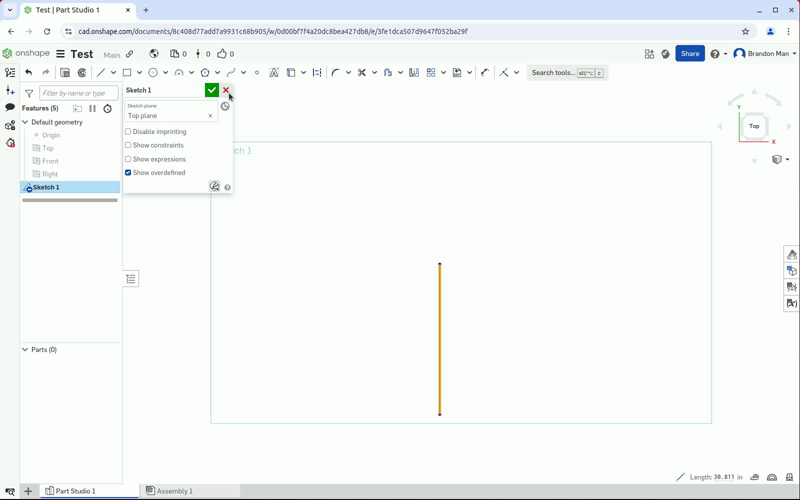
key(shift+h)
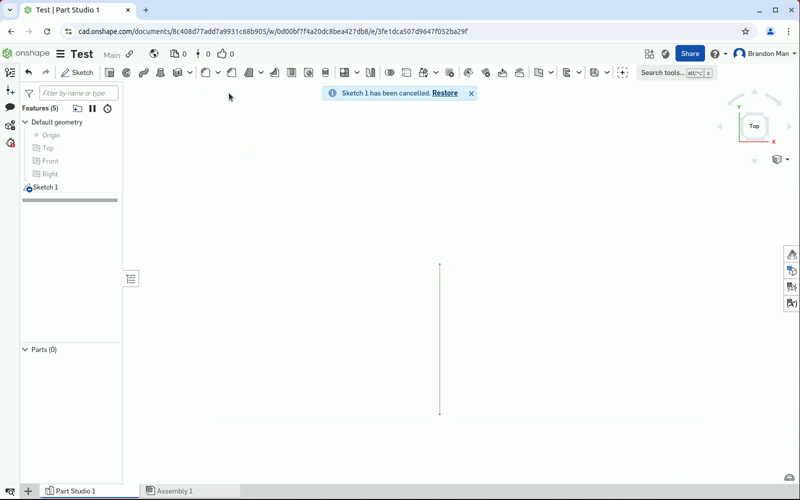
key(shift+s)
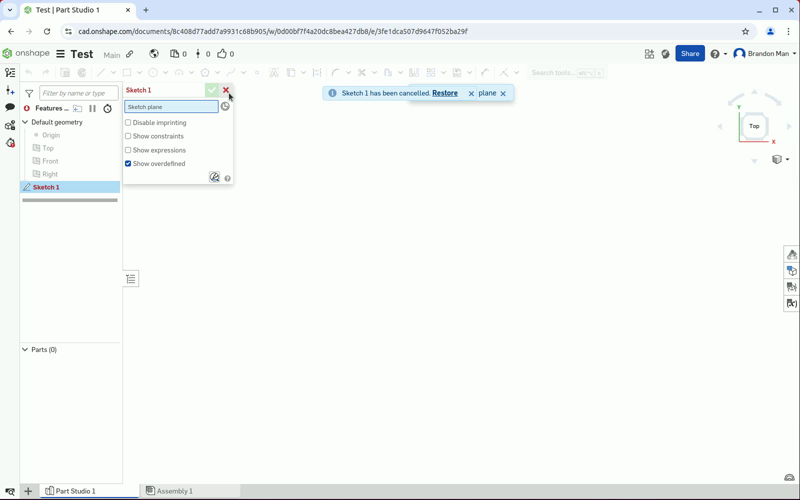
mouse_move(73, 150)
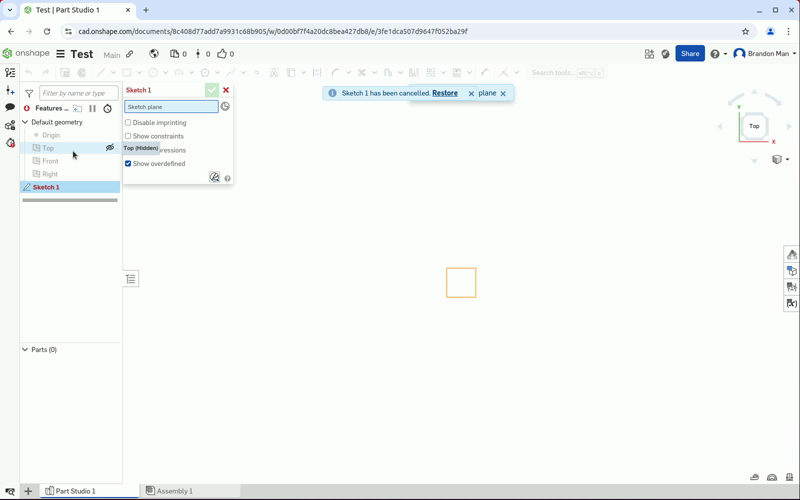
click(73, 150)
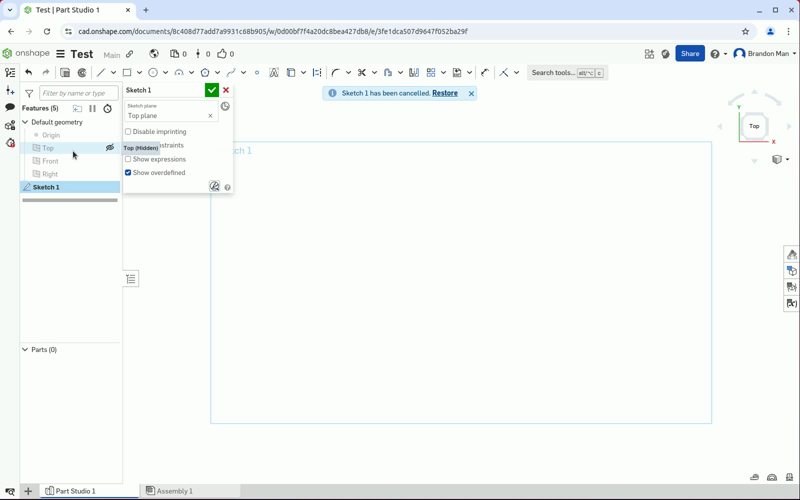
mouse_move(73, 352)
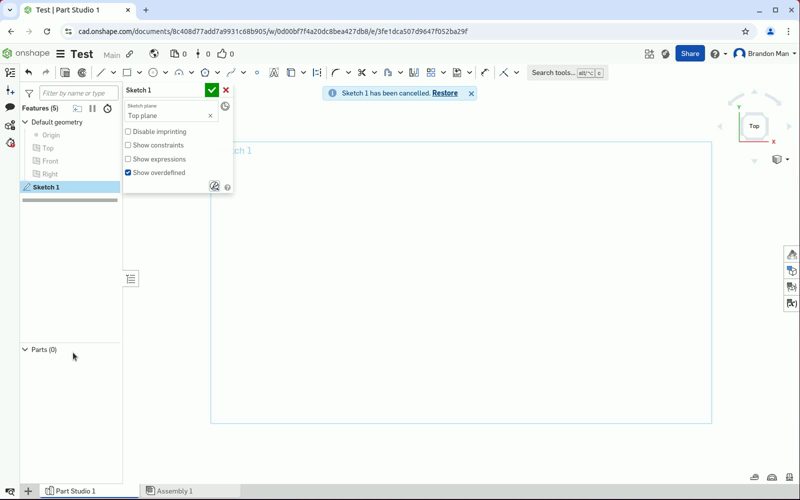
key(y)
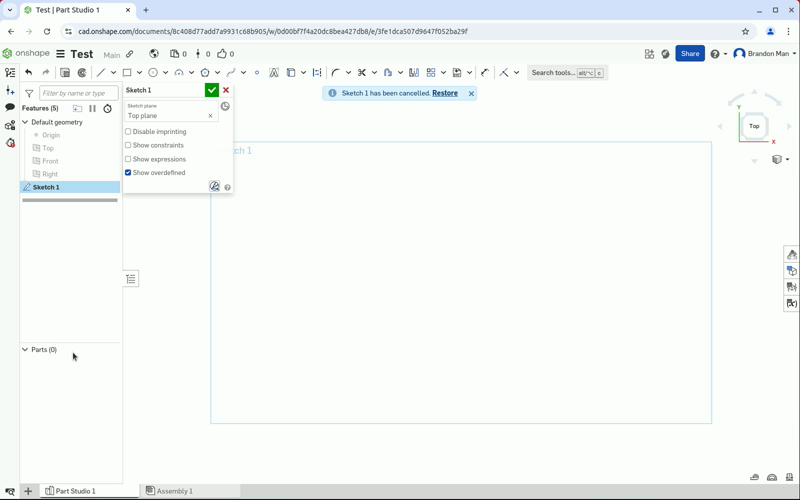
key(l)
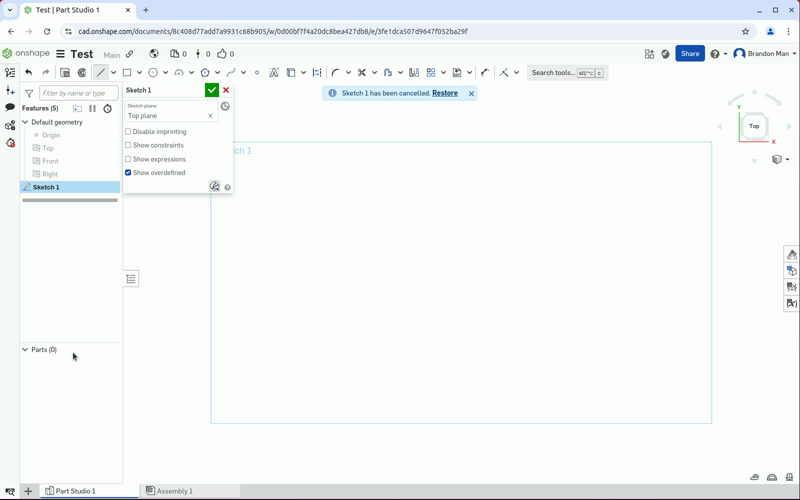
key_down(shift)
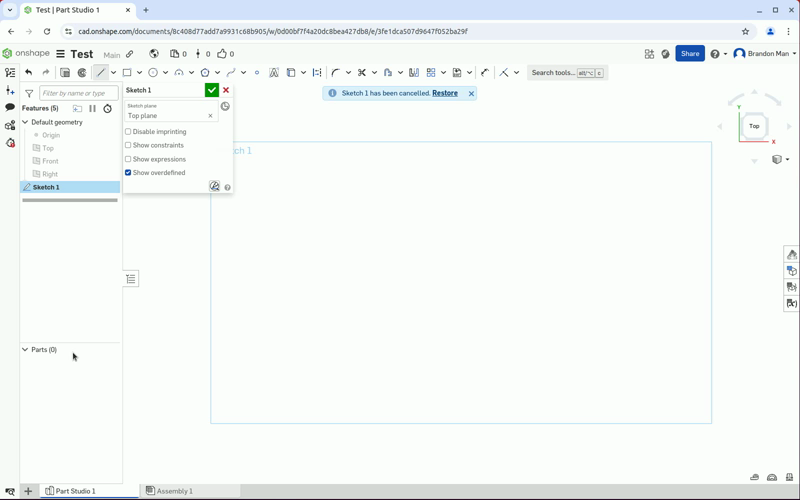
mouse_move(370, 315)
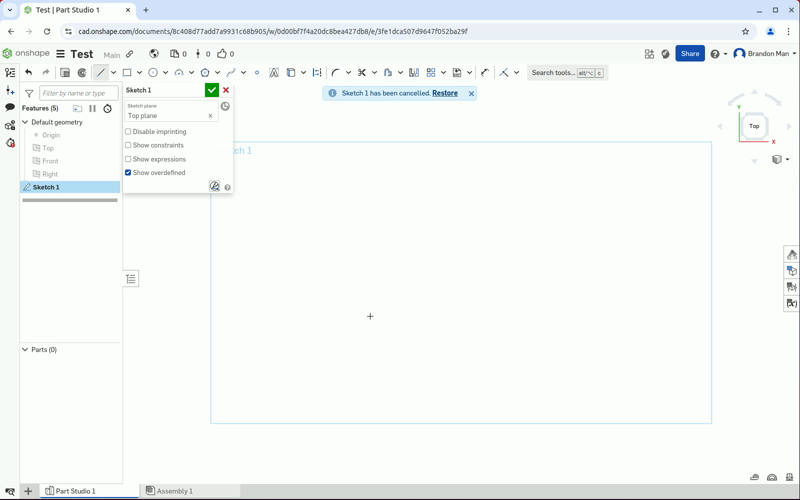
click(370, 315)
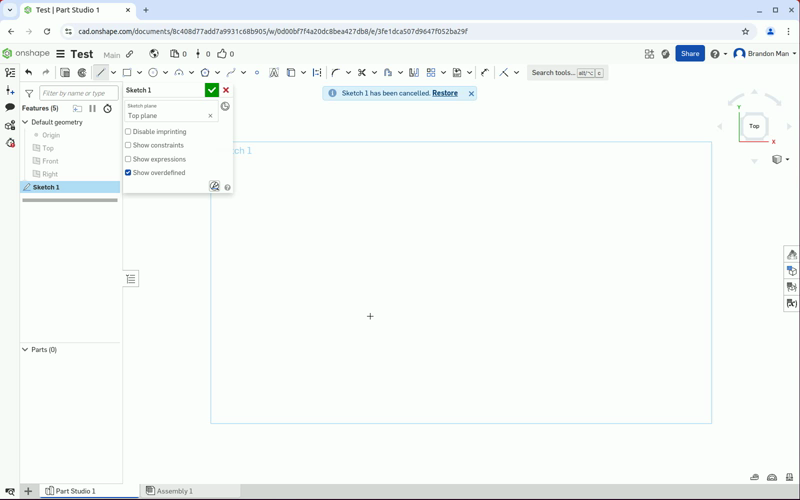
key_up(shift)
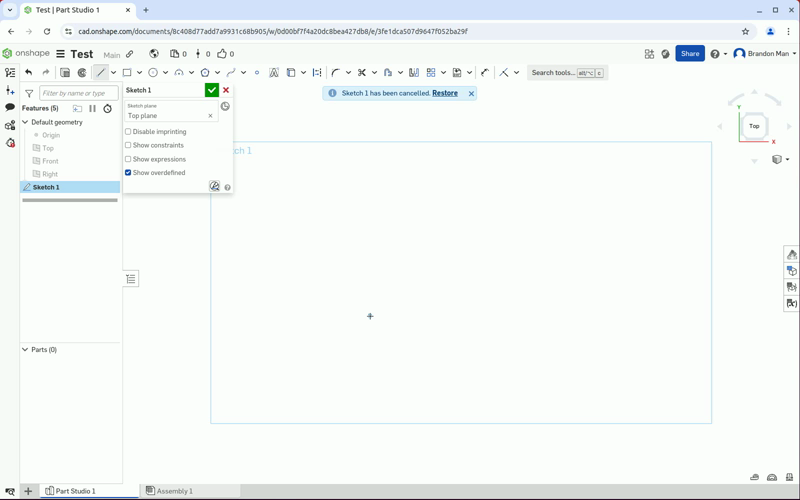
key_down(shift)
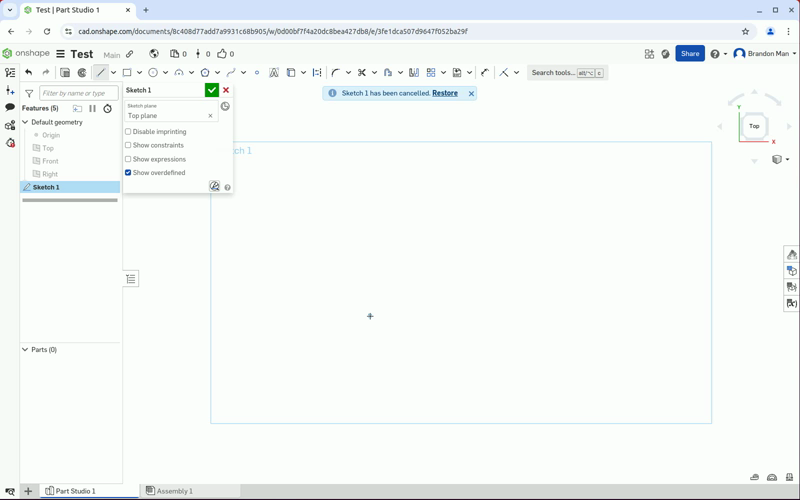
mouse_move(400, 315)
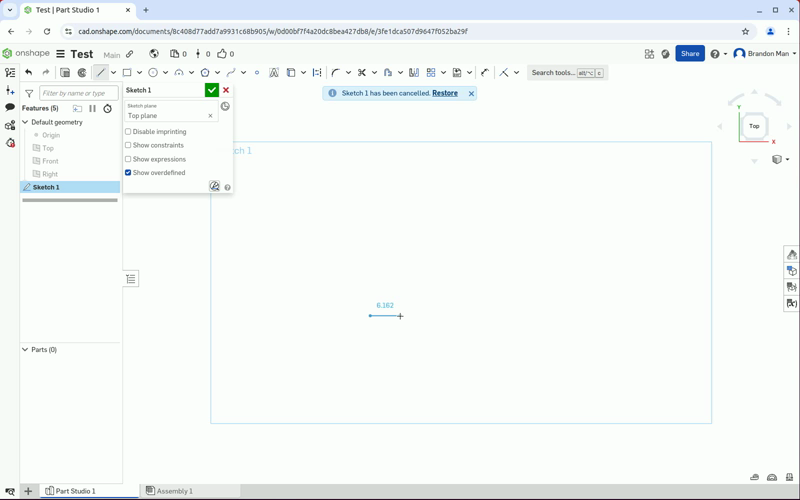
mouse_move(417, 315)
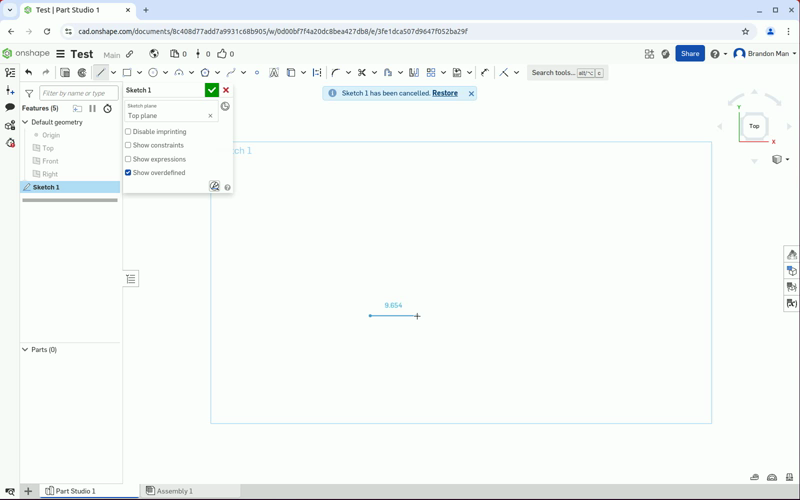
click(417, 315)
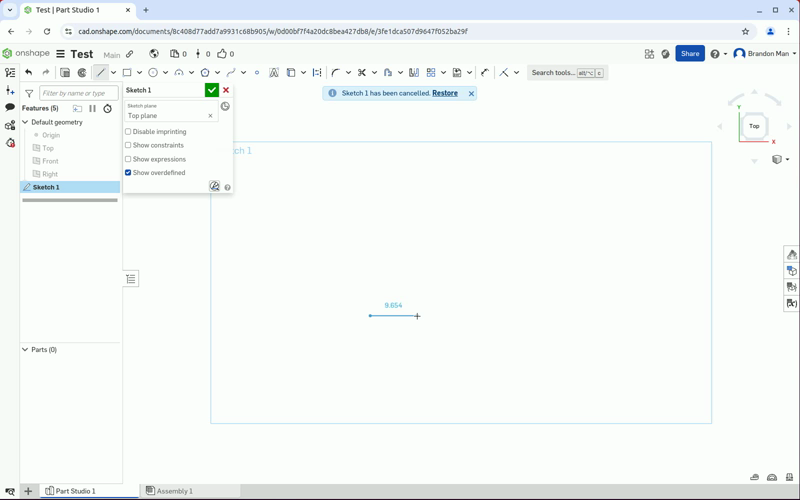
key_up(shift)
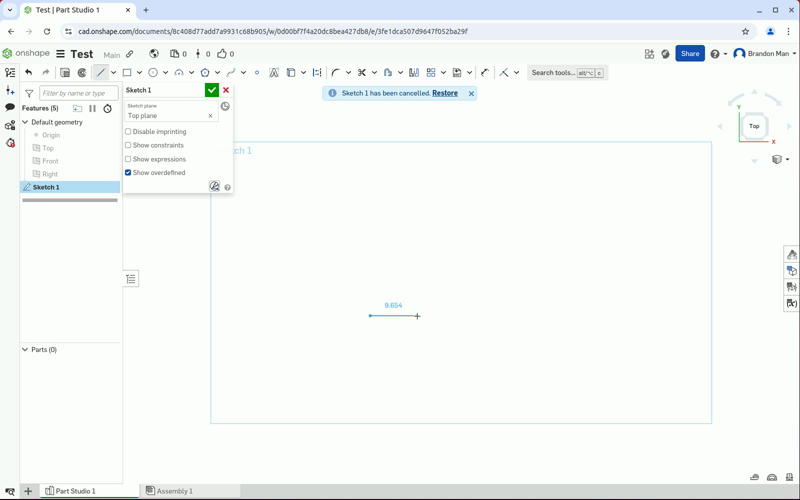
key(esc)
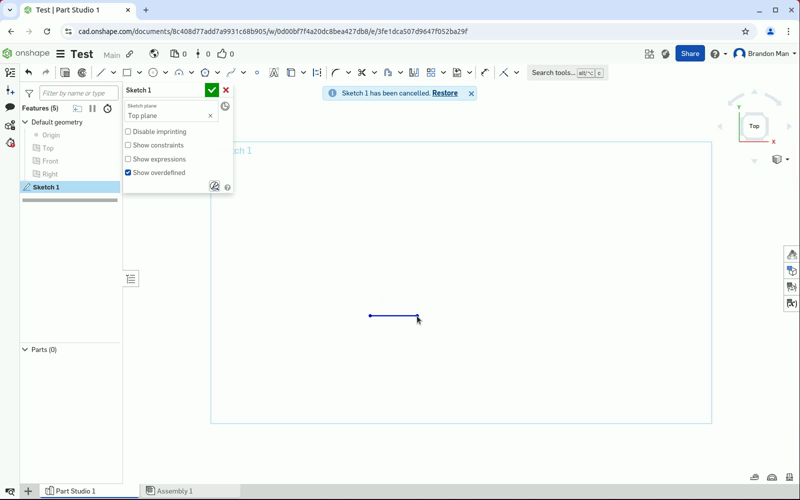
key(a)
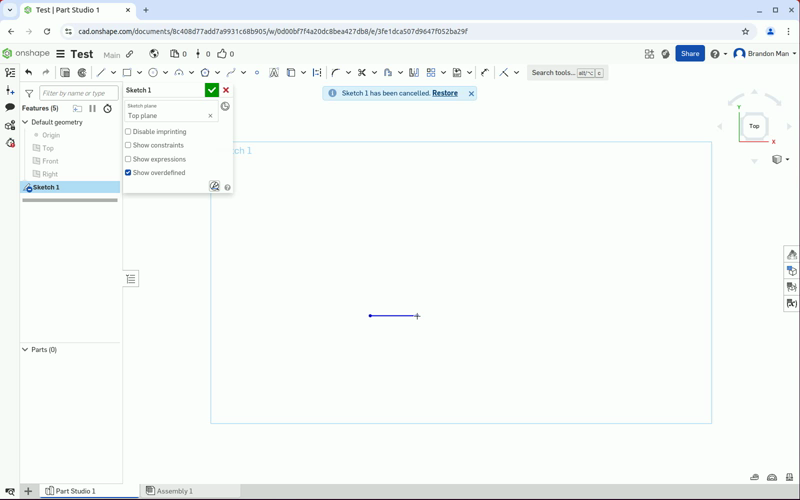
mouse_move(417, 315)
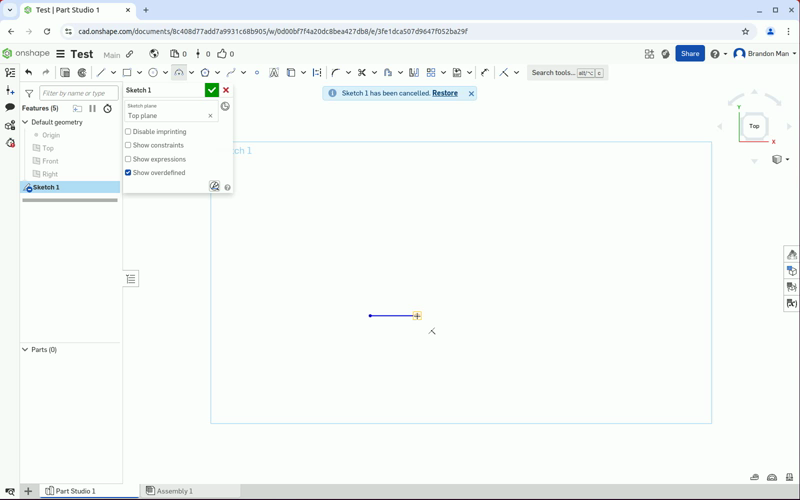
click(417, 315)
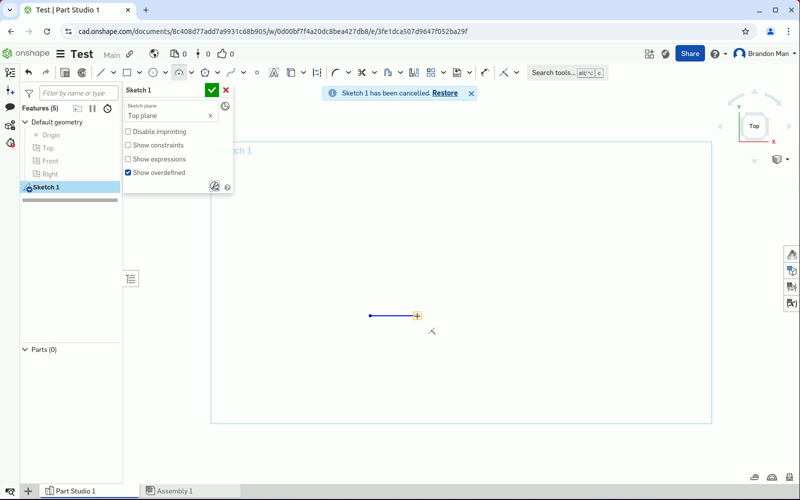
key_down(shift)
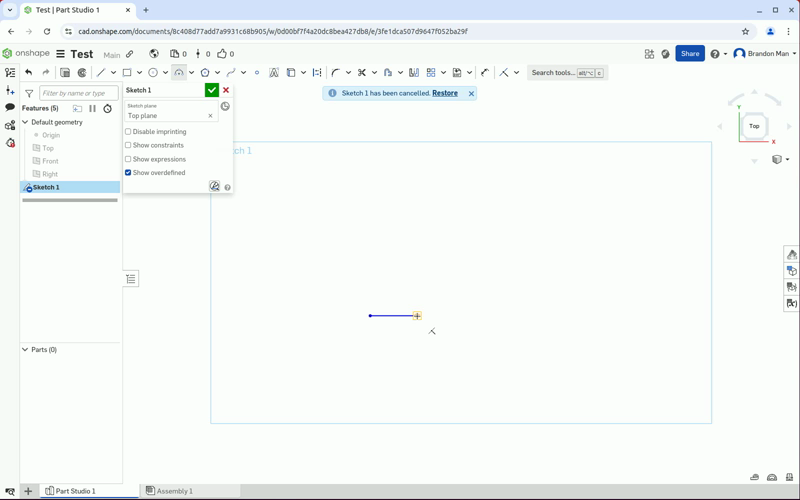
mouse_move(416, 254)
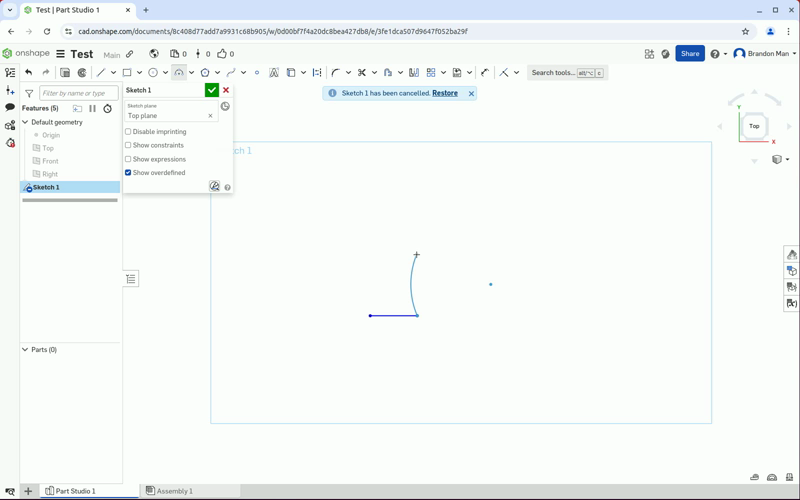
click(416, 254)
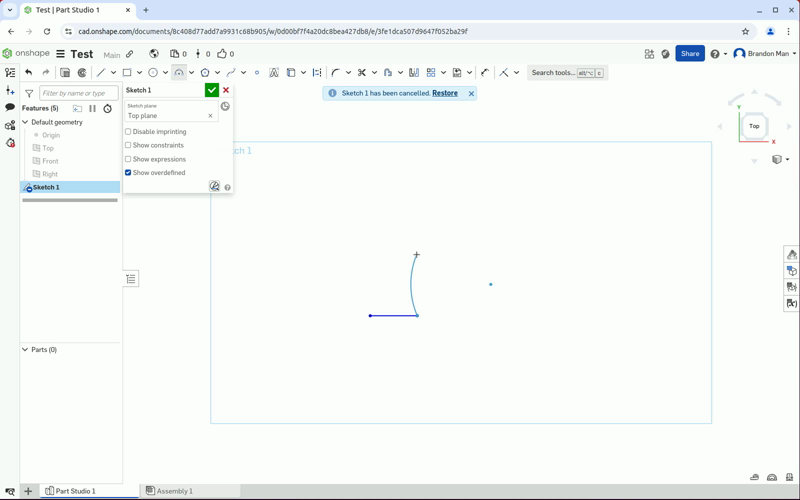
mouse_move(348, 285)
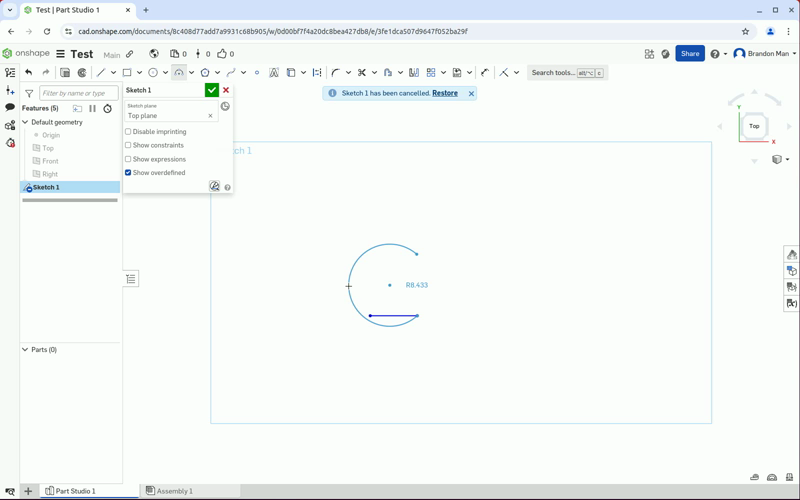
click(348, 285)
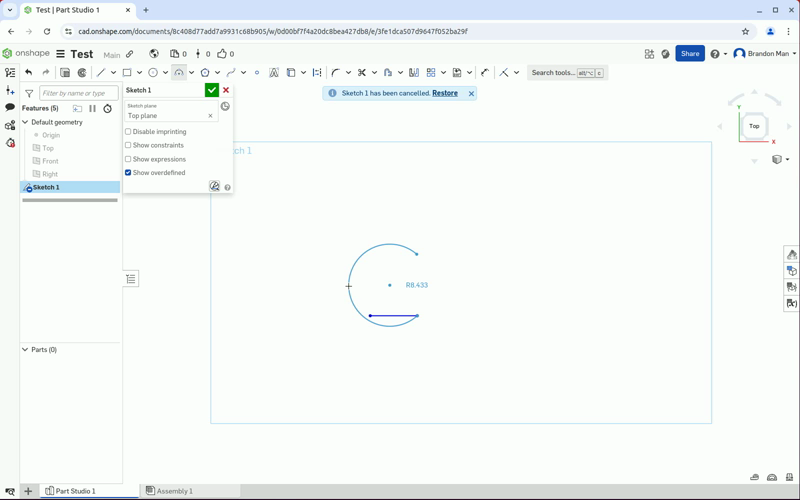
key_up(shift)
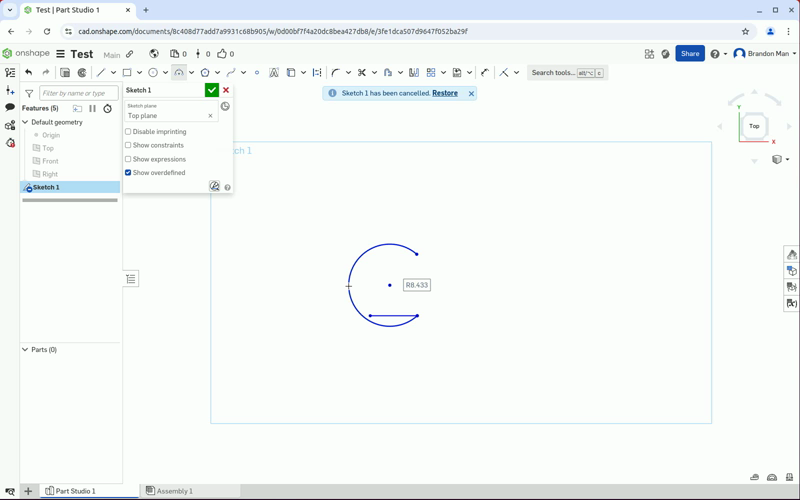
key(esc)
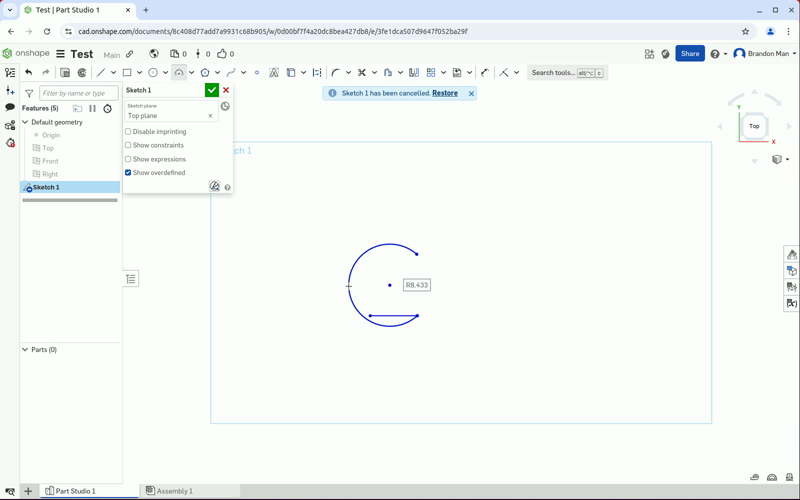
key(l)
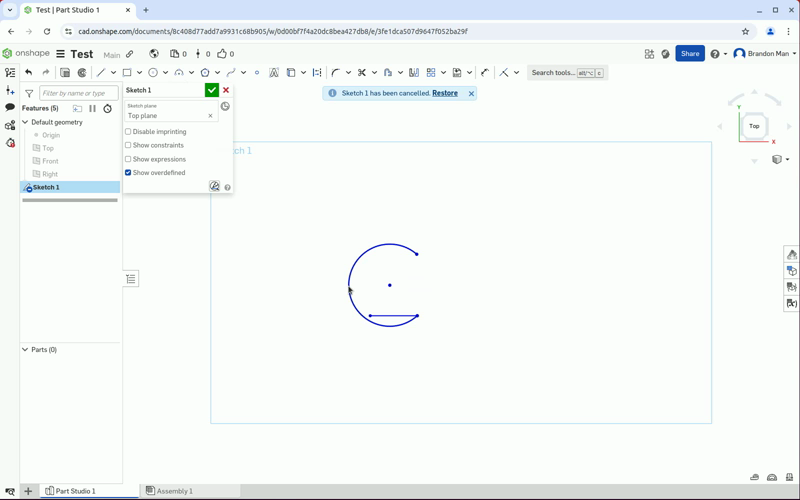
mouse_move(416, 254)
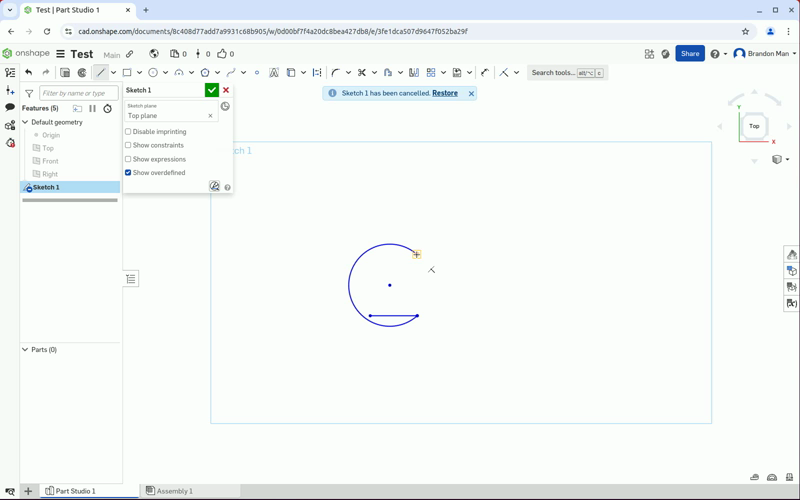
click(416, 254)
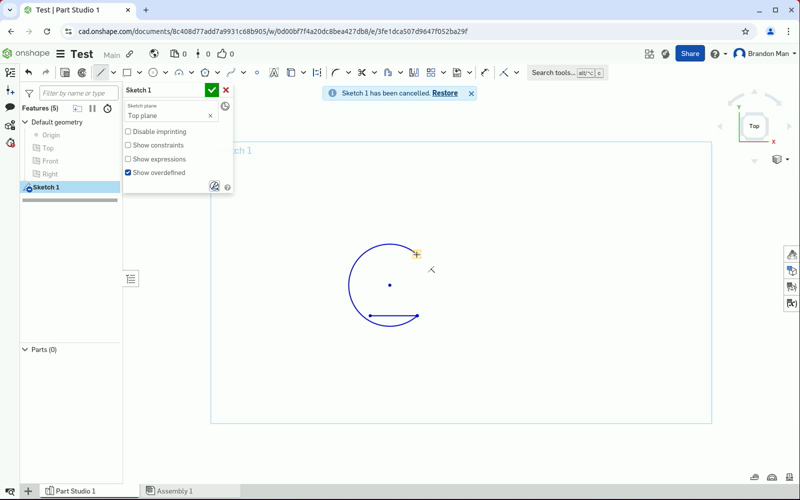
key_down(shift)
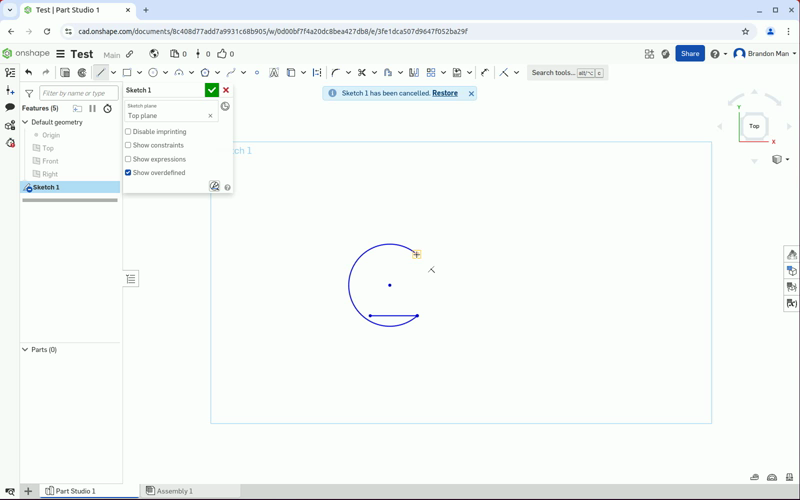
mouse_move(446, 254)
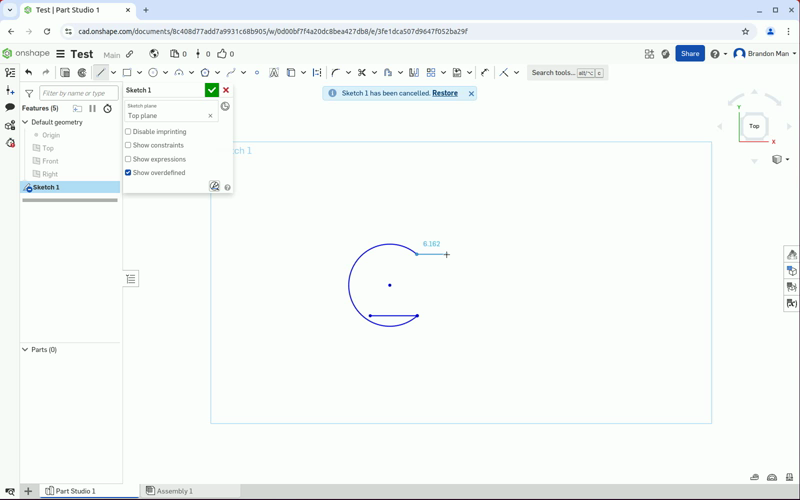
mouse_move(370, 254)
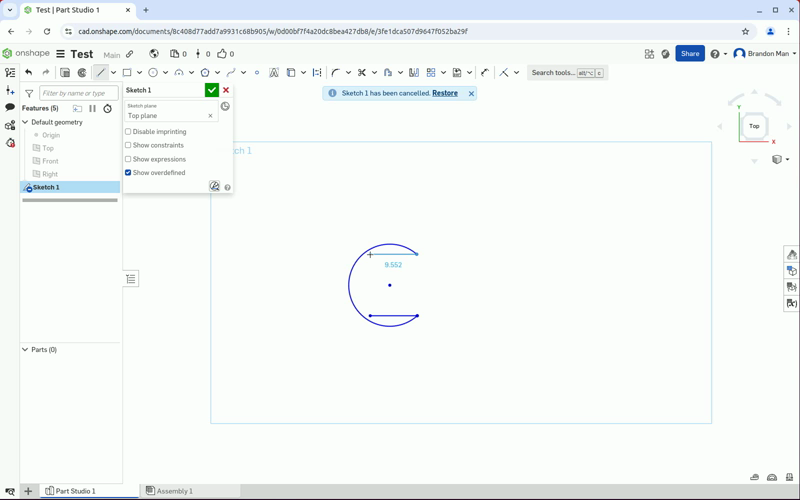
click(370, 254)
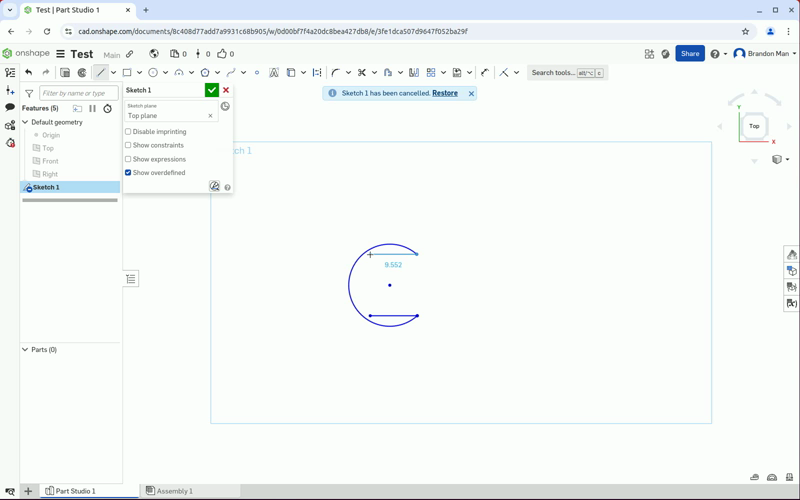
key_up(shift)
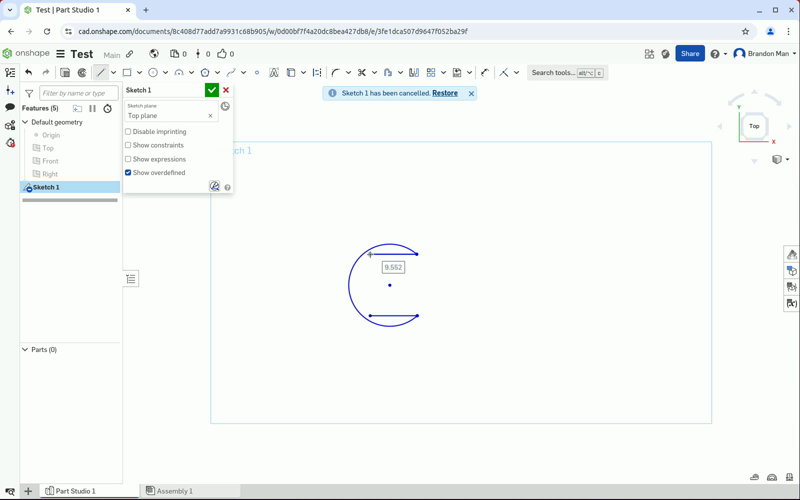
key_down(shift)
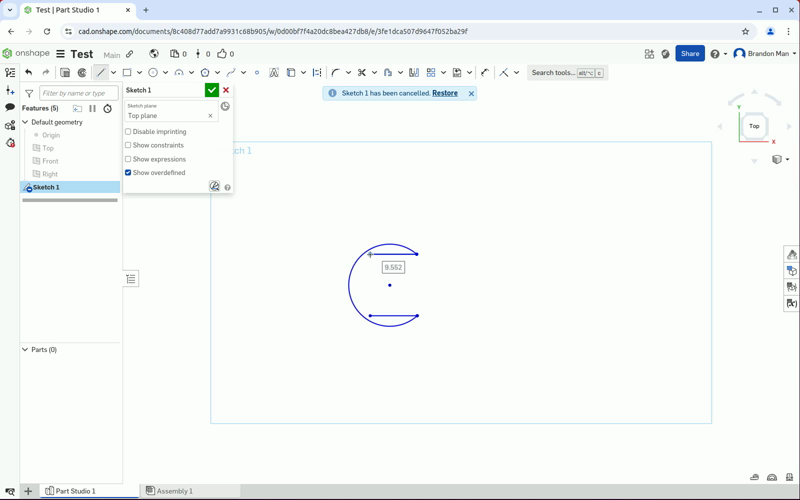
mouse_move(370, 315)
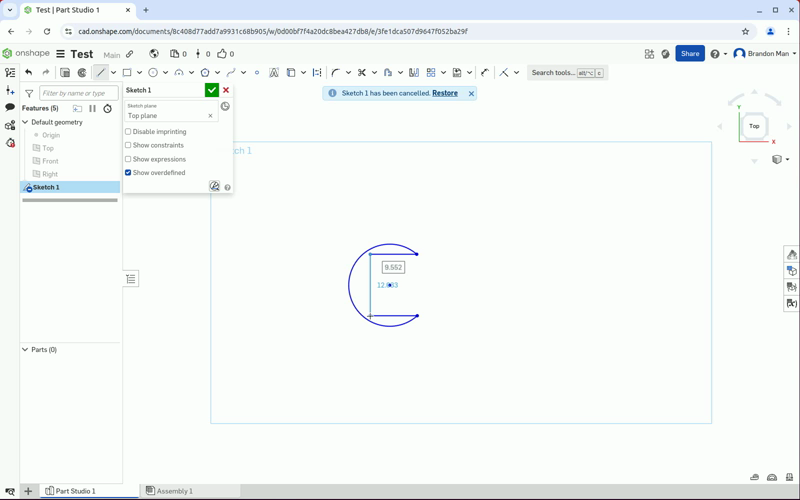
key_up(shift)
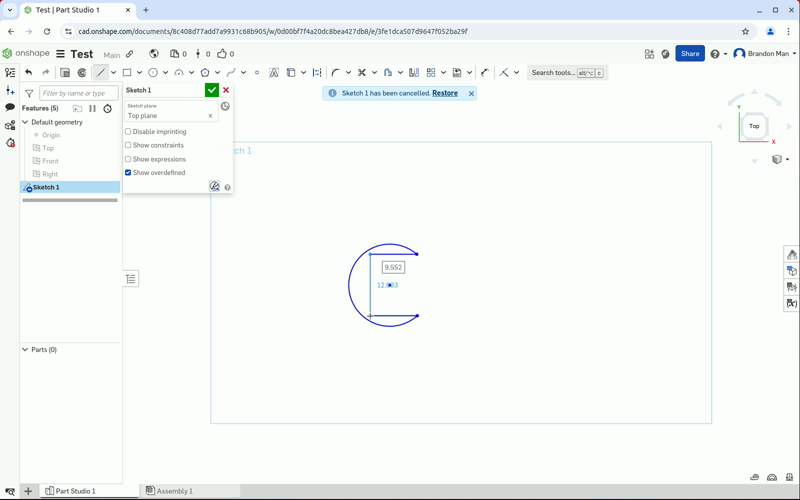
click(370, 315)
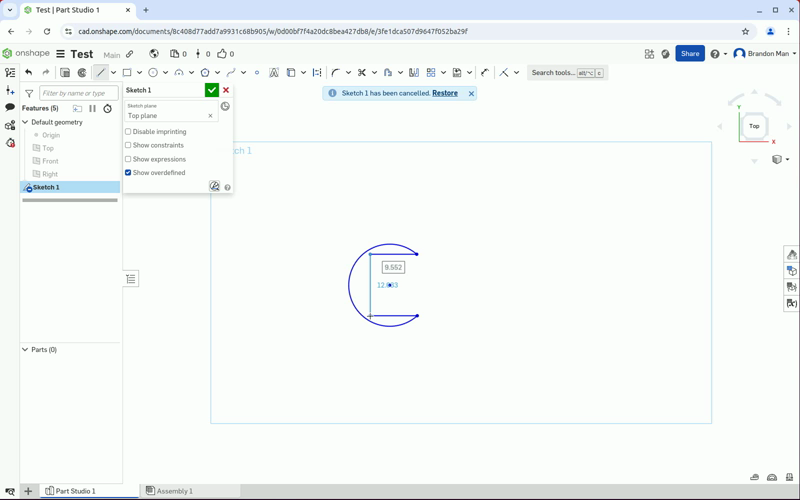
key(esc)
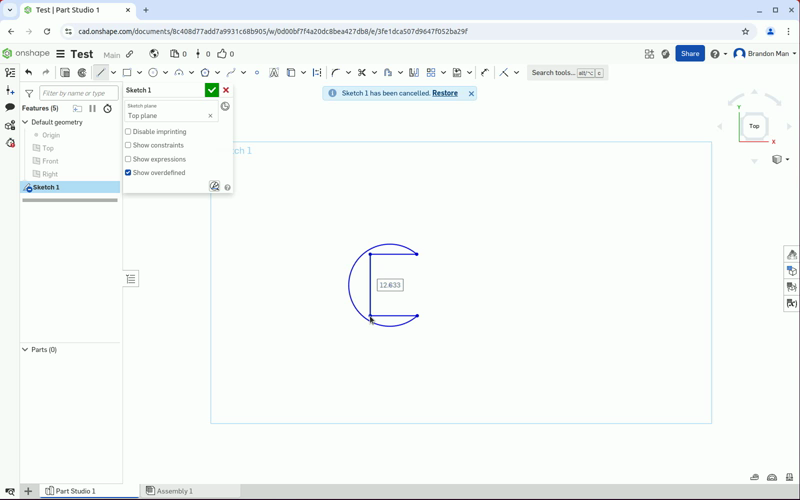
mouse_move(367, 314)
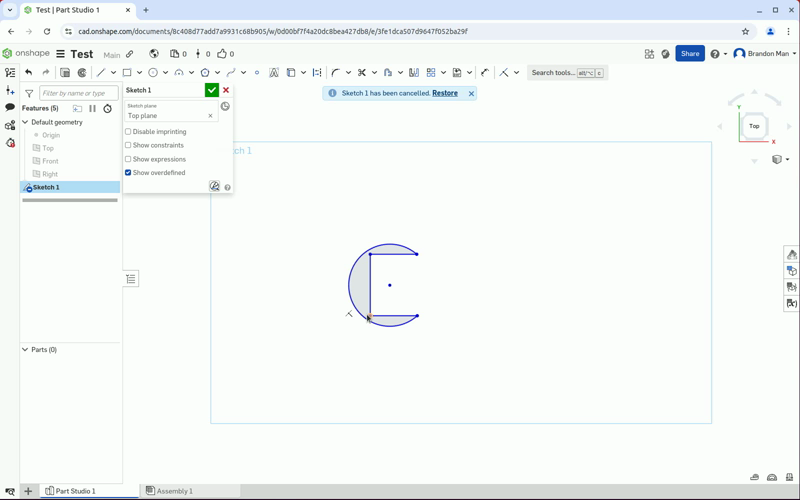
click(367, 314)
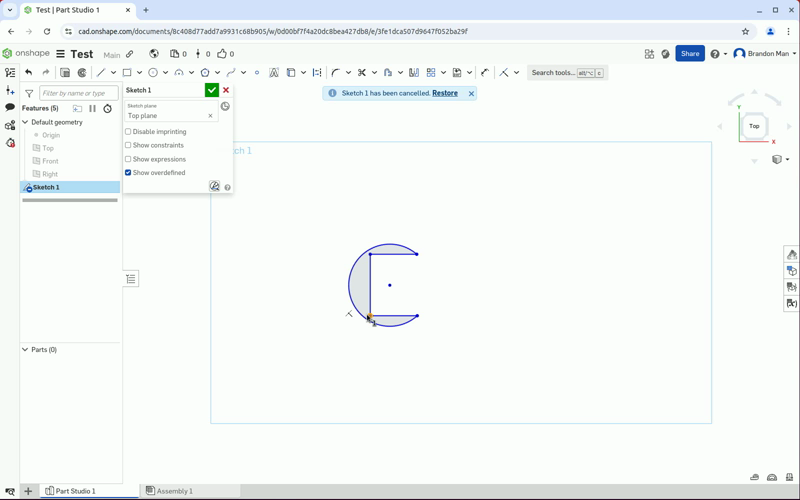
mouse_move(73, 352)
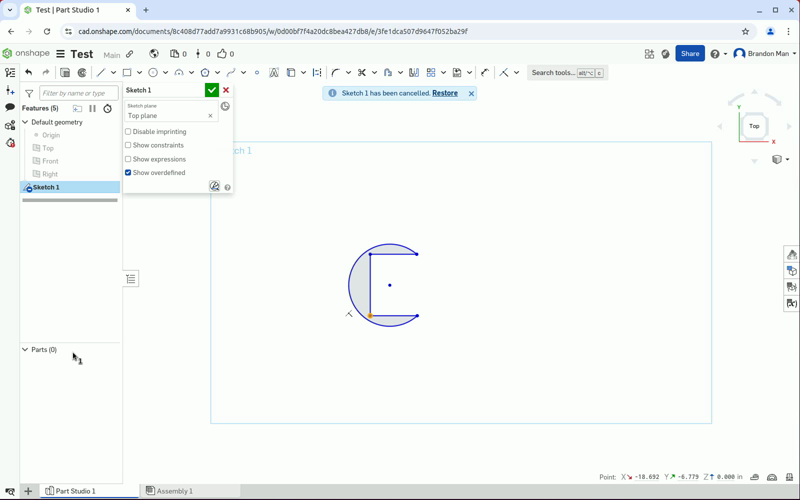
key(shift+y)
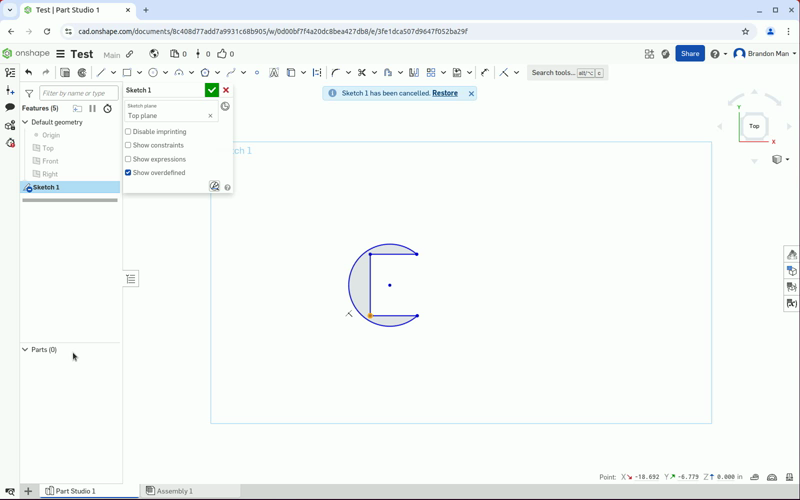
key(shift+e)
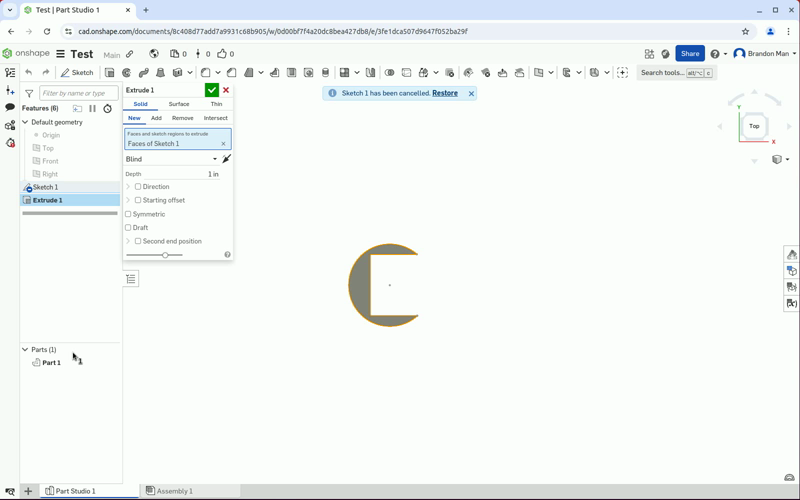
mouse_move(143, 106)
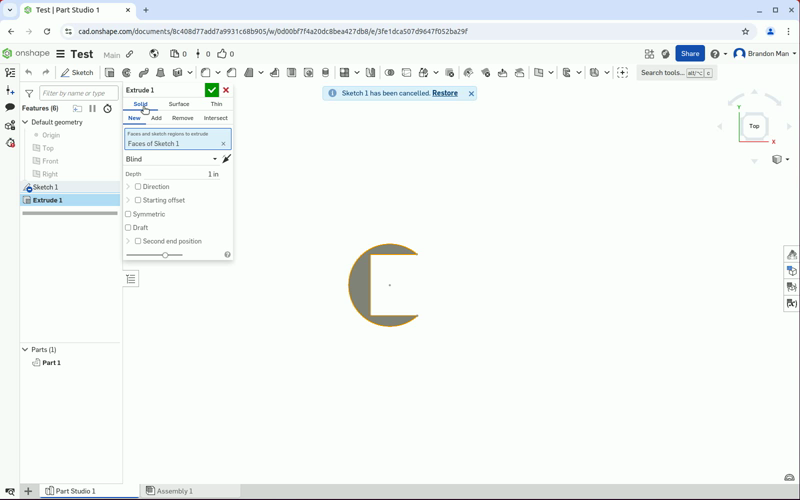
click(143, 106)
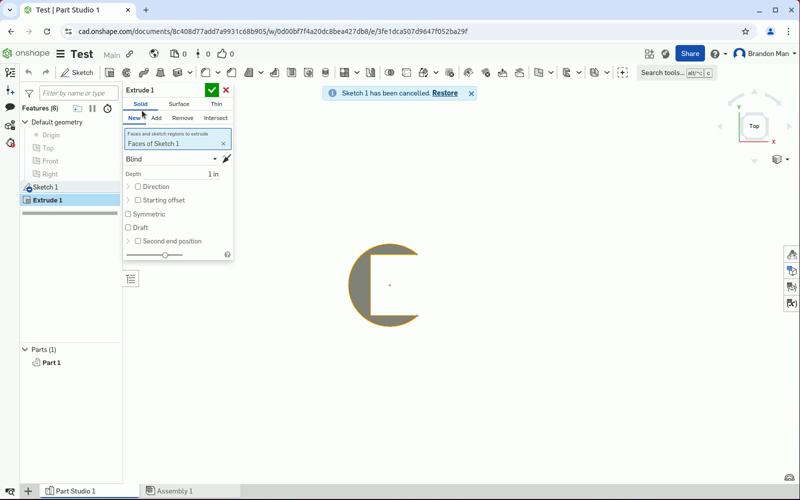
mouse_move(137, 120)
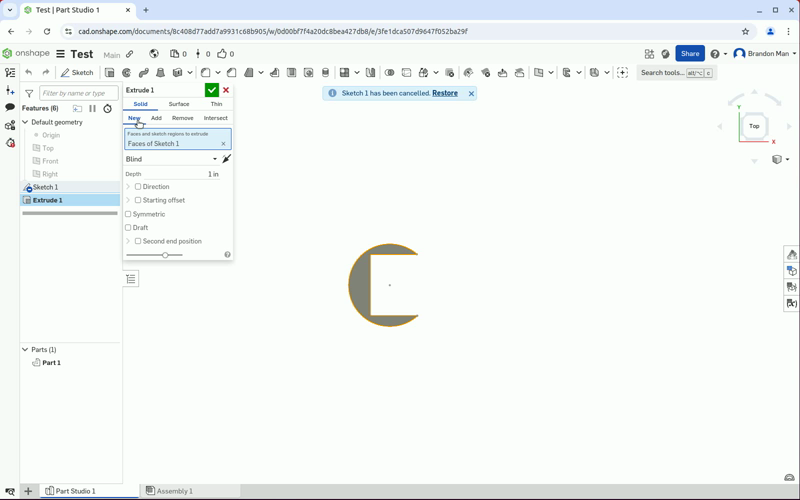
click(137, 120)
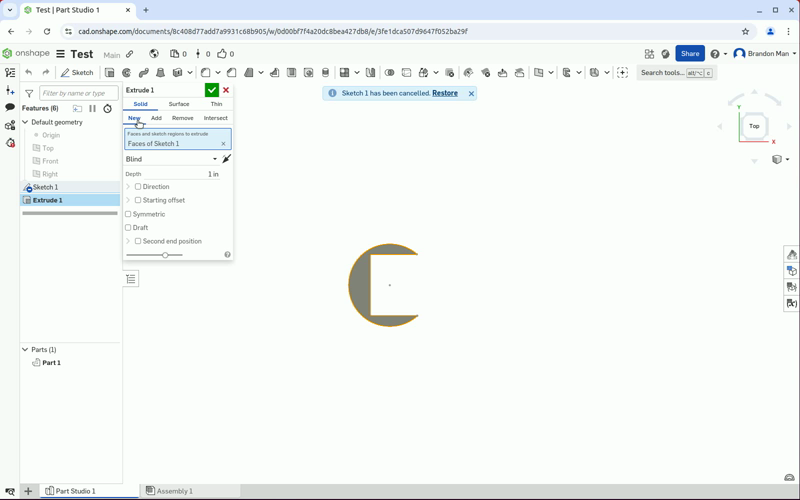
key(tab, 4)
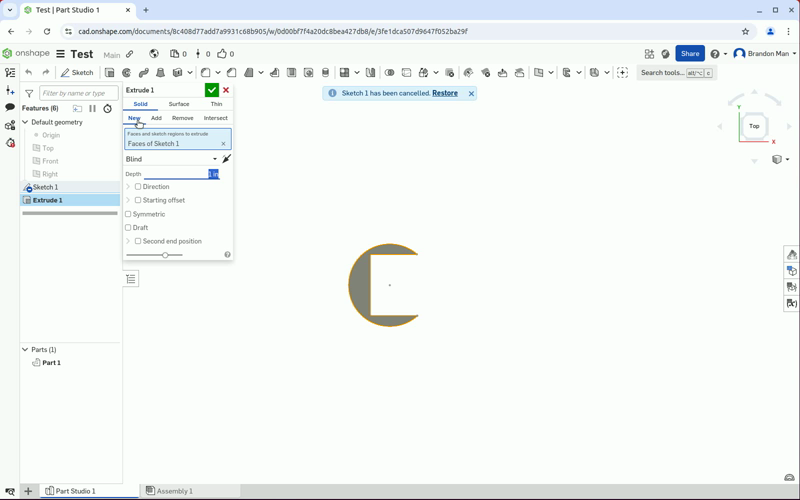
text(3.129)
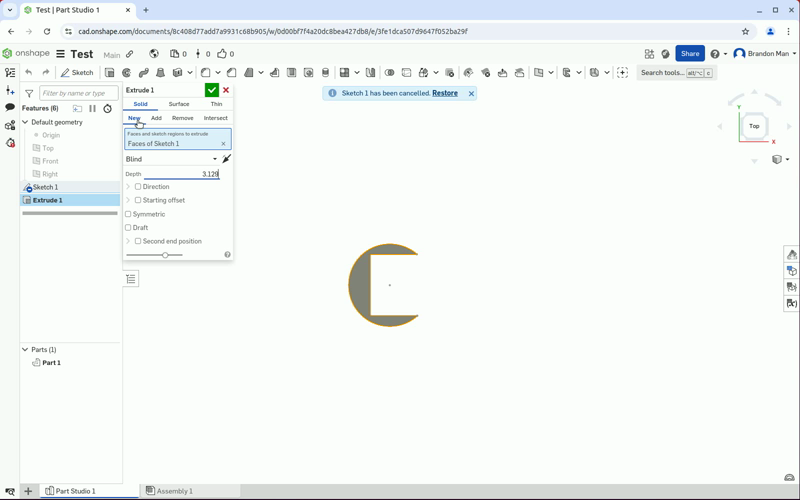
key(enter)
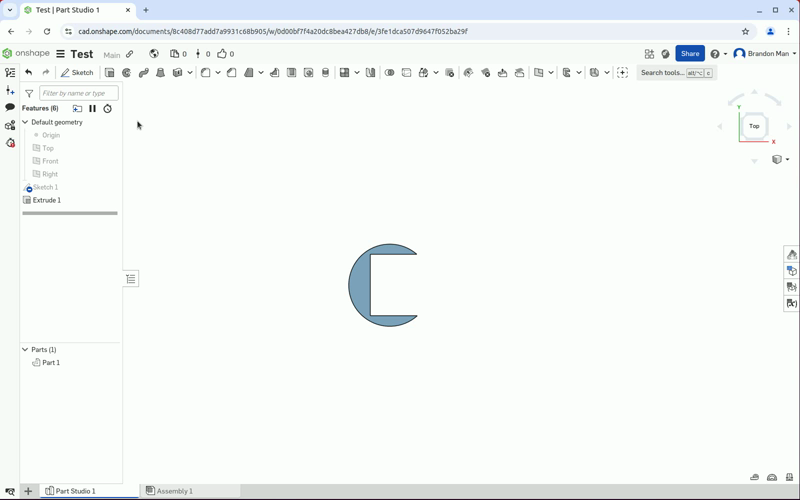
key(shift+h)
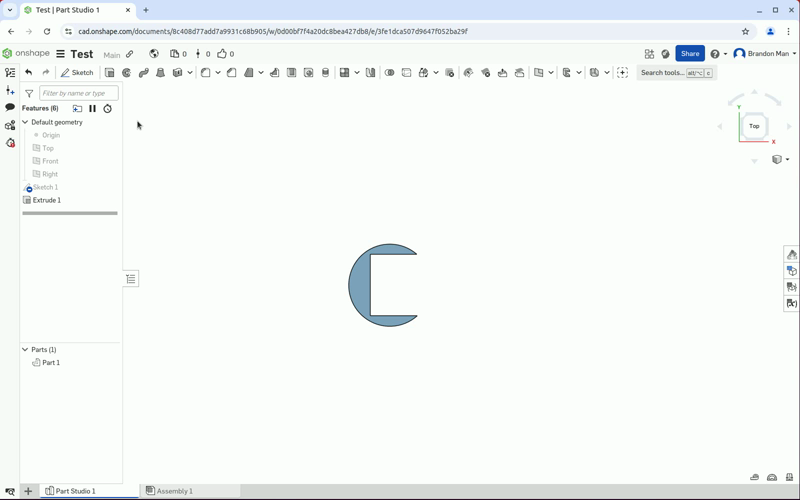
key(shift+h)
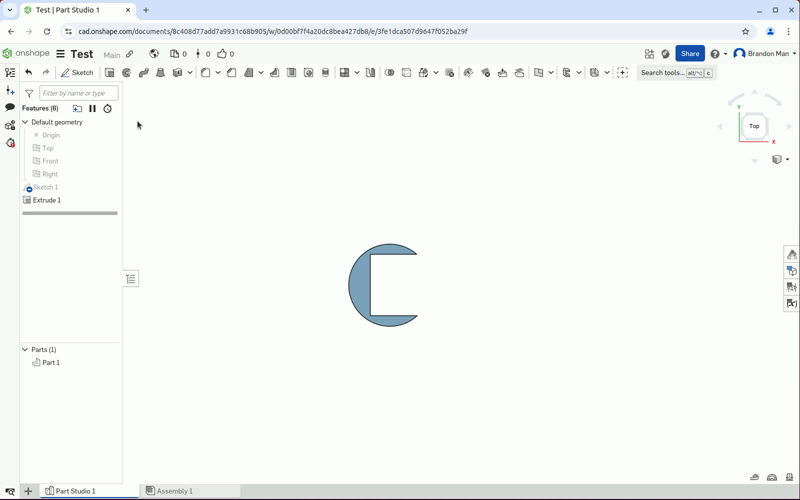
mouse_move(73, 189)
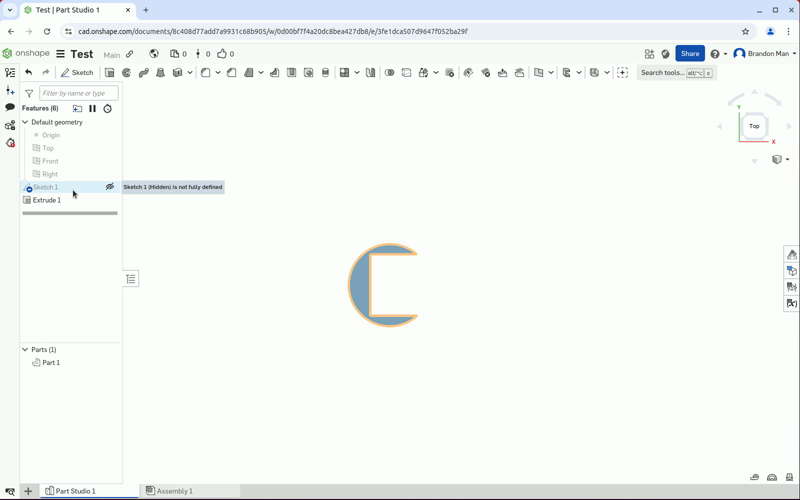
click(73, 189)
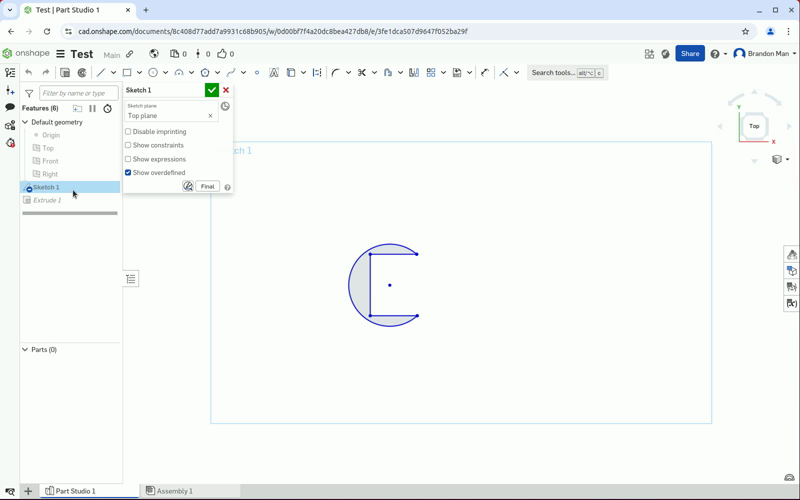
mouse_move(229, 92)
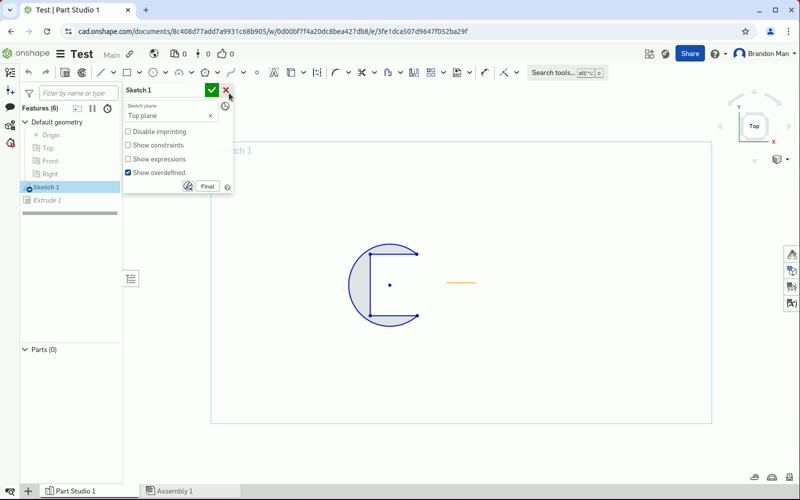
click(229, 92)
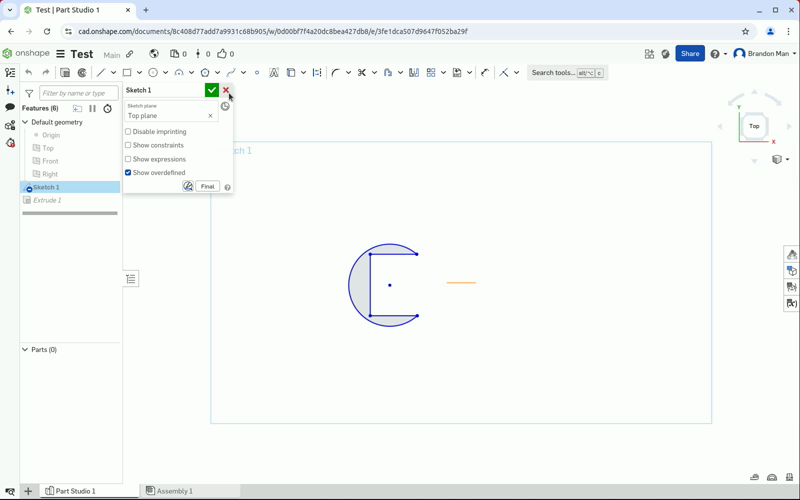
key(shift+s)
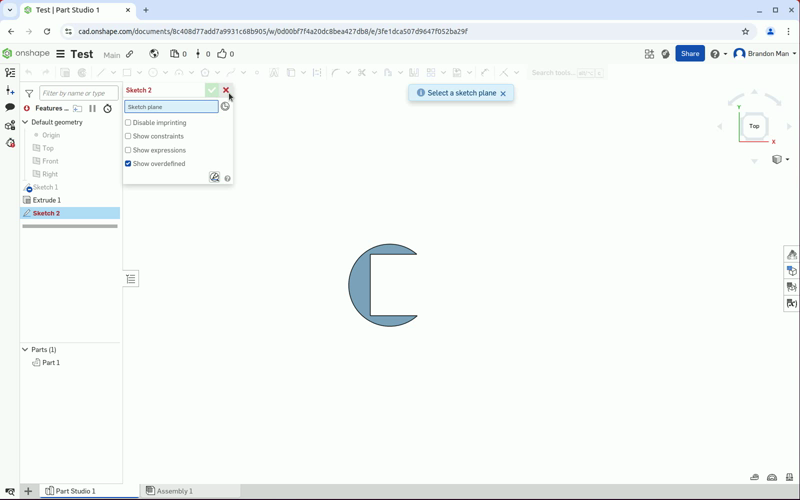
mouse_move(73, 150)
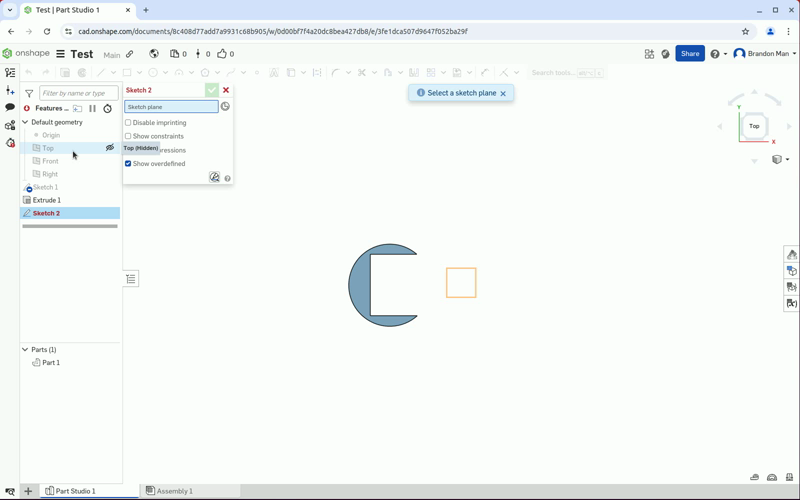
click(73, 150)
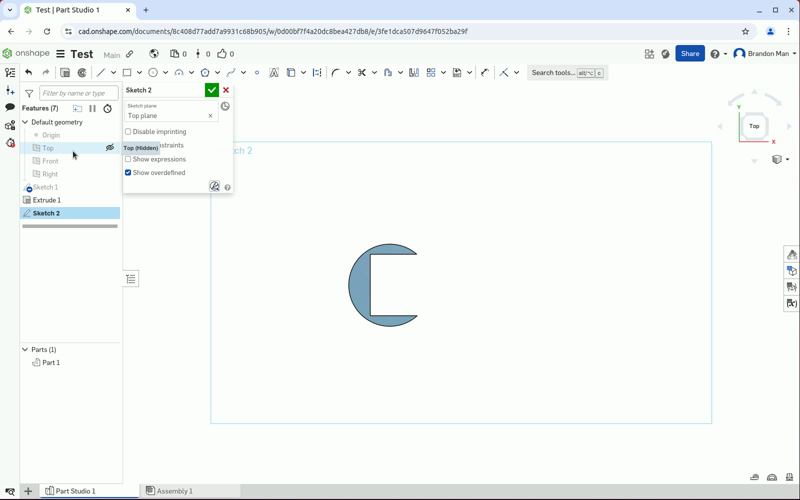
mouse_move(73, 352)
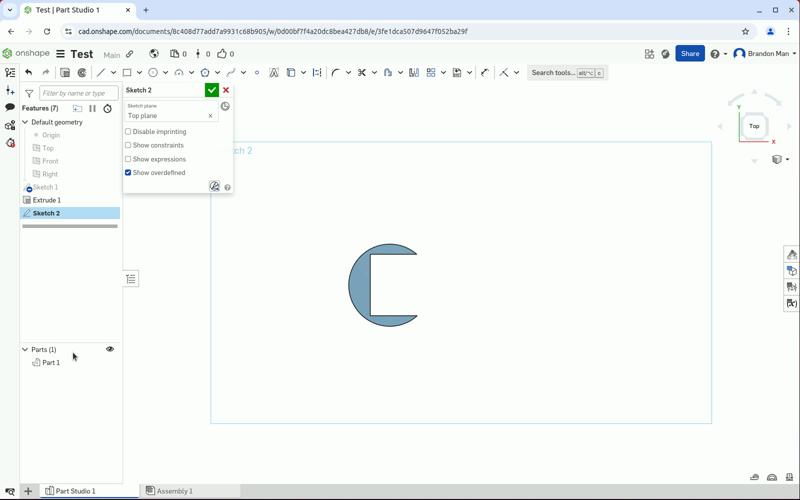
key(y)
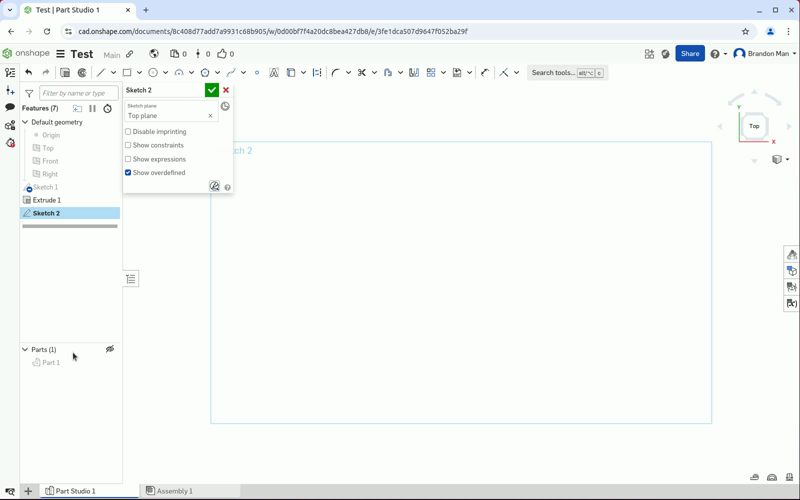
key(l)
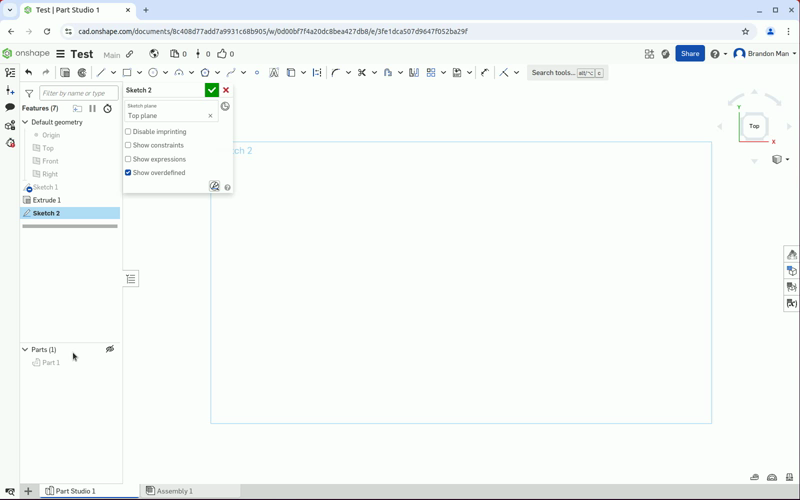
key_down(shift)
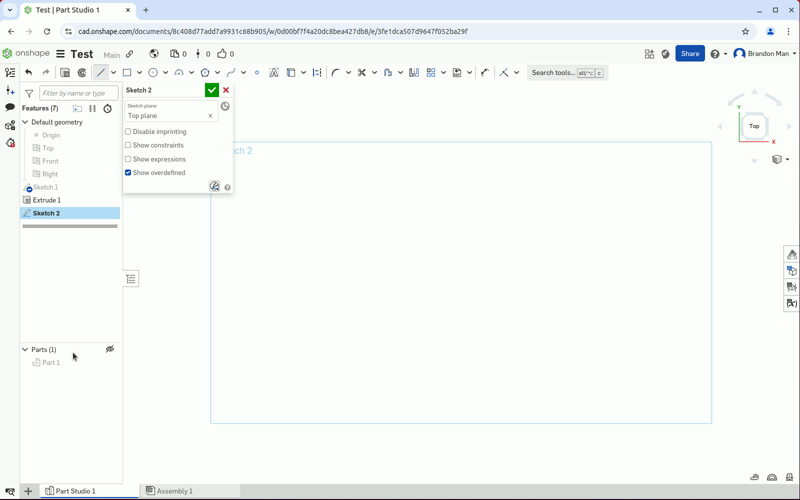
mouse_move(416, 315)
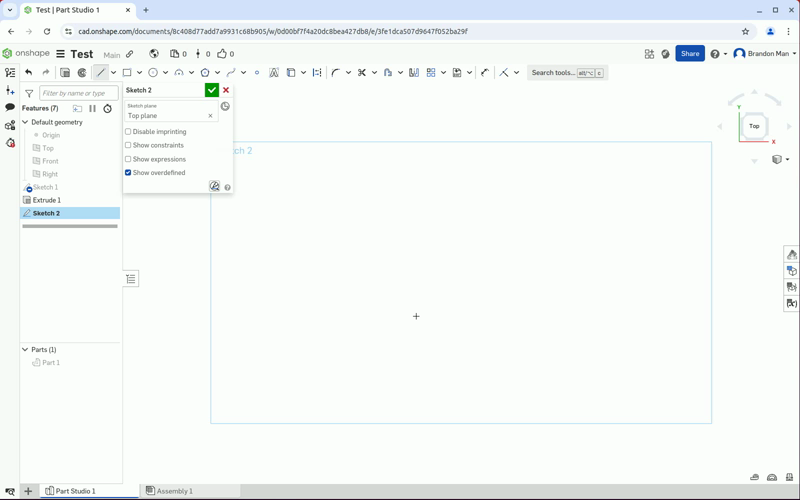
click(416, 315)
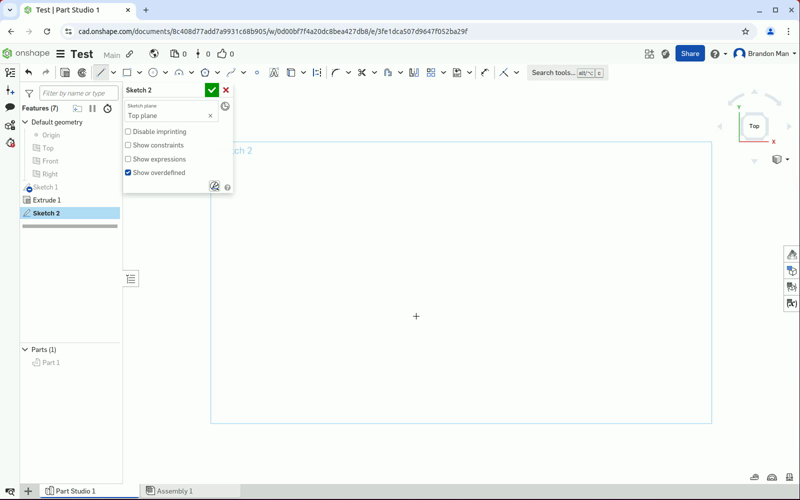
key_up(shift)
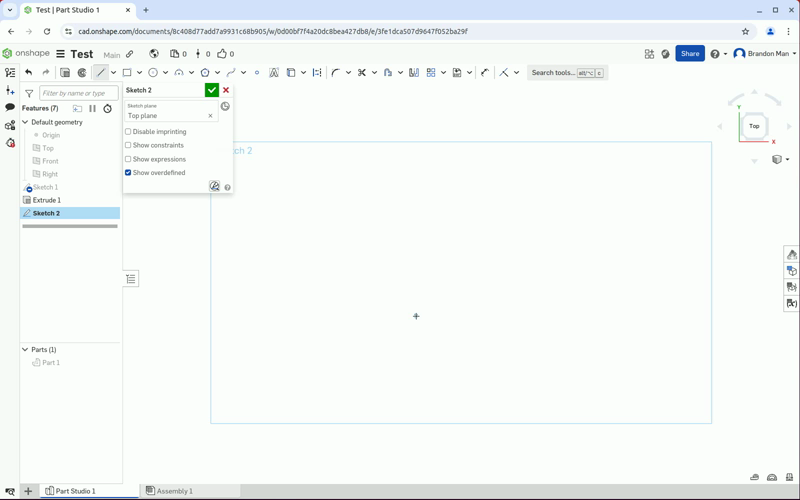
key_down(shift)
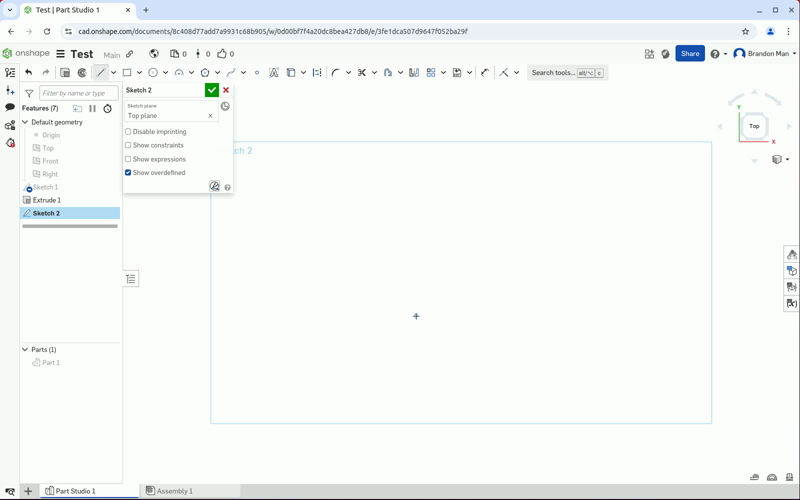
mouse_move(550, 315)
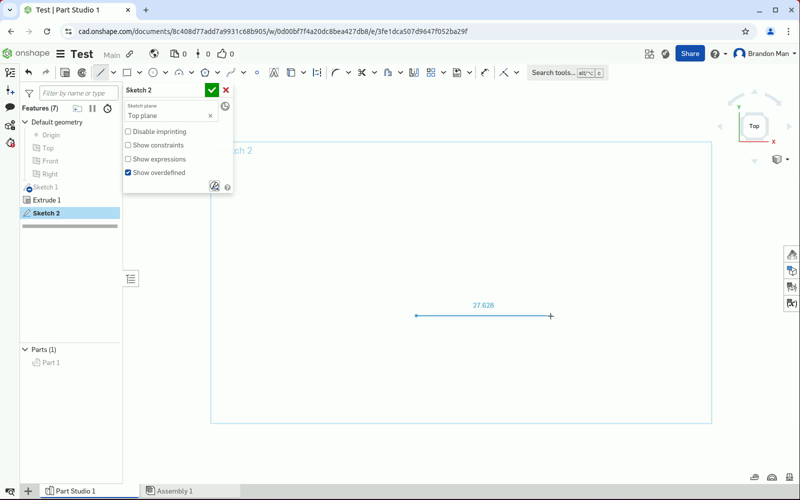
click(550, 315)
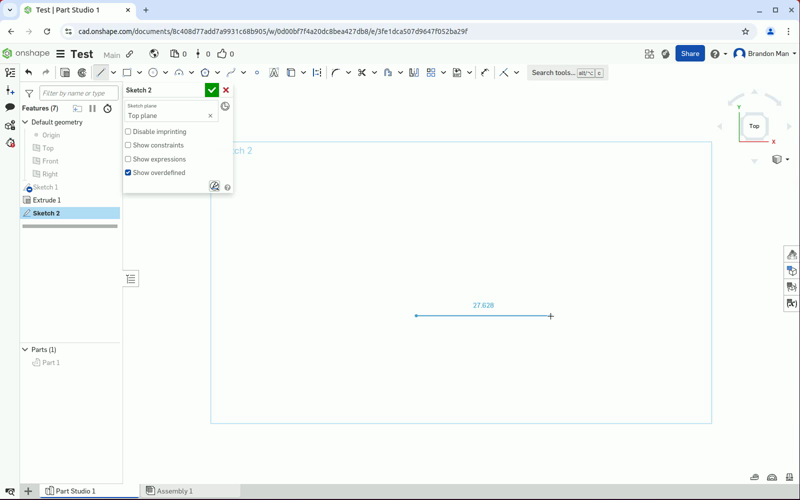
key_up(shift)
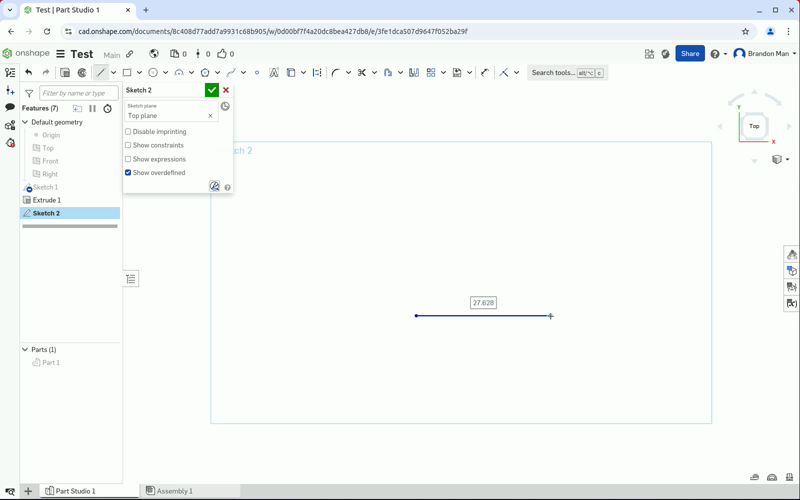
key_down(shift)
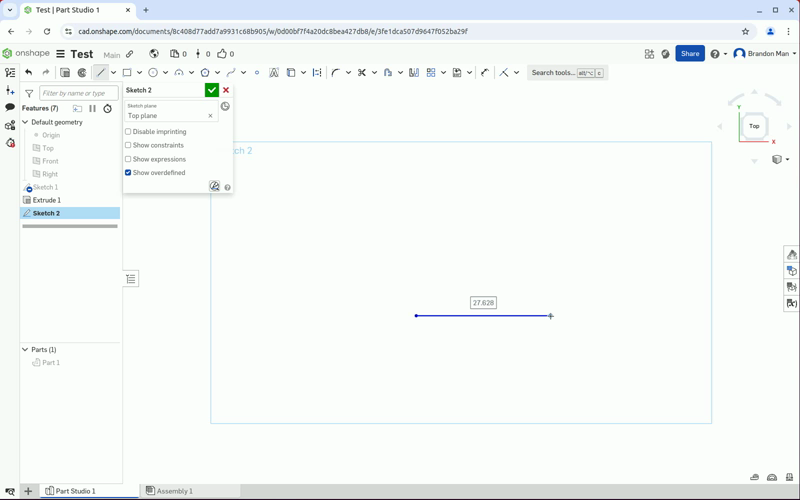
mouse_move(550, 254)
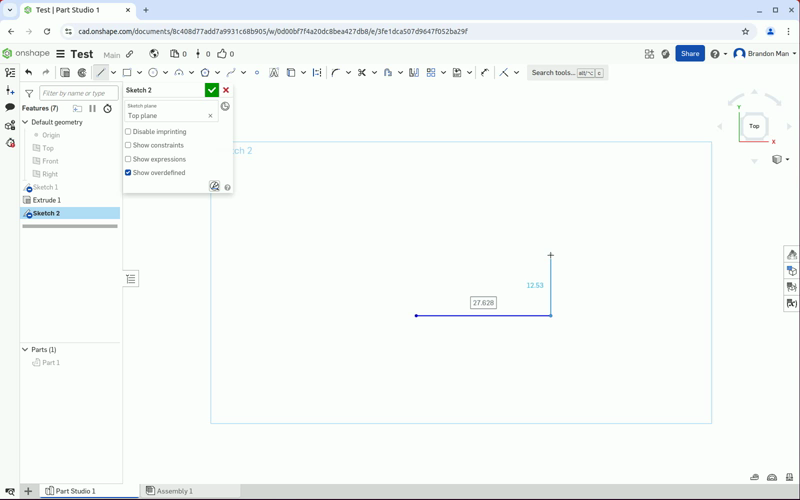
click(550, 254)
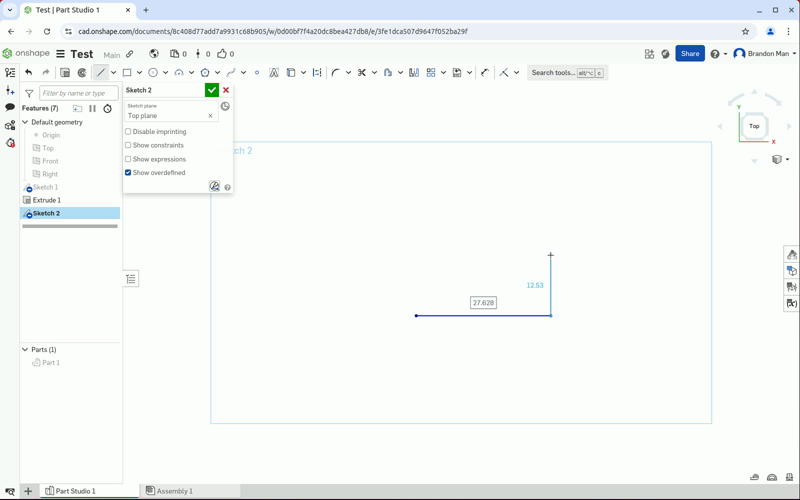
key_up(shift)
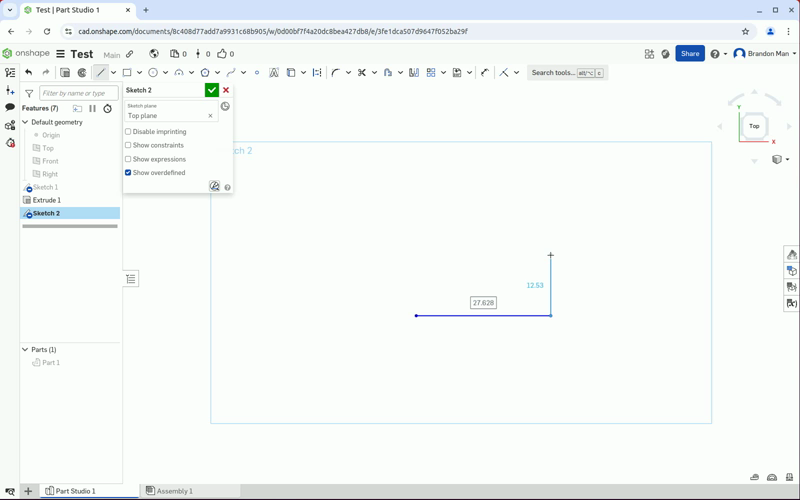
key_down(shift)
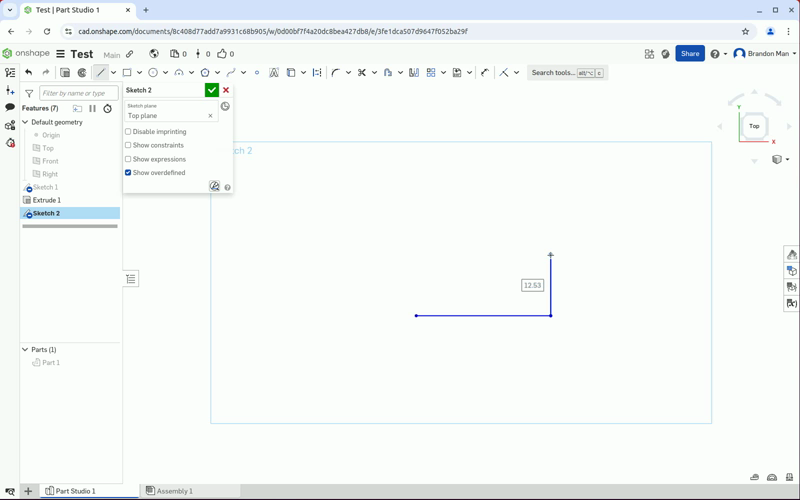
mouse_move(416, 254)
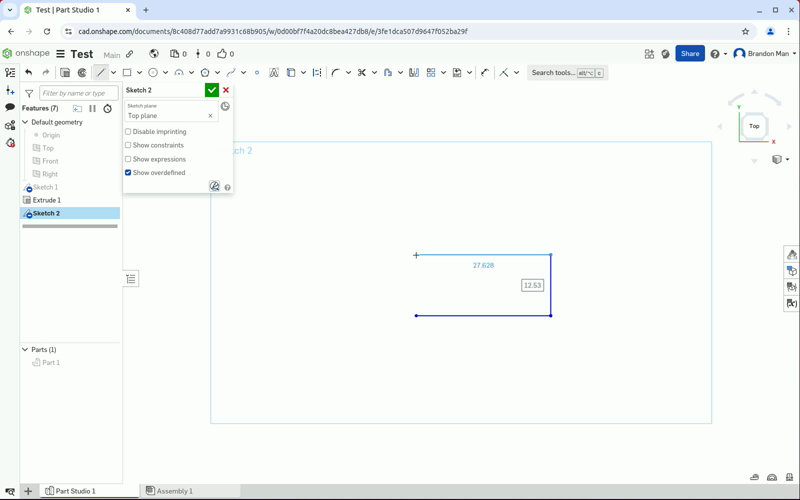
click(416, 254)
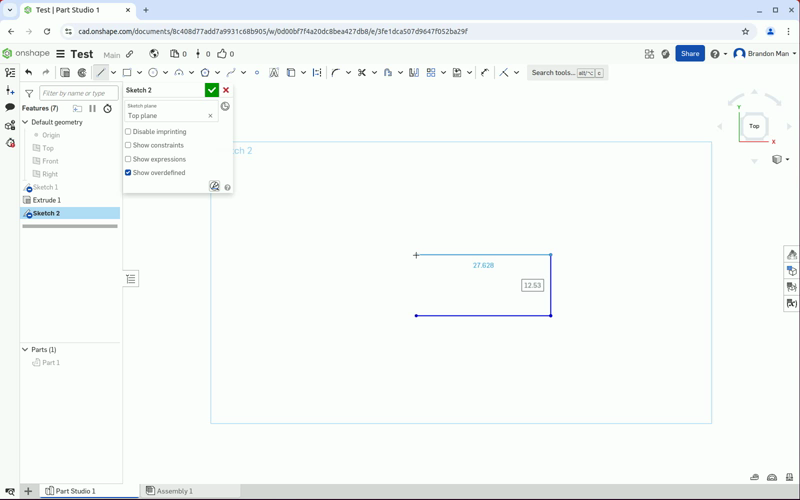
key_up(shift)
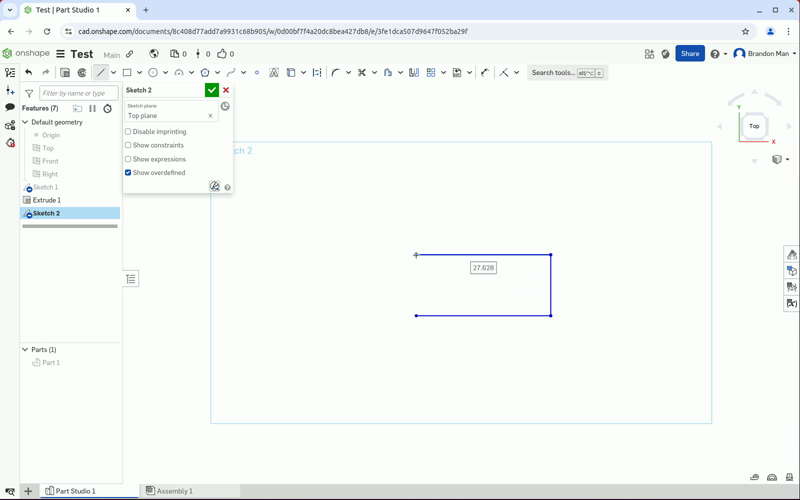
key(esc)
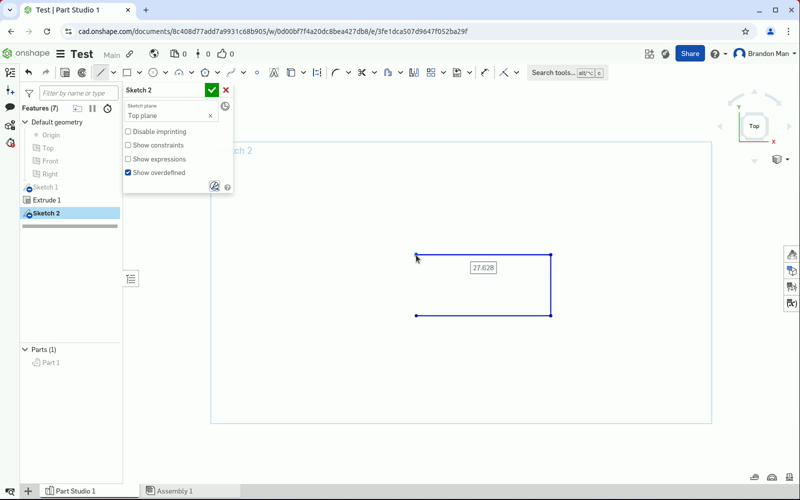
key(a)
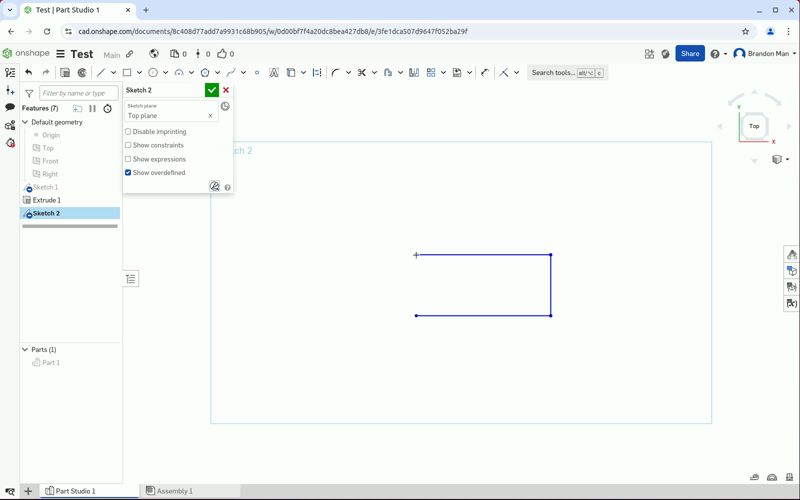
mouse_move(416, 254)
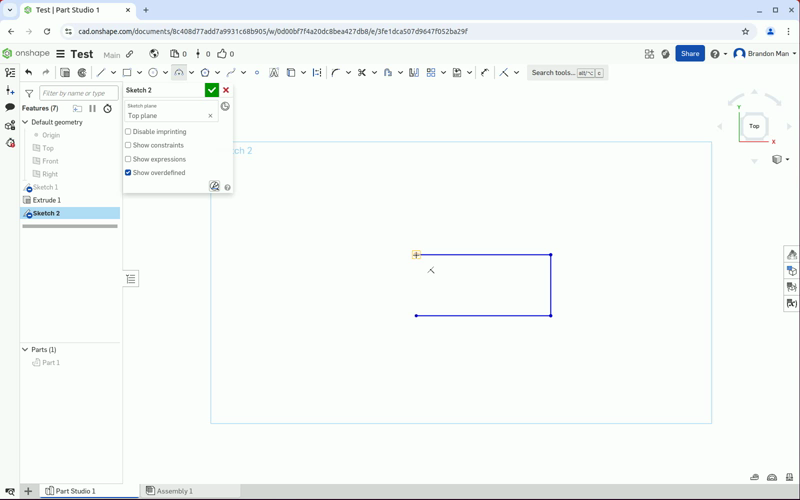
click(416, 254)
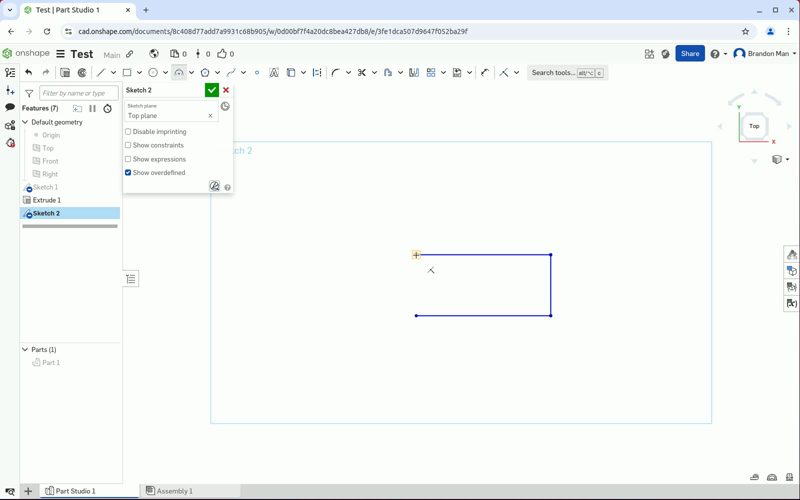
mouse_move(416, 315)
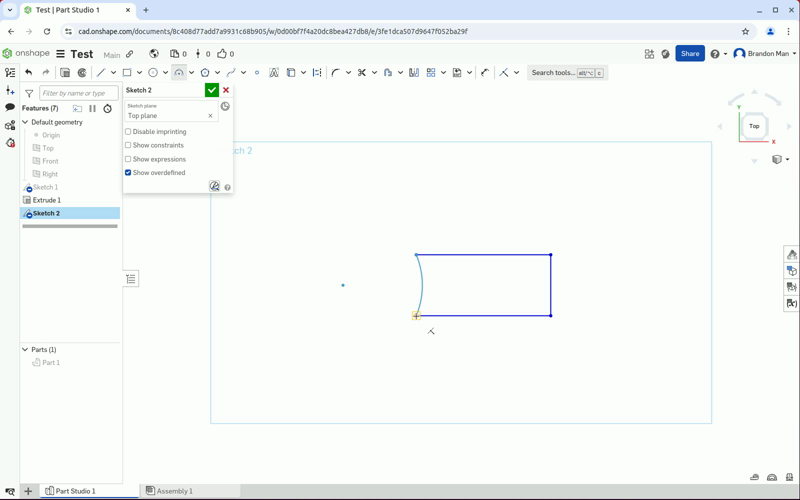
click(416, 315)
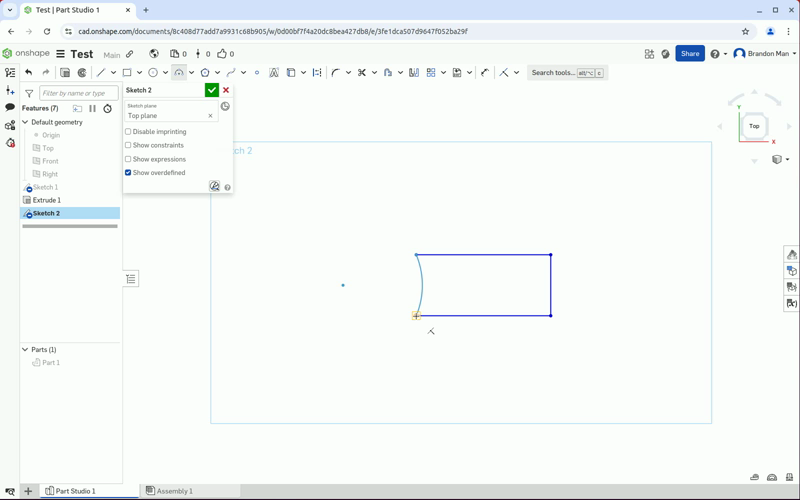
key_down(shift)
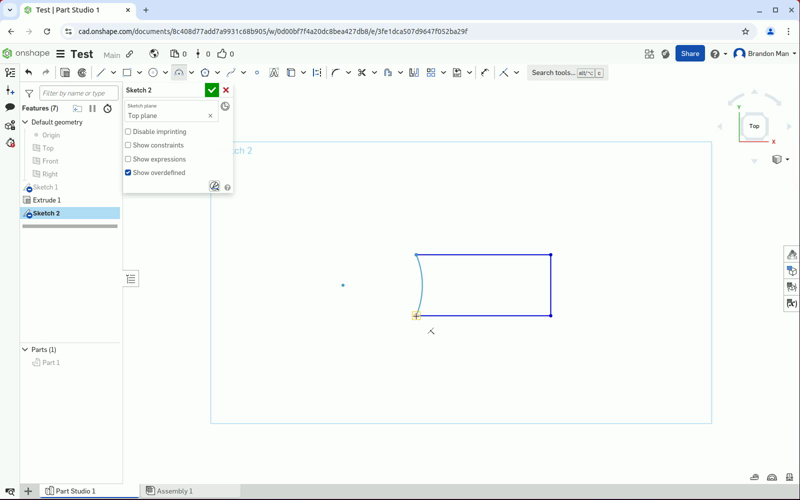
mouse_move(429, 285)
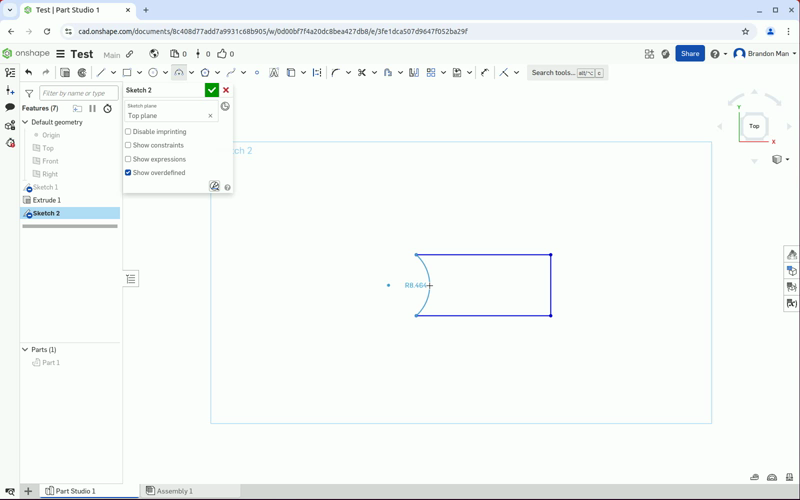
click(429, 285)
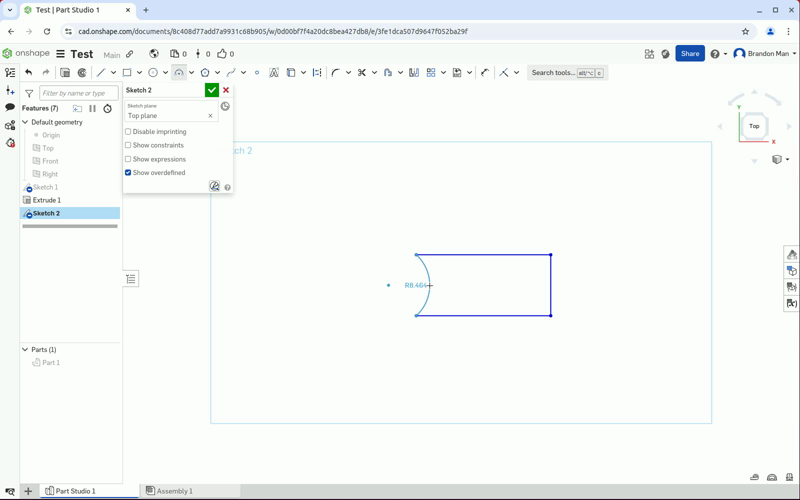
key_up(shift)
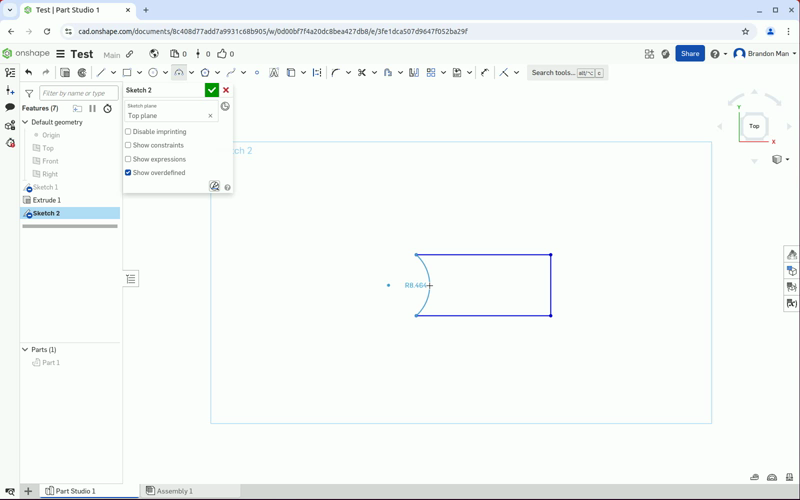
key(esc)
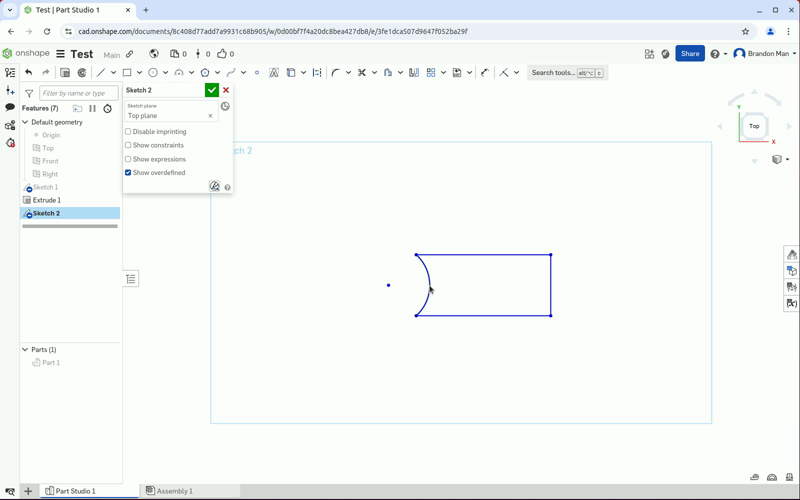
mouse_move(443, 265)
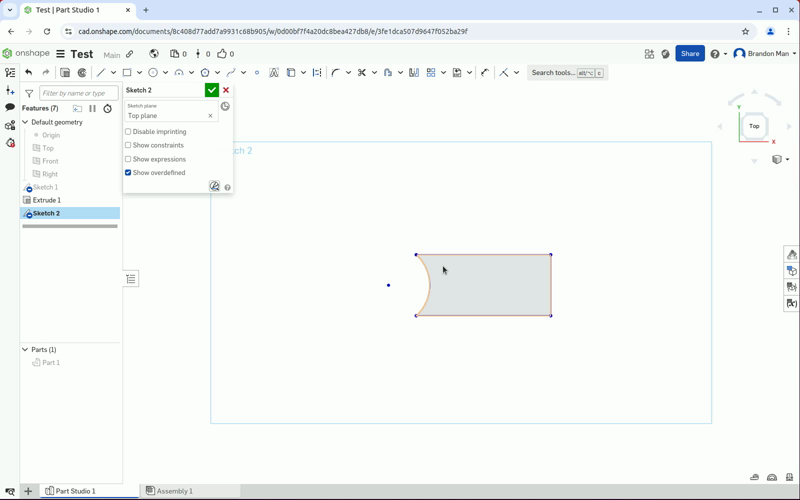
click(443, 265)
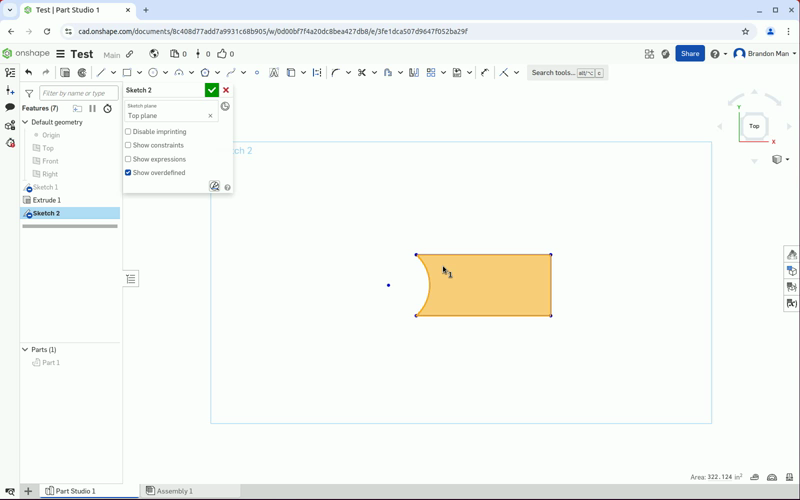
mouse_move(73, 352)
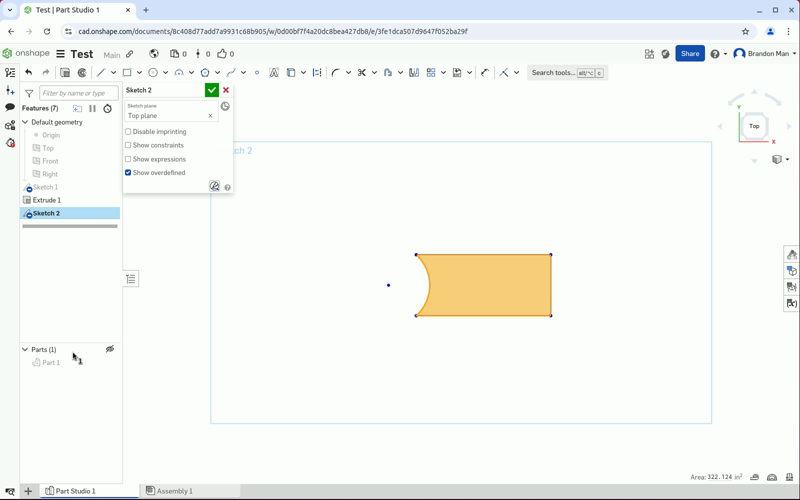
key(shift+y)
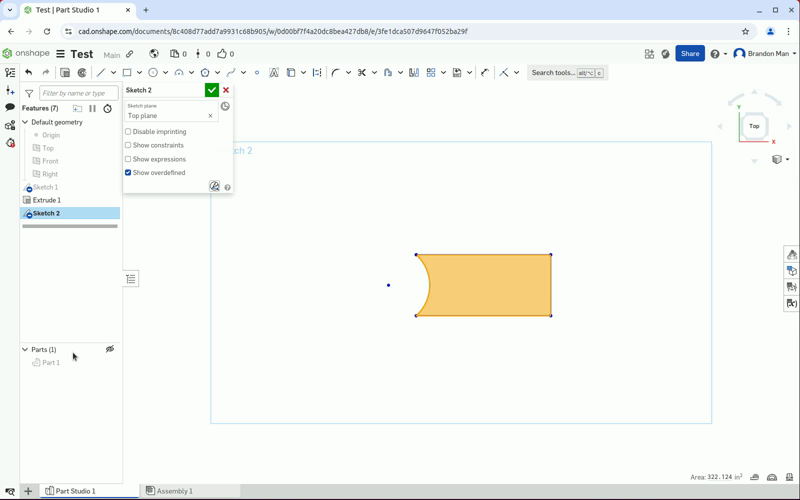
key(shift+e)
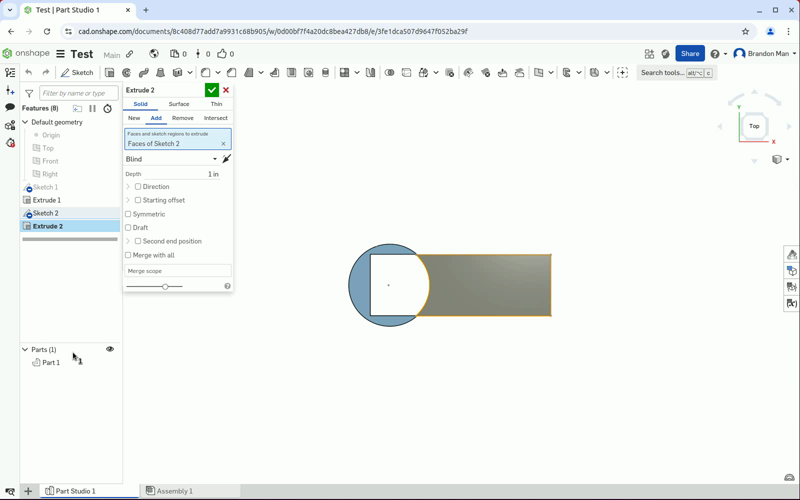
mouse_move(143, 106)
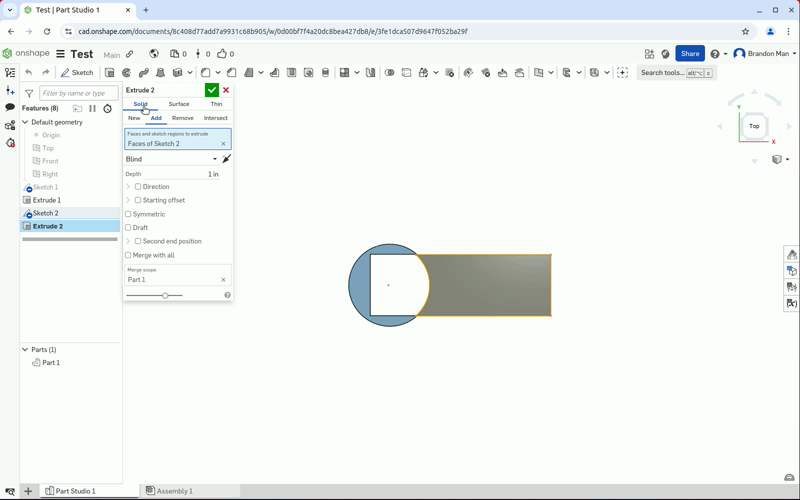
click(143, 106)
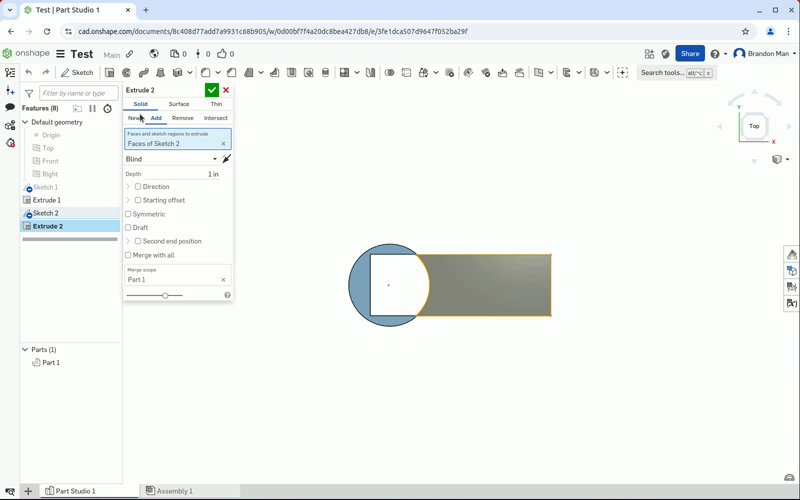
mouse_move(137, 120)
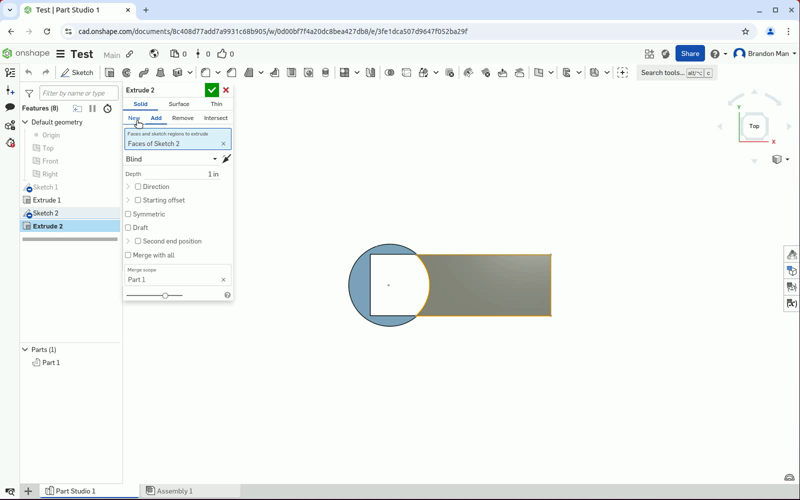
click(137, 120)
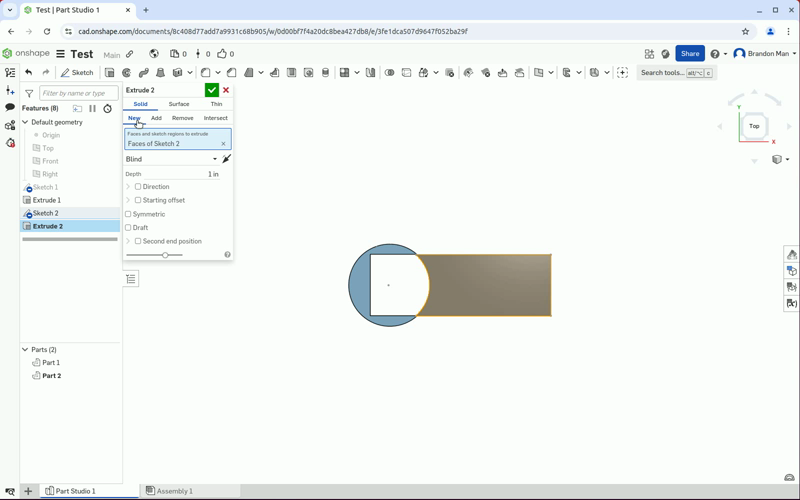
key(tab, 4)
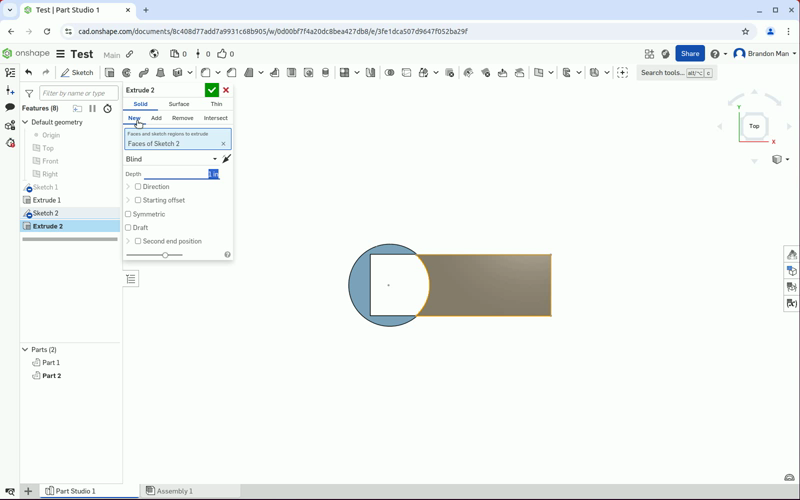
text(3.129)
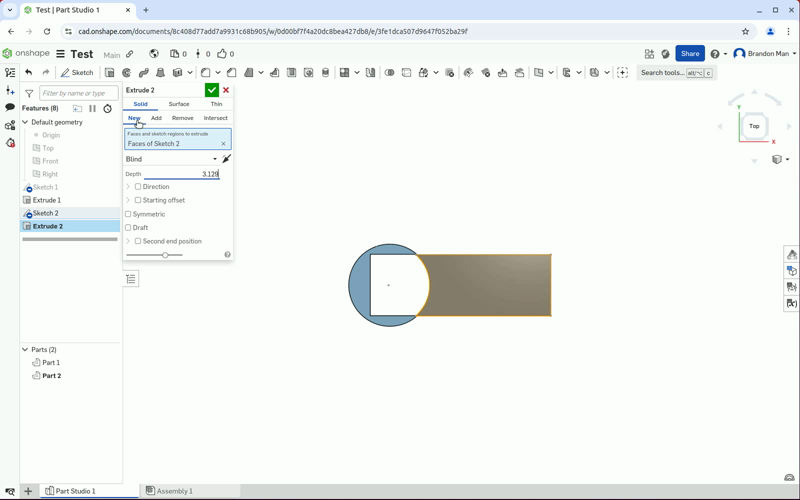
key(enter)
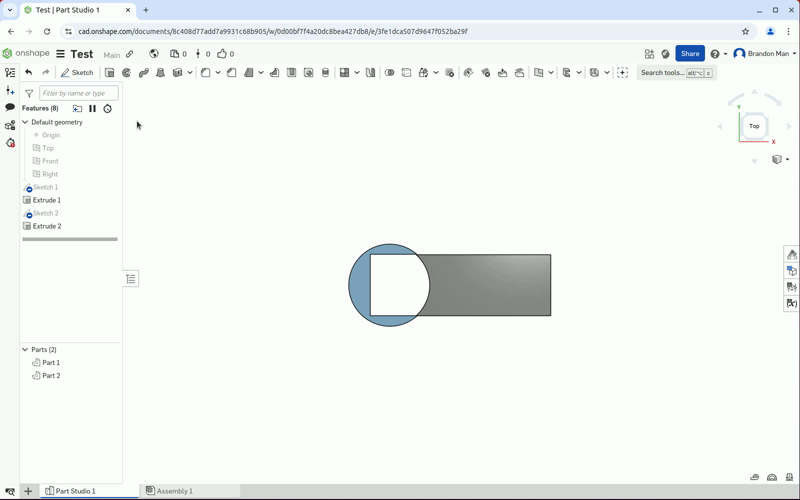
key(shift+h)
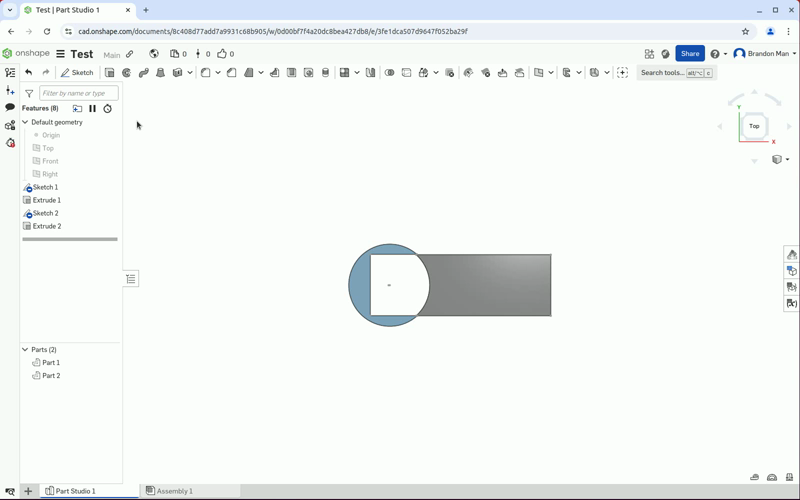
key(shift+h)
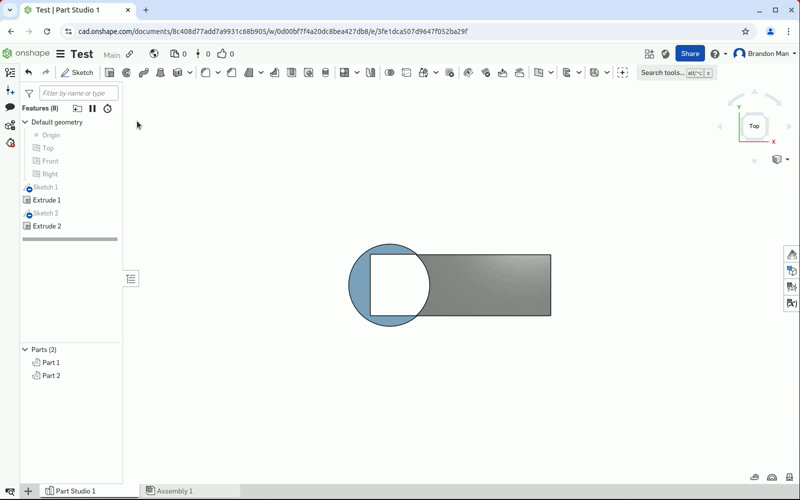
mouse_move(73, 189)
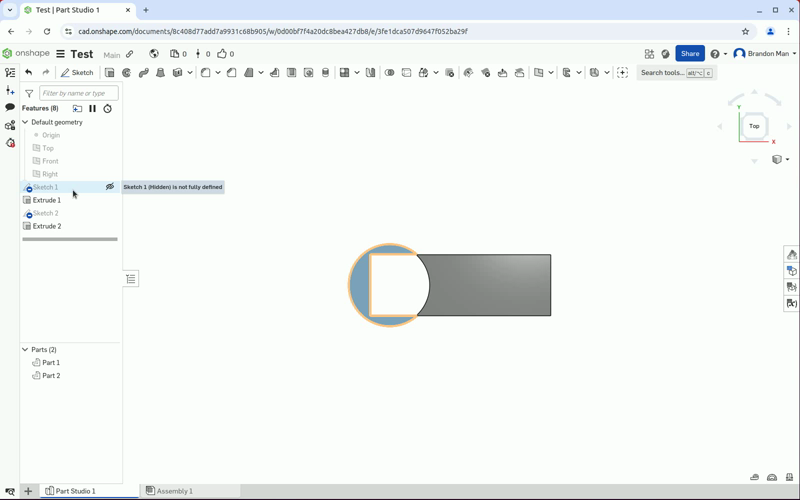
click(73, 189)
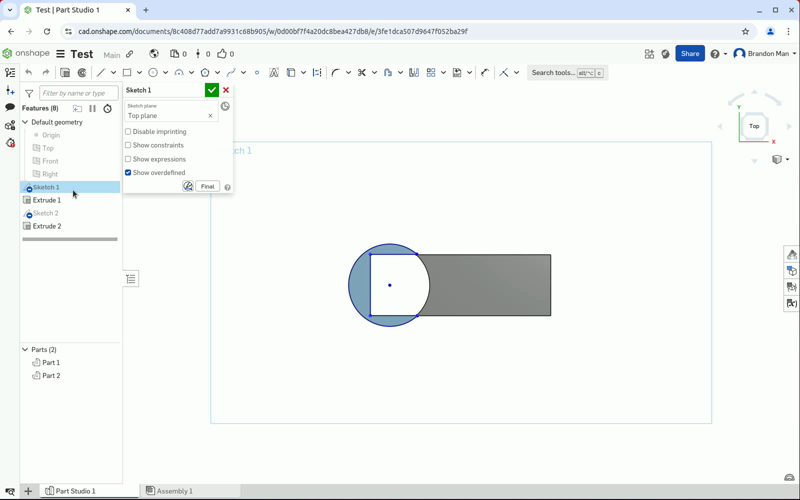
mouse_move(229, 92)
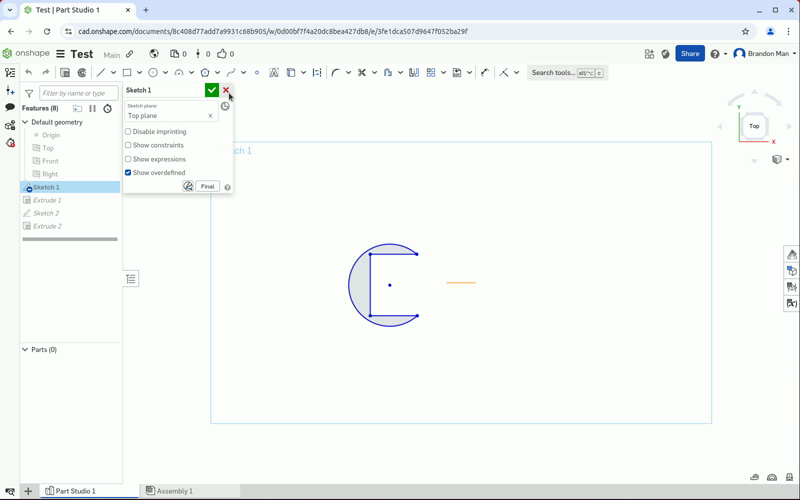
click(229, 92)
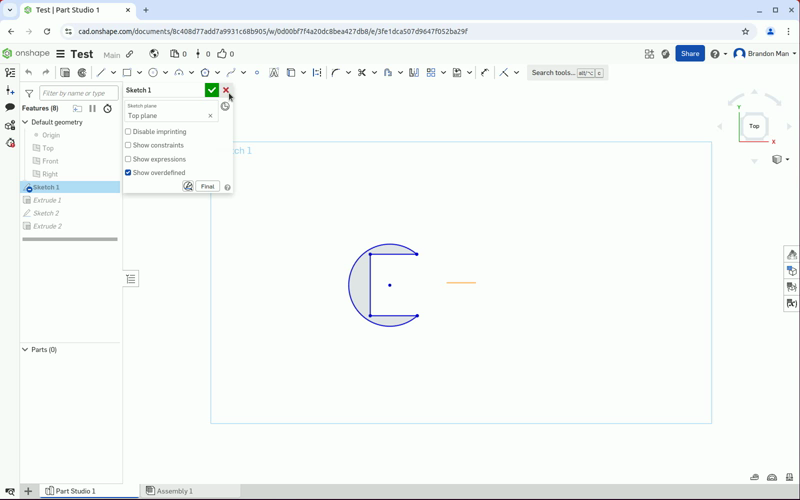
key(shift+s)
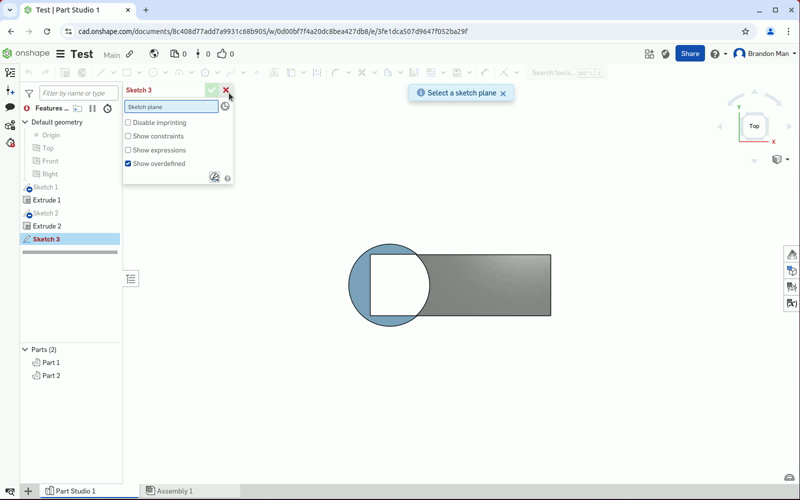
mouse_move(73, 150)
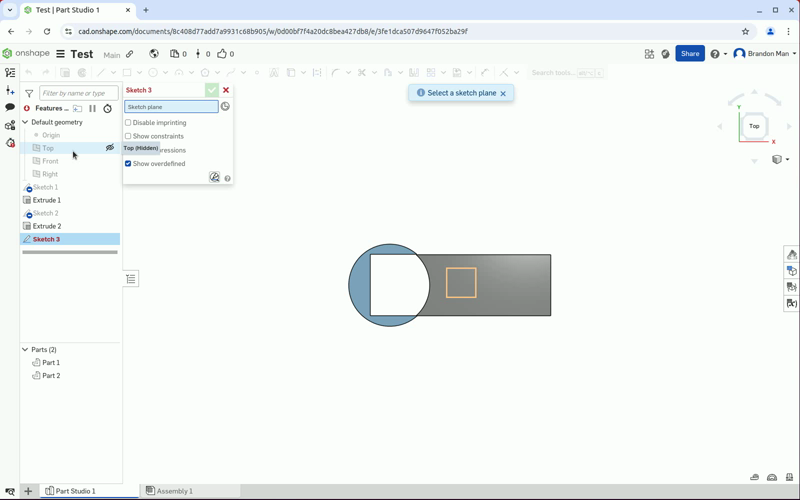
click(73, 150)
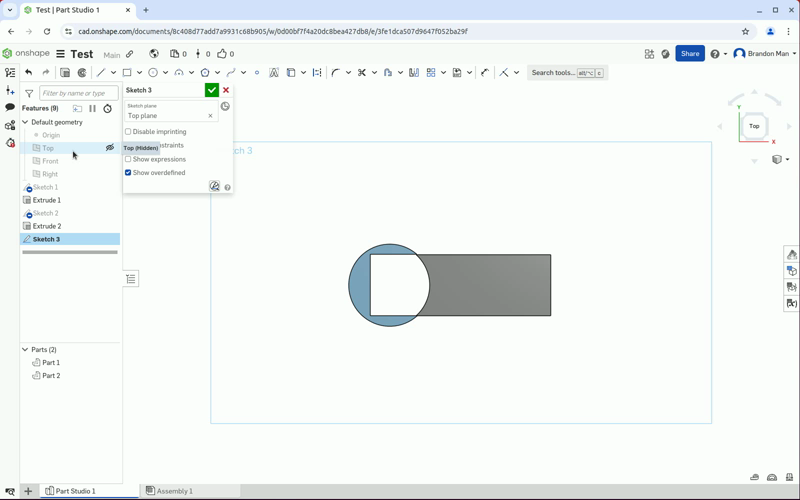
mouse_move(73, 352)
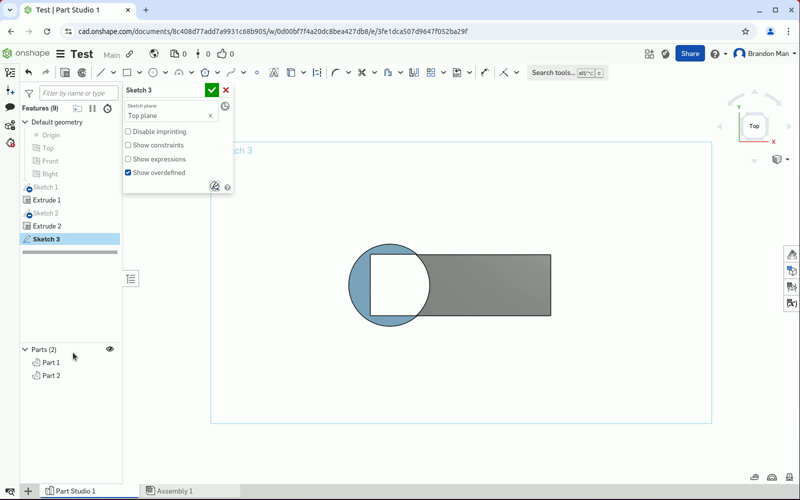
key(y)
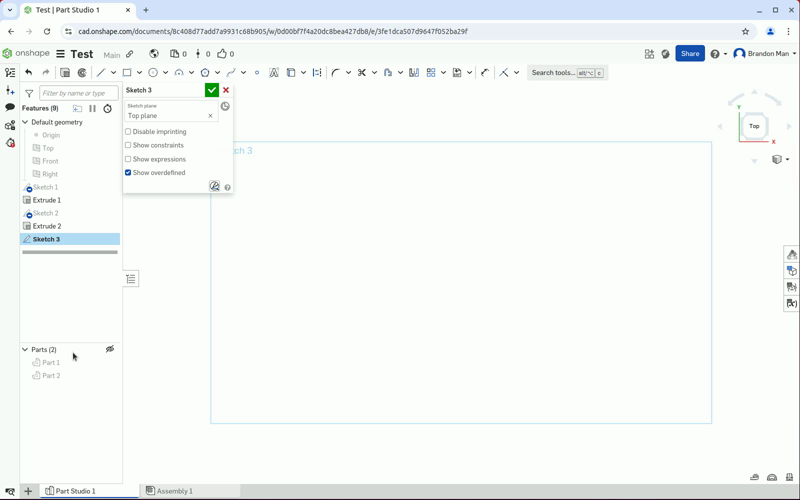
key(l)
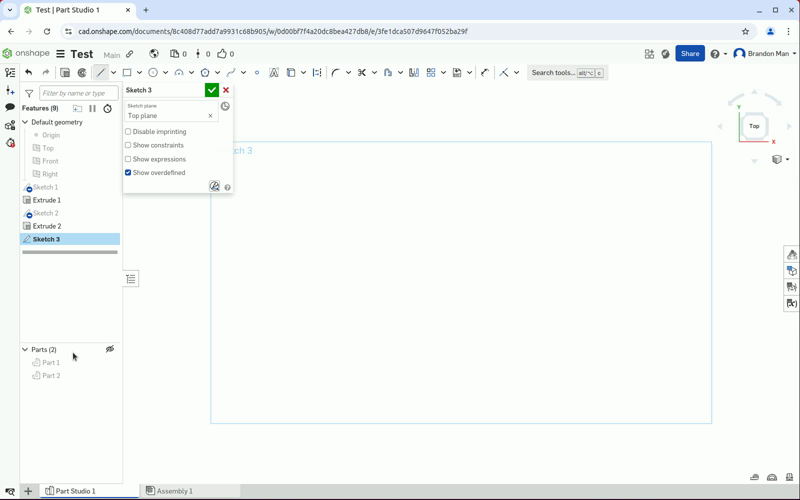
key_down(shift)
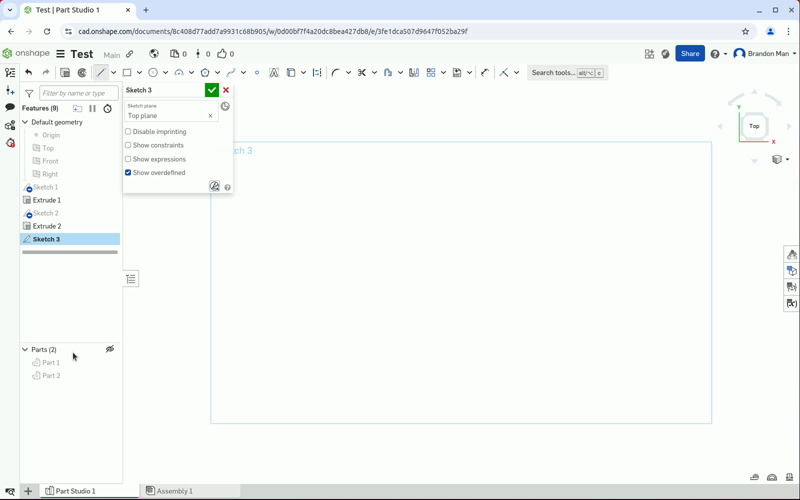
mouse_move(370, 315)
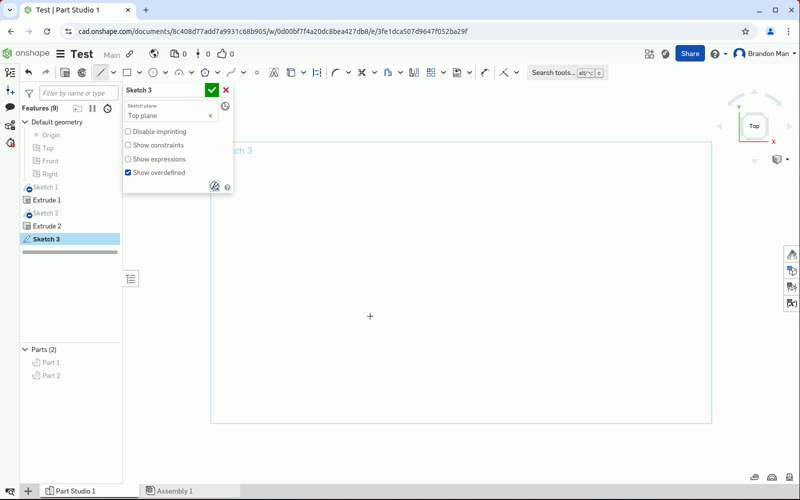
click(370, 315)
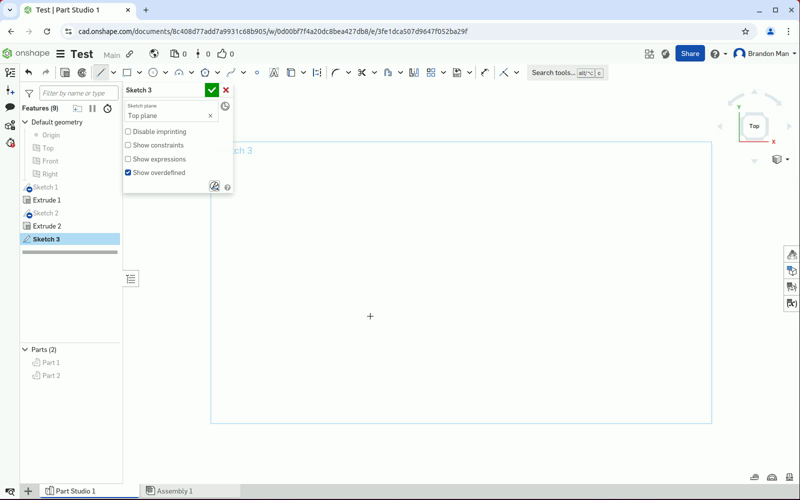
key_up(shift)
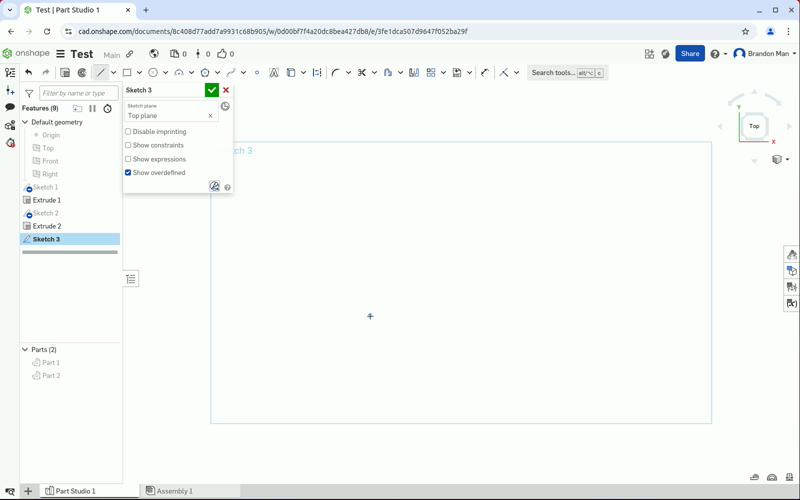
key_down(shift)
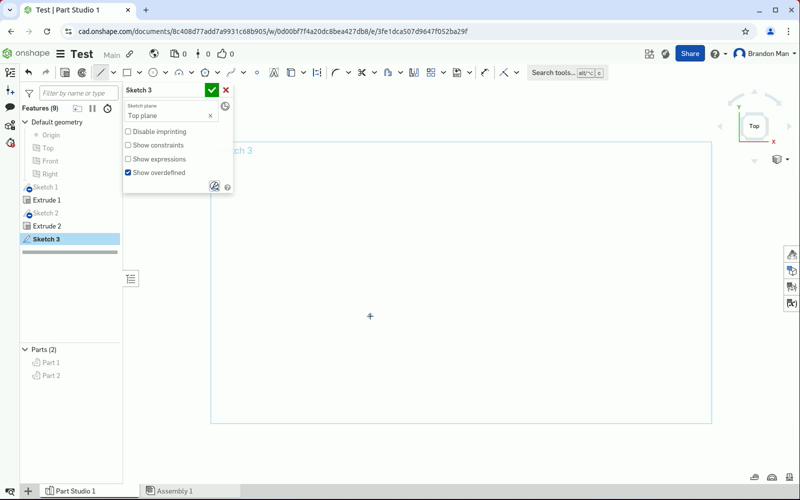
mouse_move(400, 315)
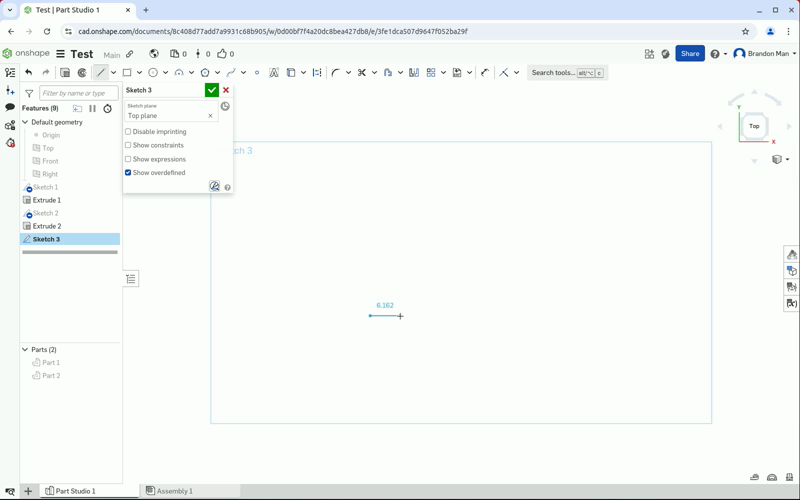
mouse_move(416, 315)
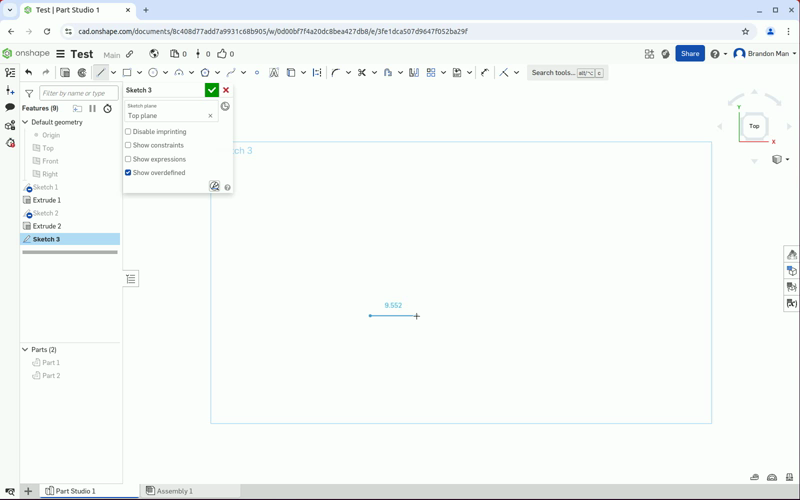
click(416, 315)
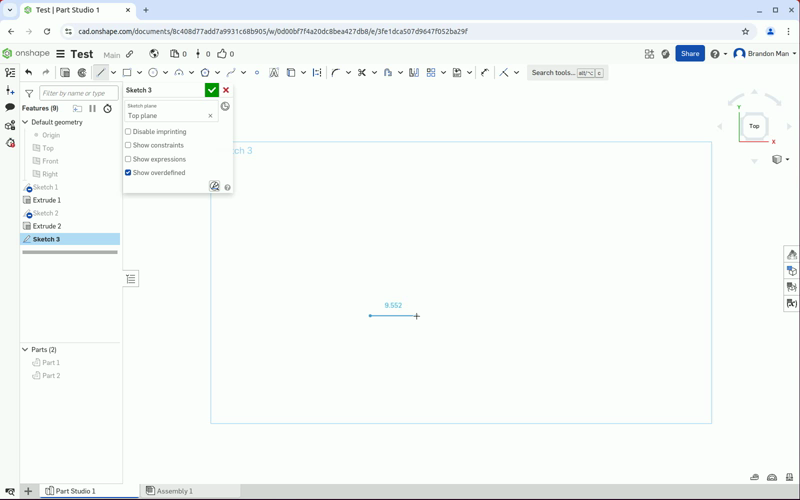
key_up(shift)
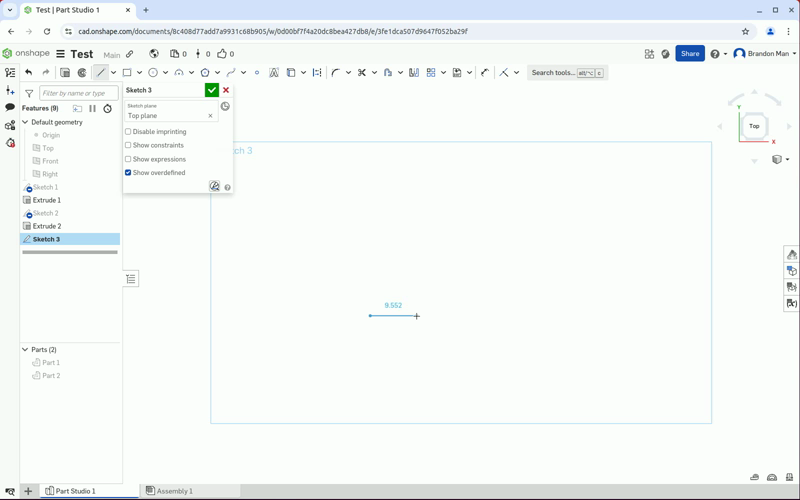
key(esc)
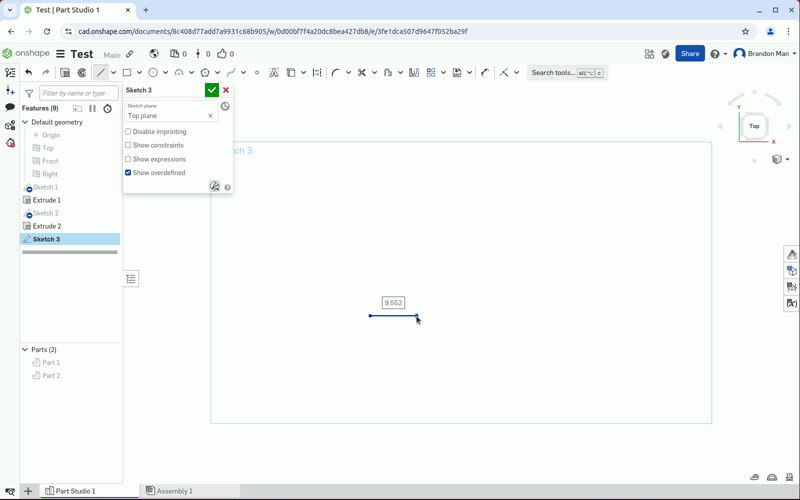
key(a)
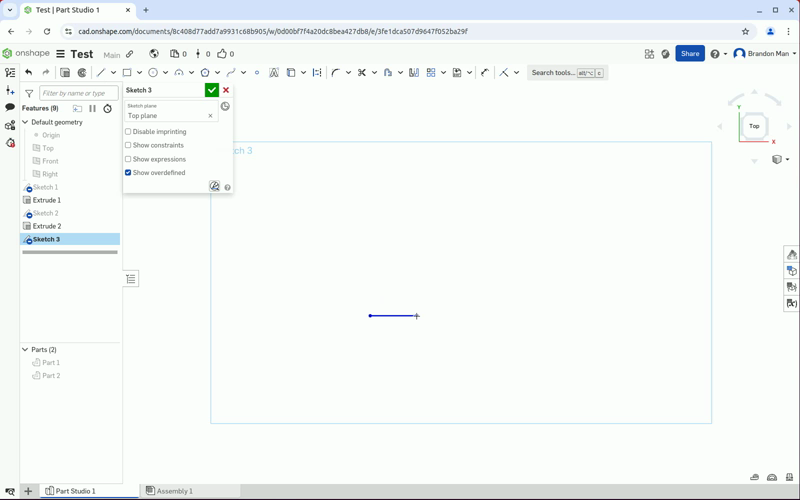
mouse_move(416, 315)
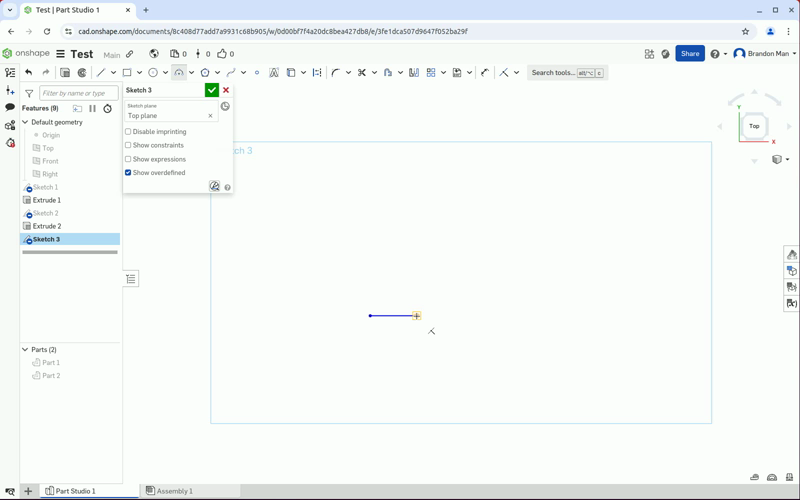
click(416, 315)
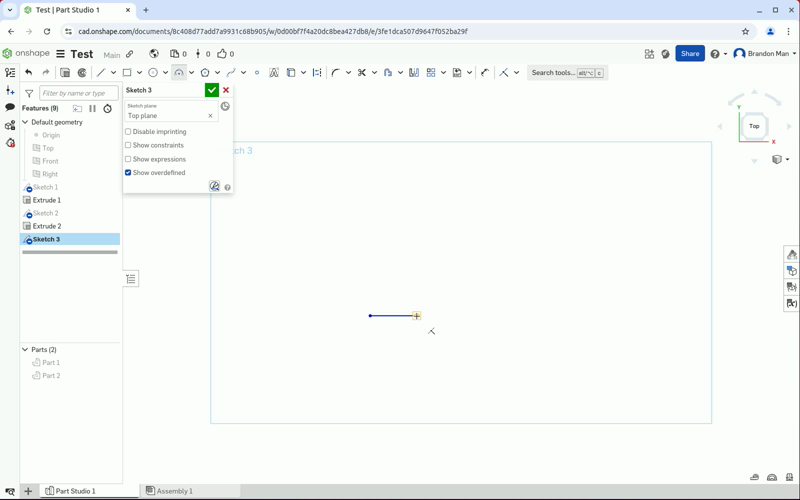
key_down(shift)
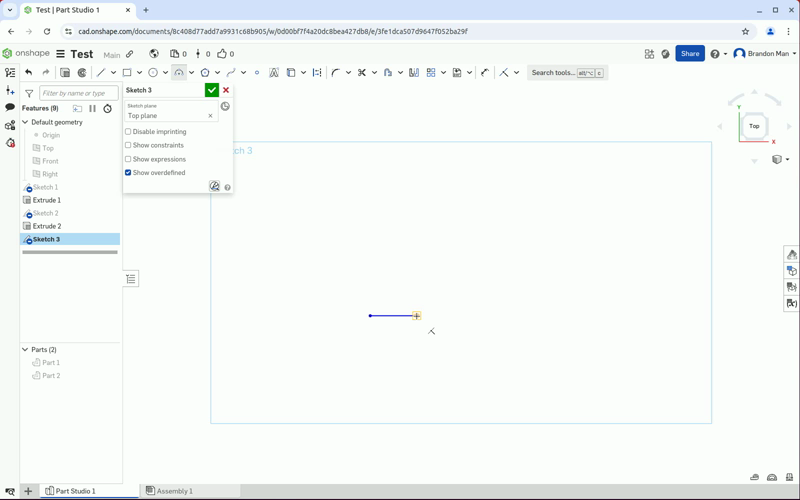
mouse_move(416, 254)
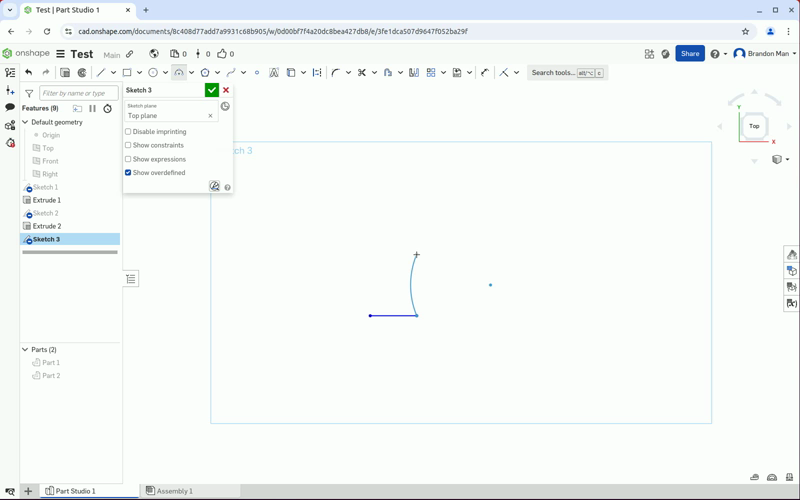
click(416, 254)
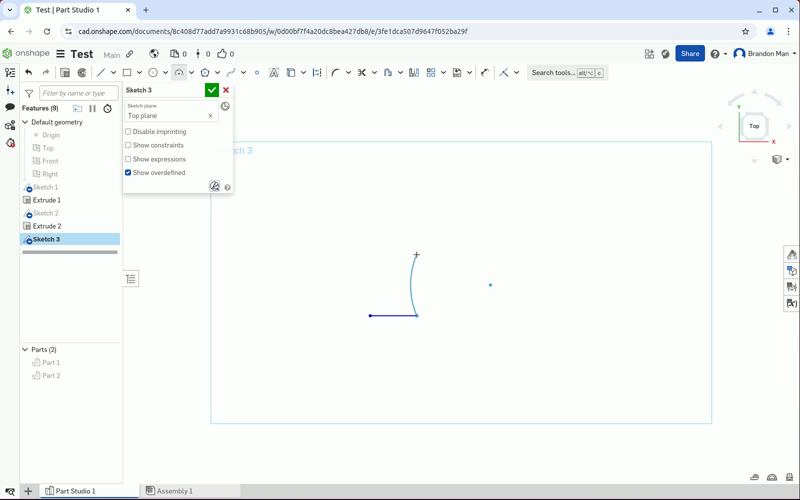
mouse_move(430, 285)
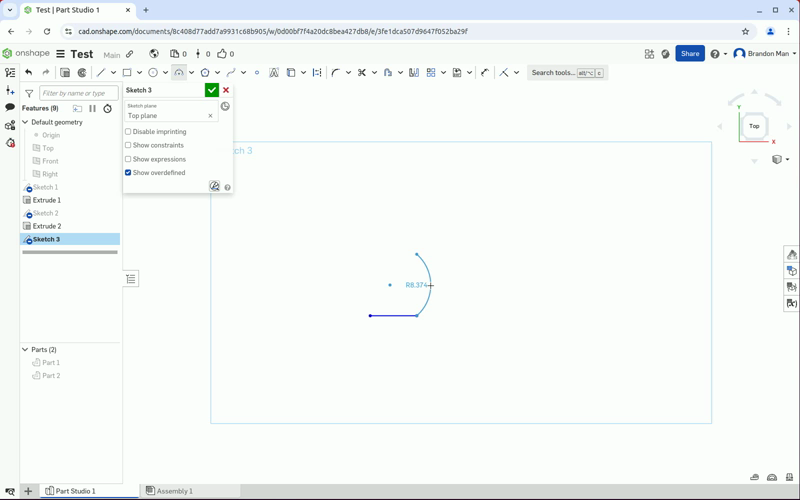
click(430, 285)
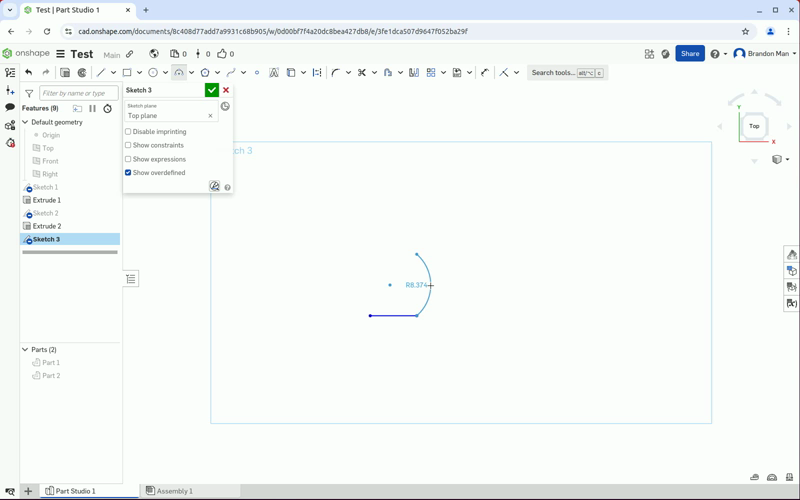
key_up(shift)
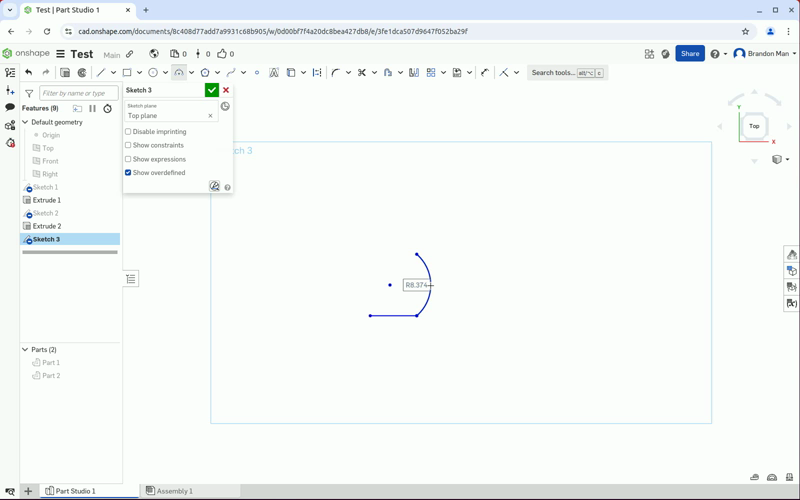
key(esc)
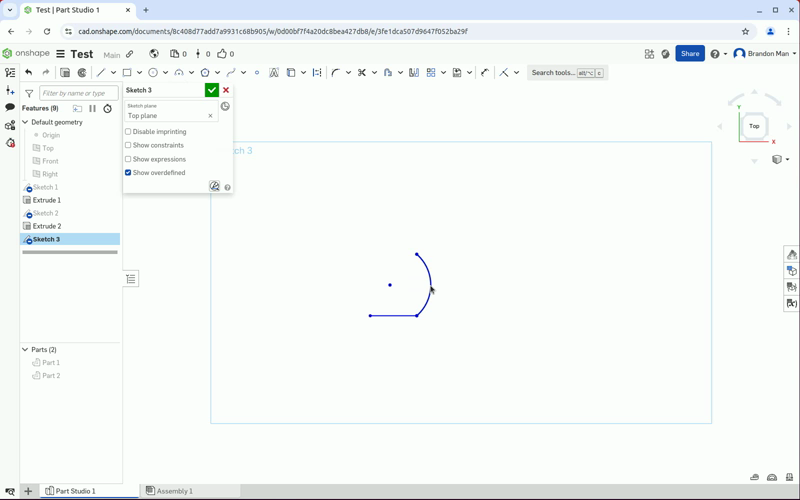
key(l)
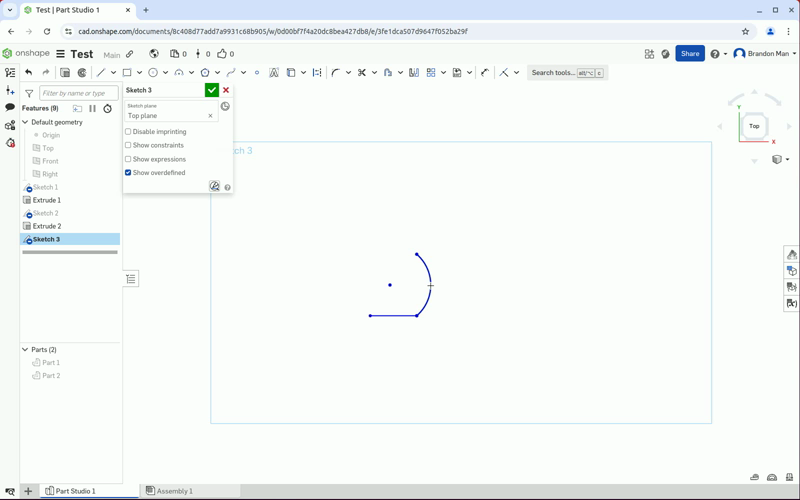
mouse_move(416, 254)
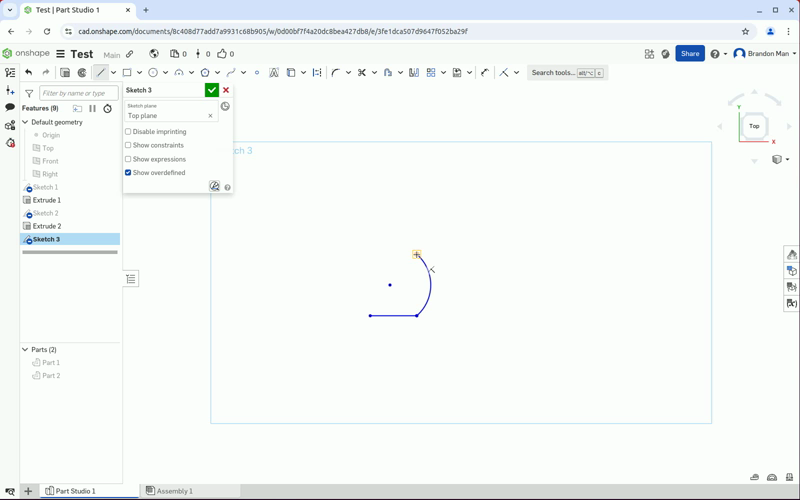
click(416, 254)
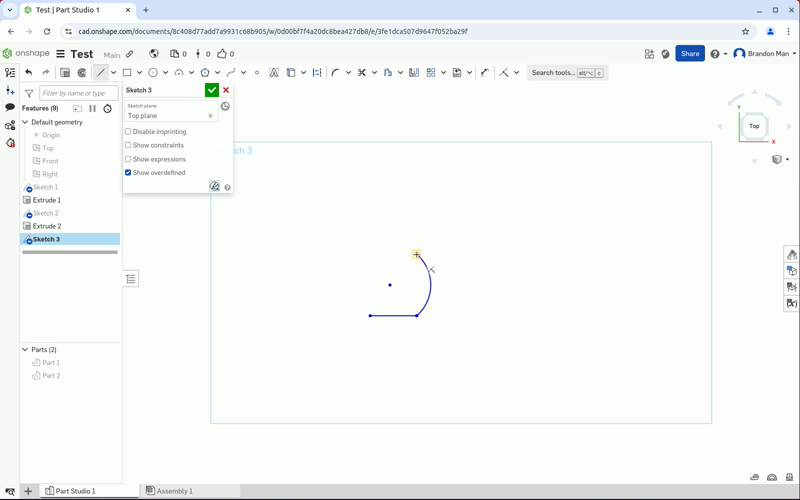
key_down(shift)
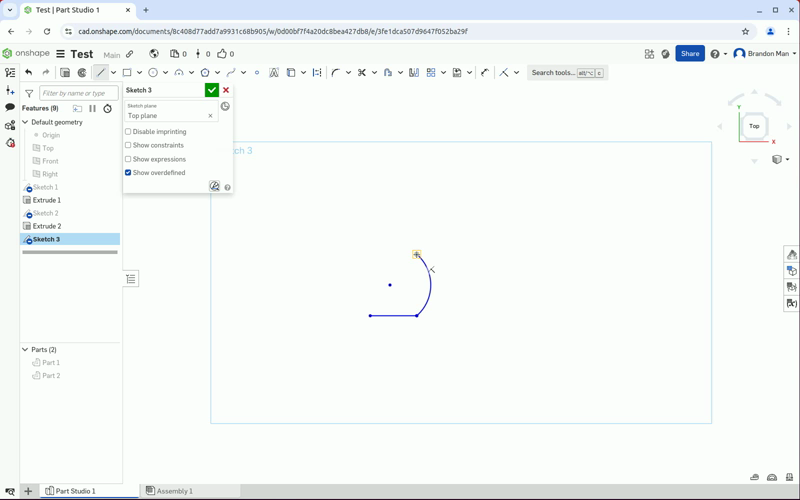
mouse_move(447, 254)
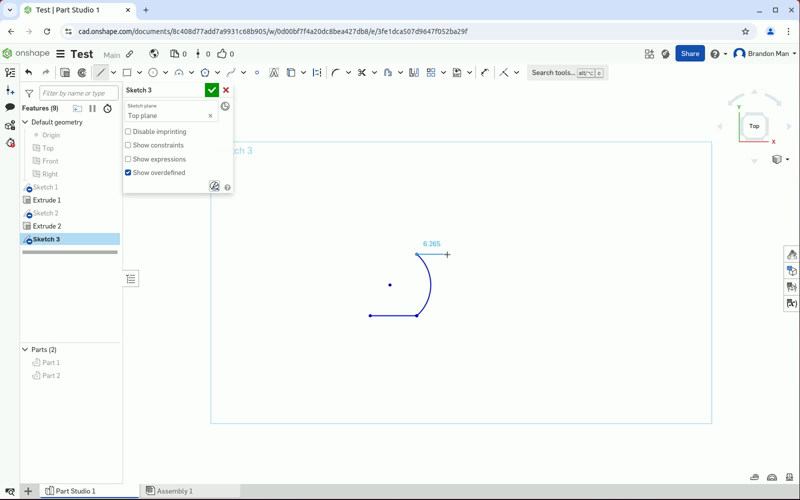
mouse_move(370, 254)
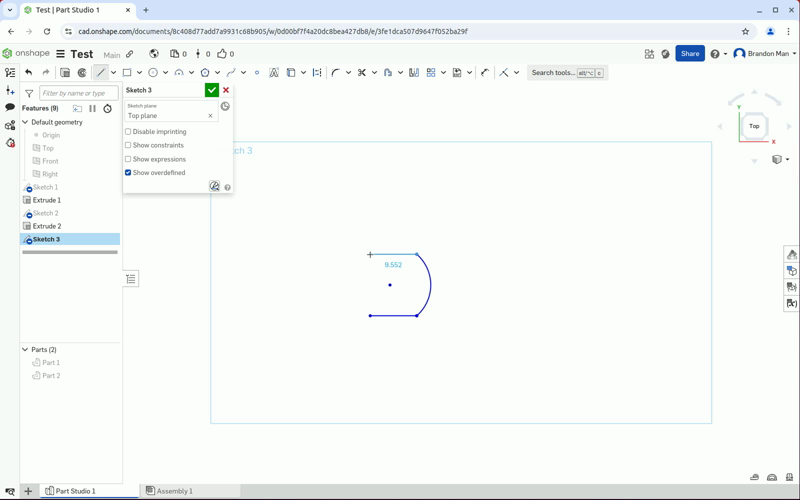
click(370, 254)
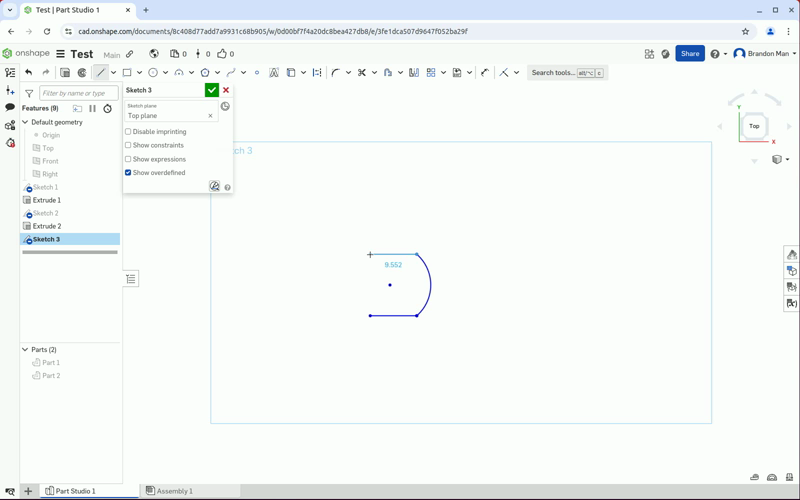
key_up(shift)
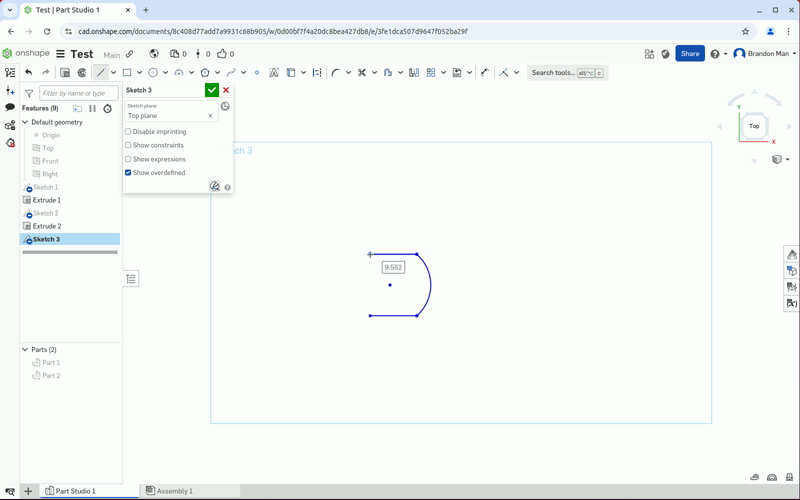
key_down(shift)
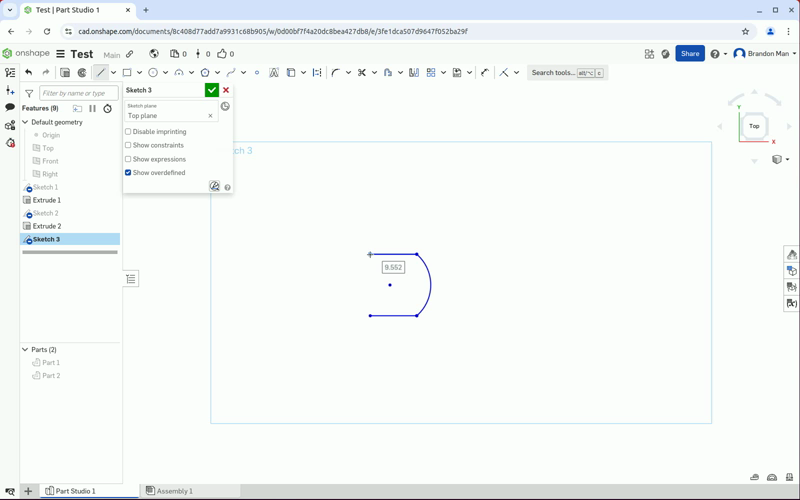
mouse_move(370, 315)
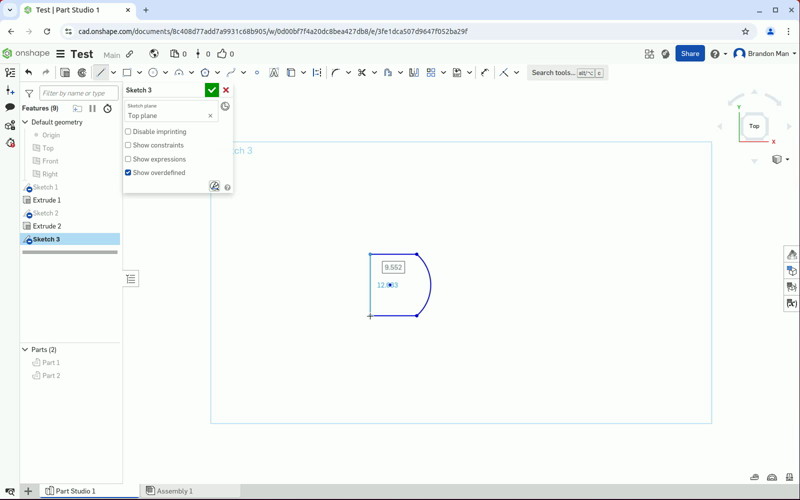
key_up(shift)
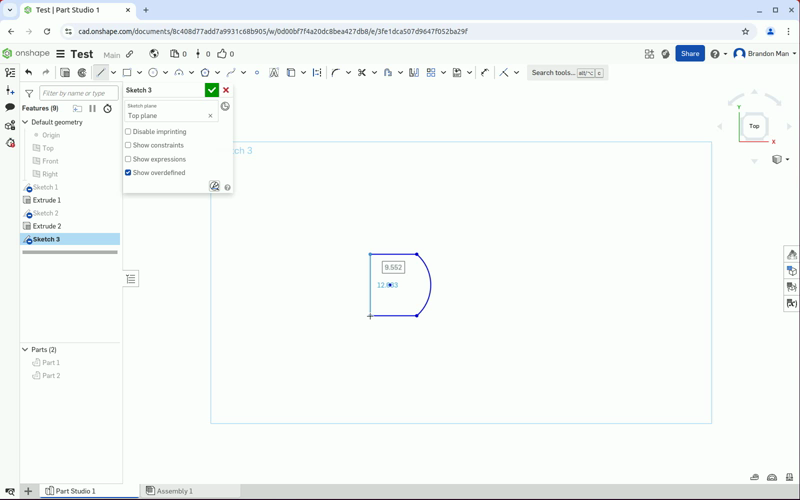
click(370, 315)
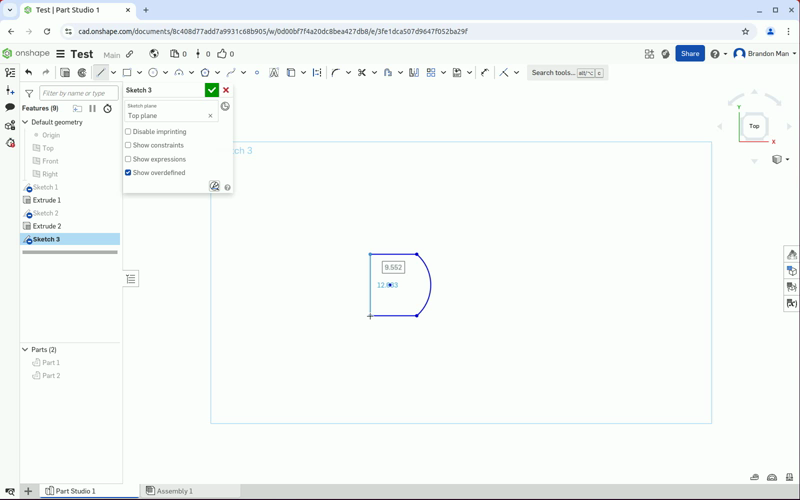
key(esc)
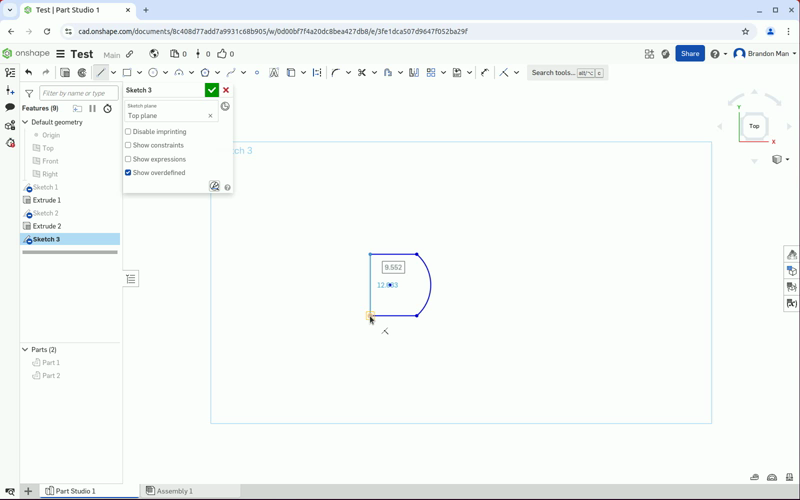
mouse_move(374, 274)
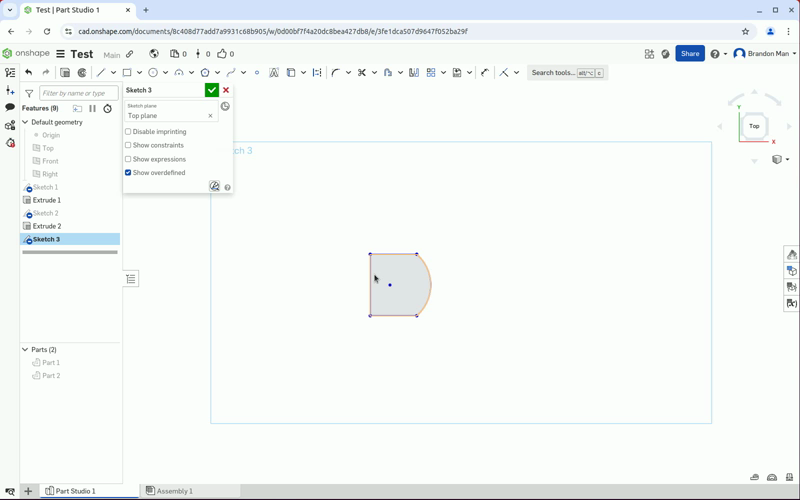
click(374, 274)
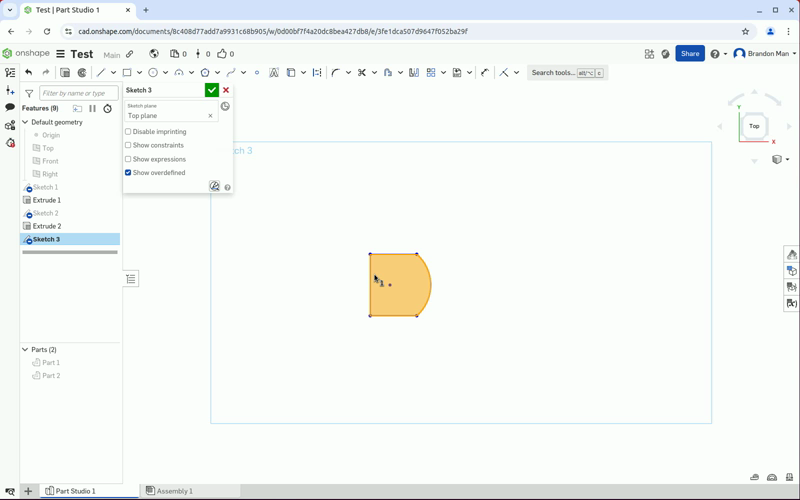
mouse_move(73, 352)
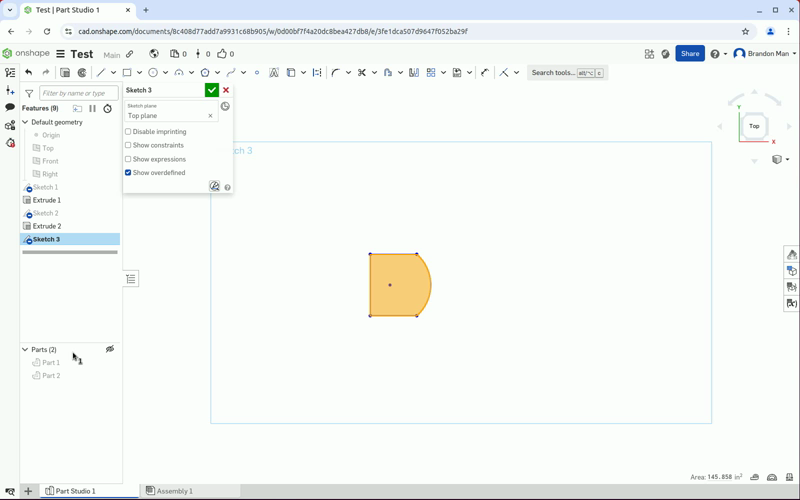
key(shift+y)
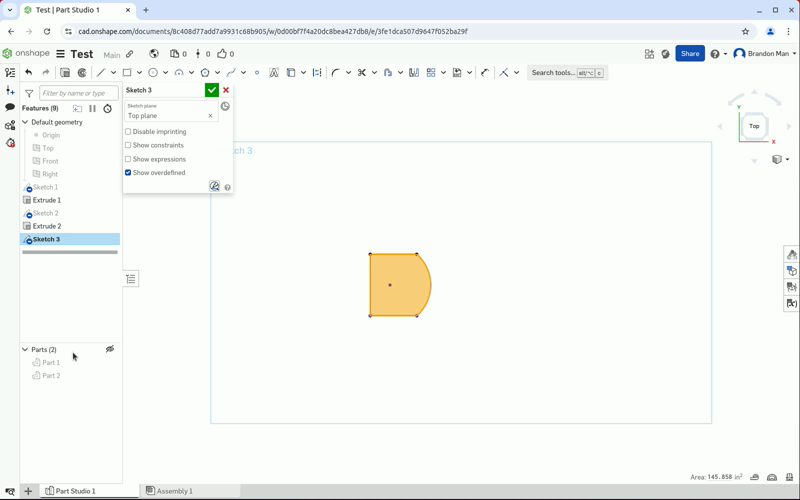
key(shift+e)
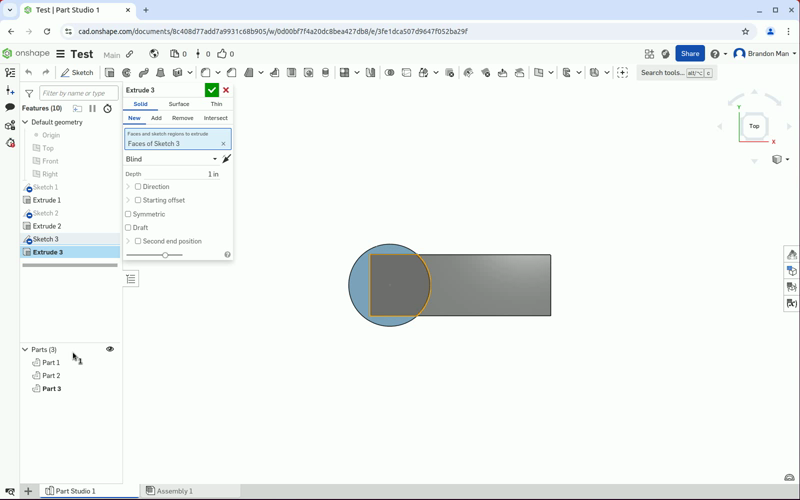
mouse_move(143, 106)
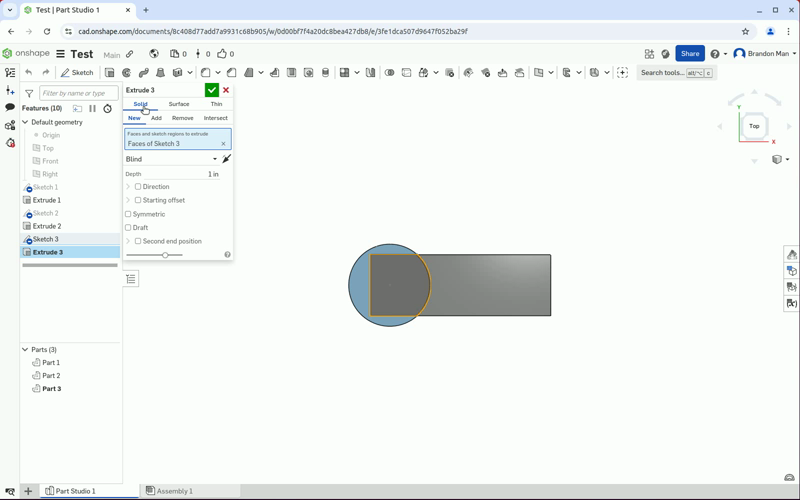
click(143, 106)
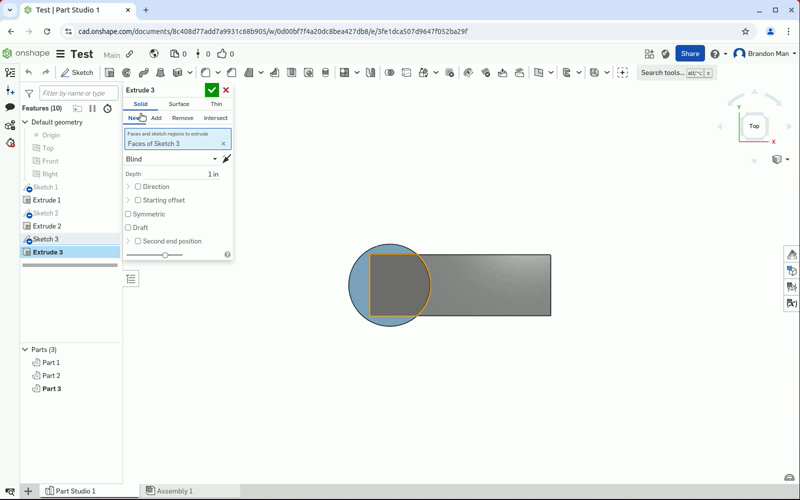
mouse_move(137, 120)
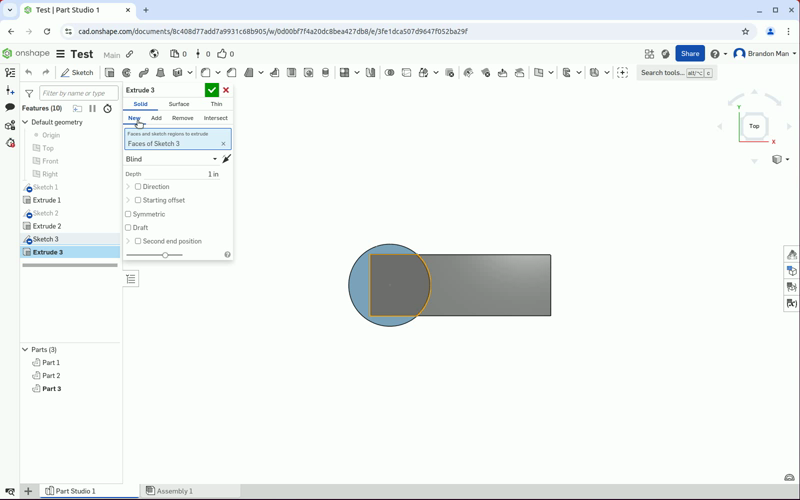
click(137, 120)
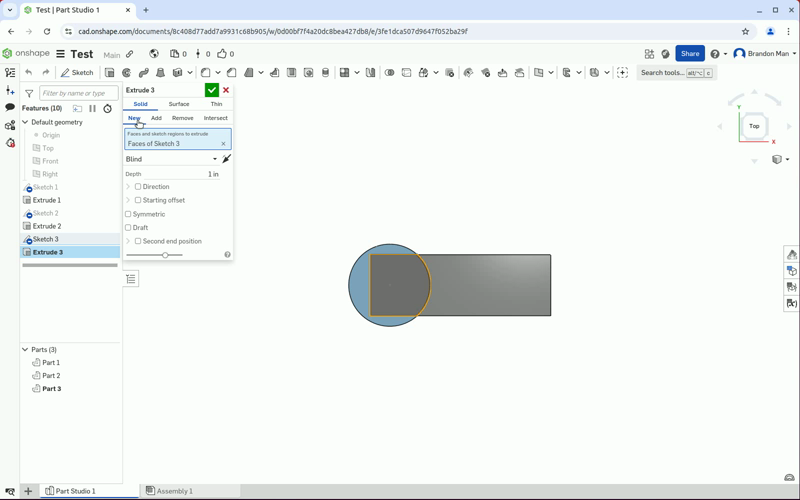
key(tab, 4)
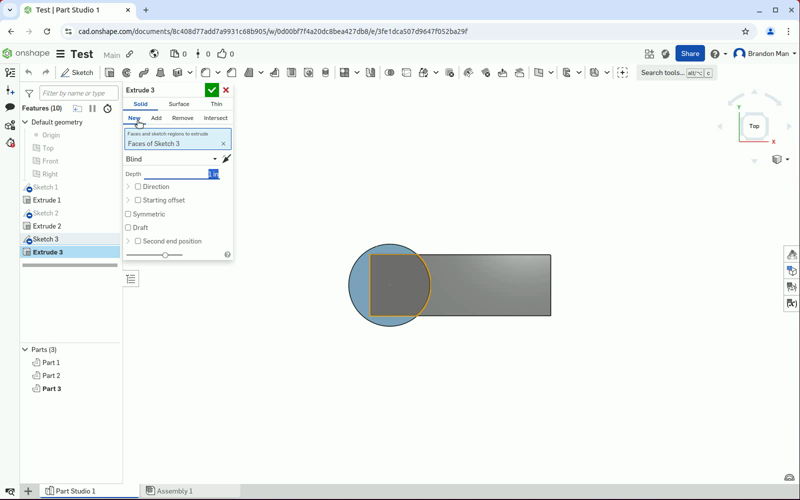
text(3.129)
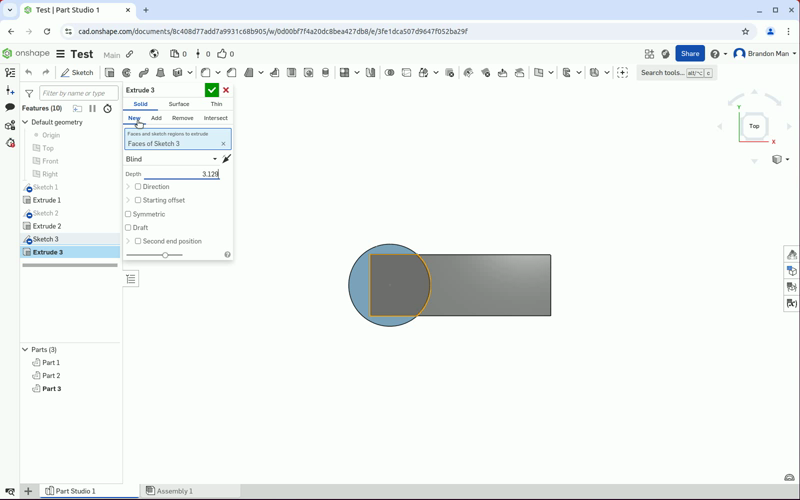
key(enter)
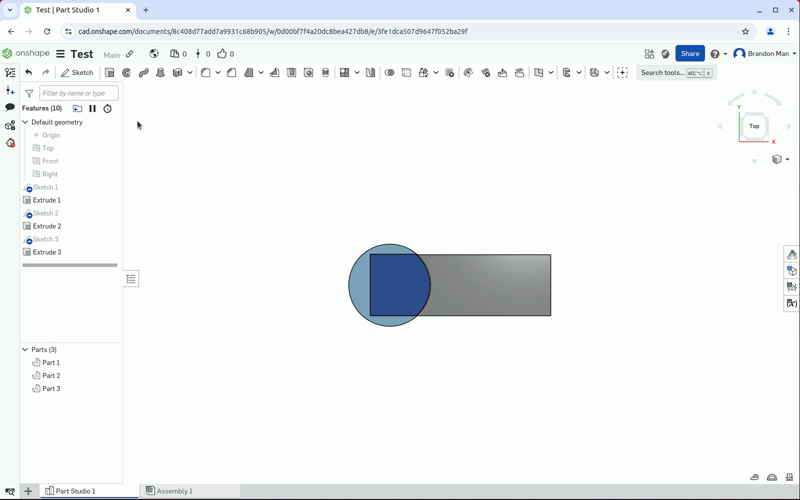
key(shift+h)
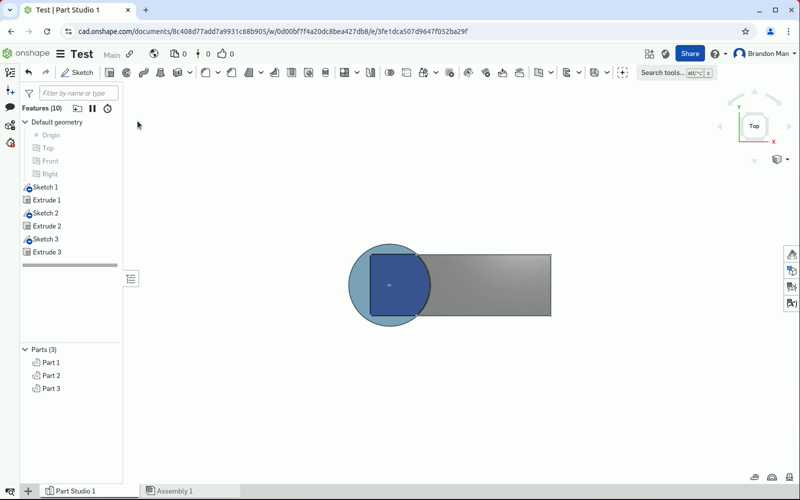
key(shift+h)
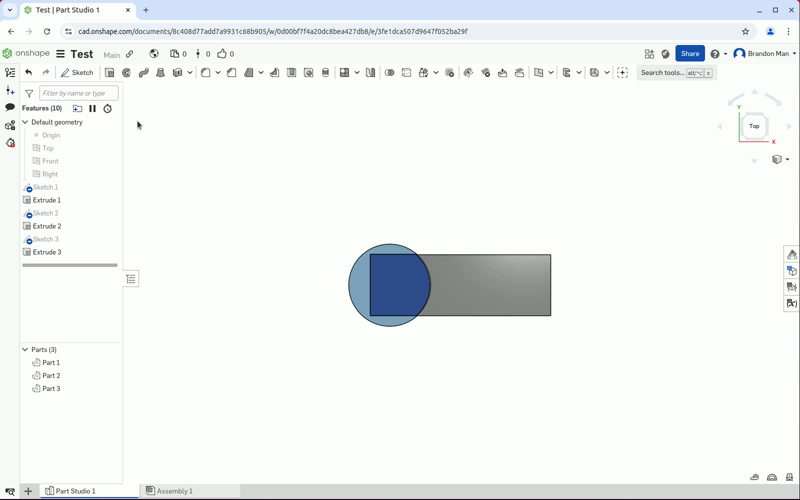
mouse_move(73, 189)
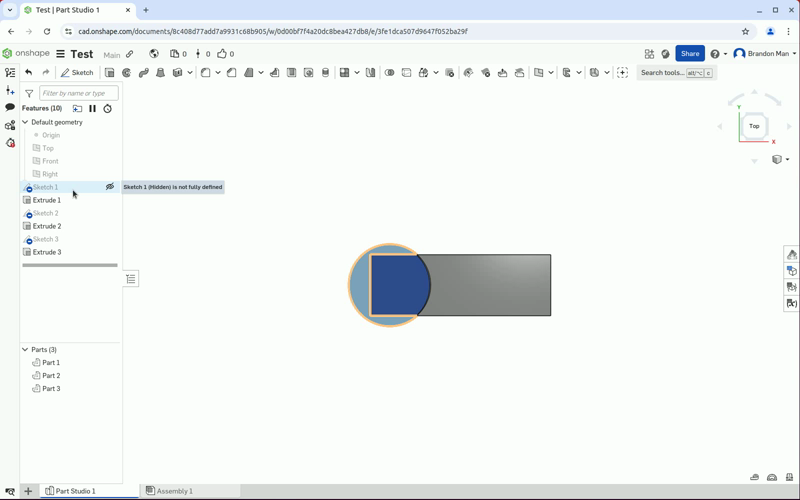
click(73, 189)
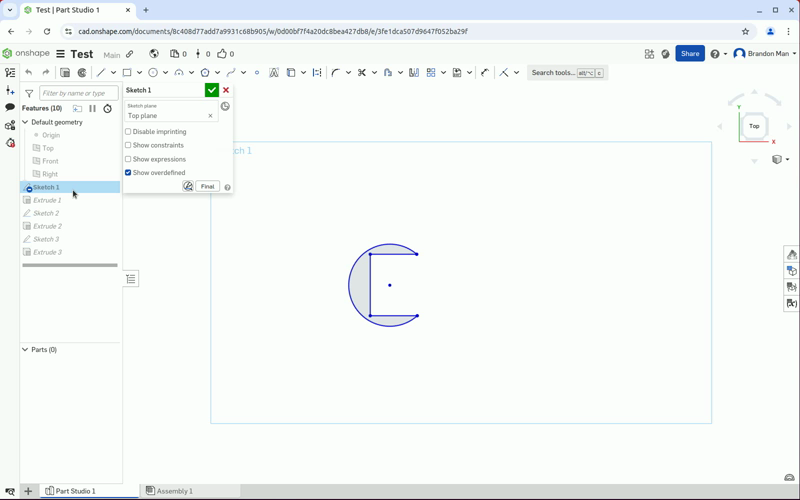
mouse_move(229, 92)
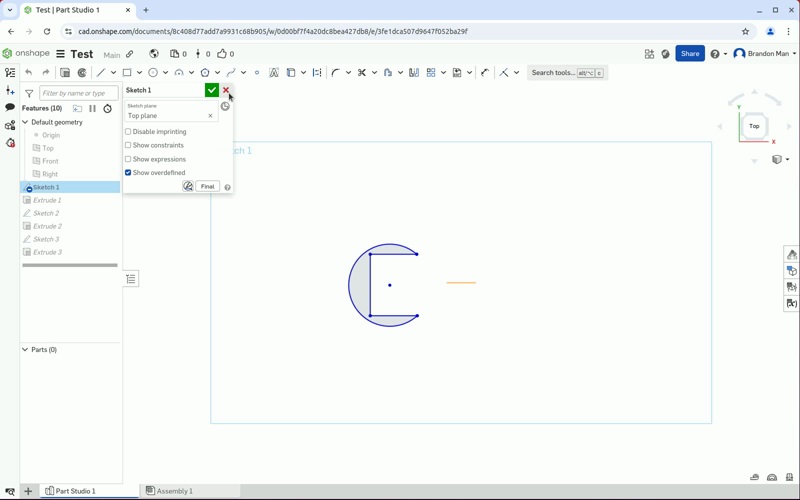
click(229, 92)
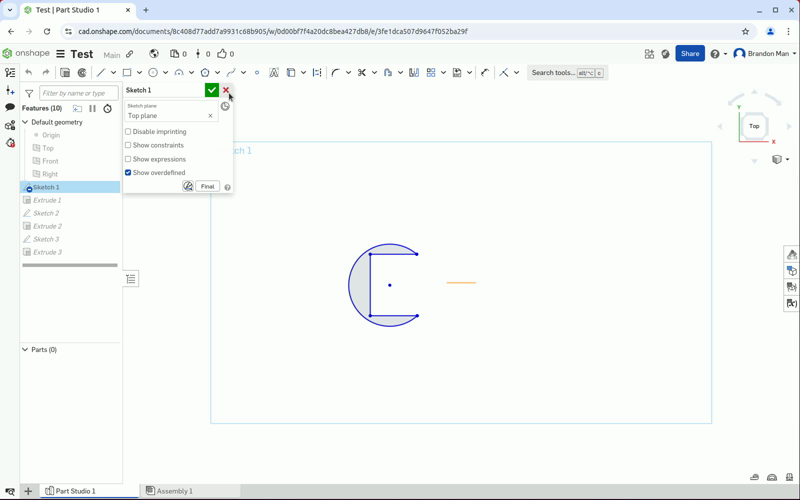
key(shift+s)
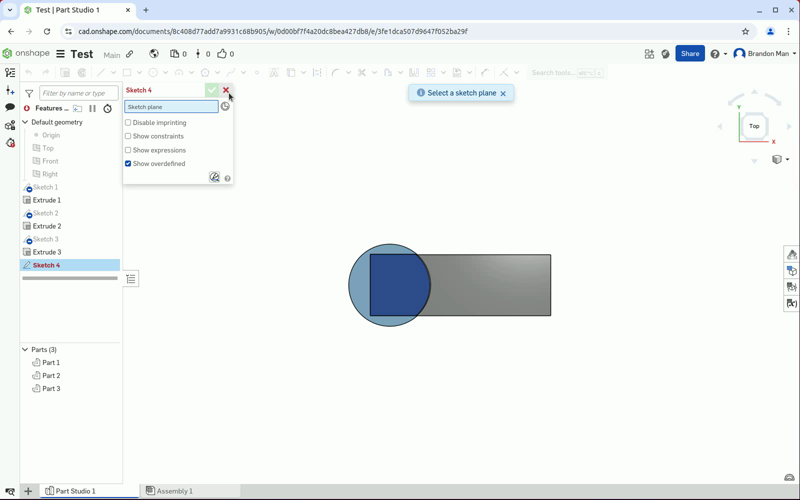
mouse_move(73, 150)
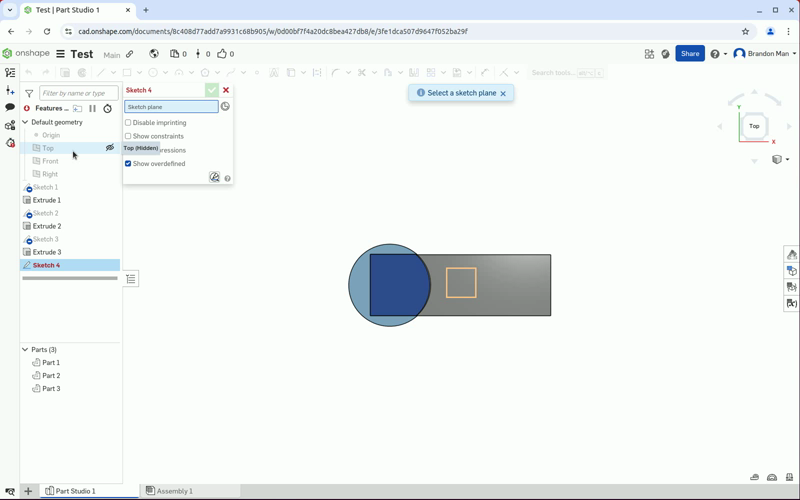
click(73, 150)
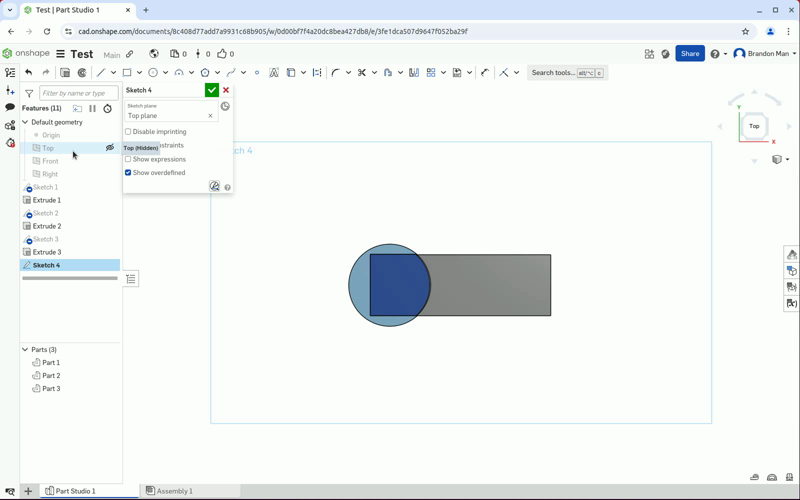
mouse_move(73, 352)
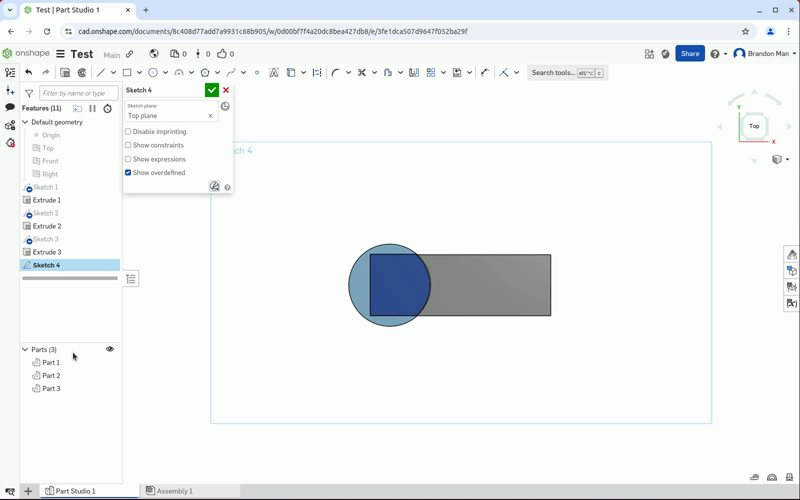
key(y)
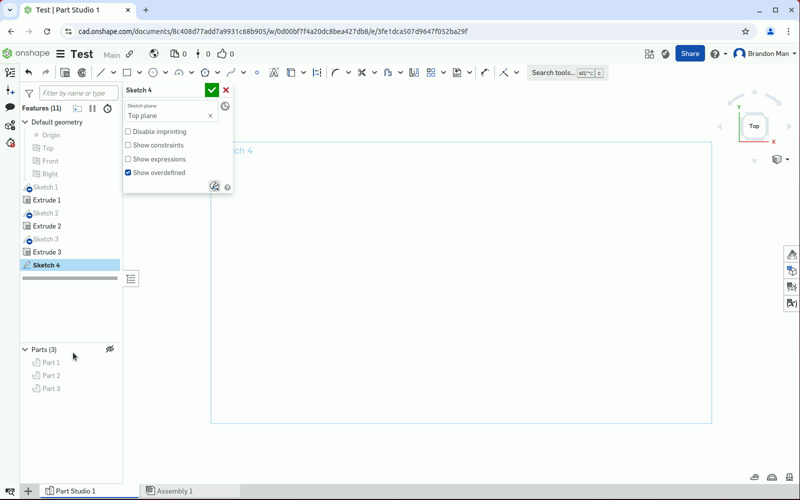
key(c)
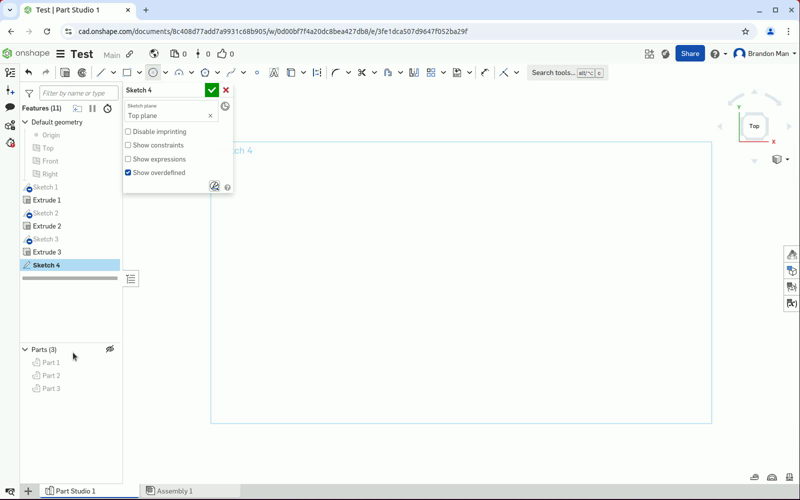
key_down(shift)
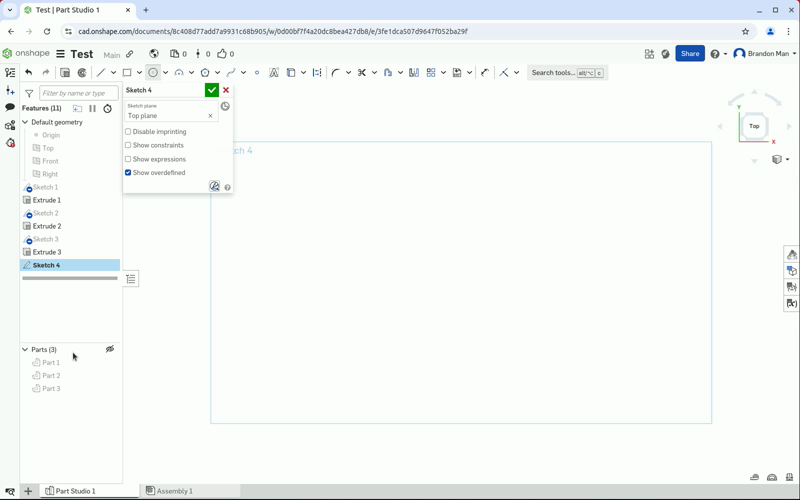
mouse_move(386, 282)
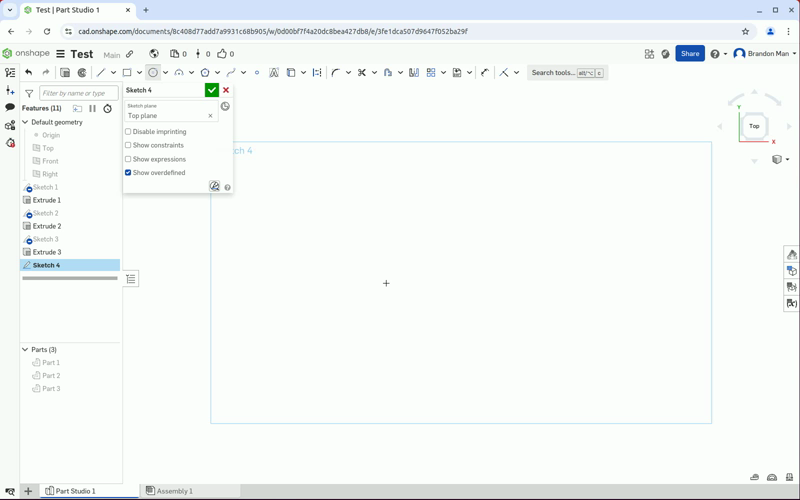
click(386, 282)
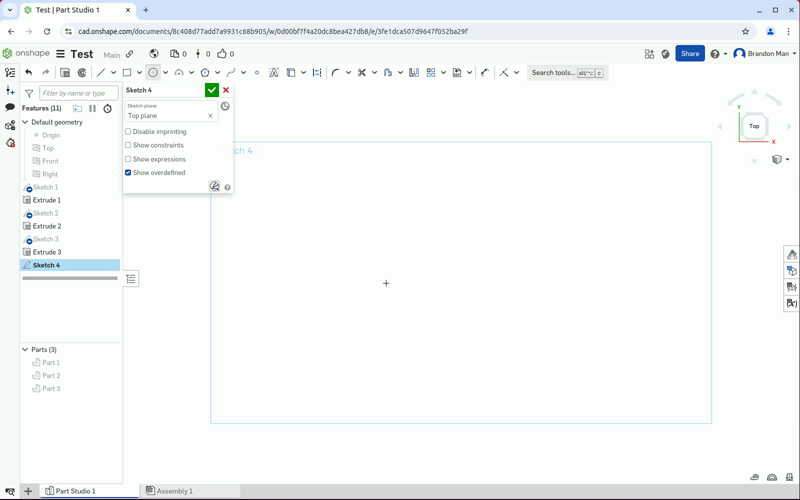
key_up(shift)
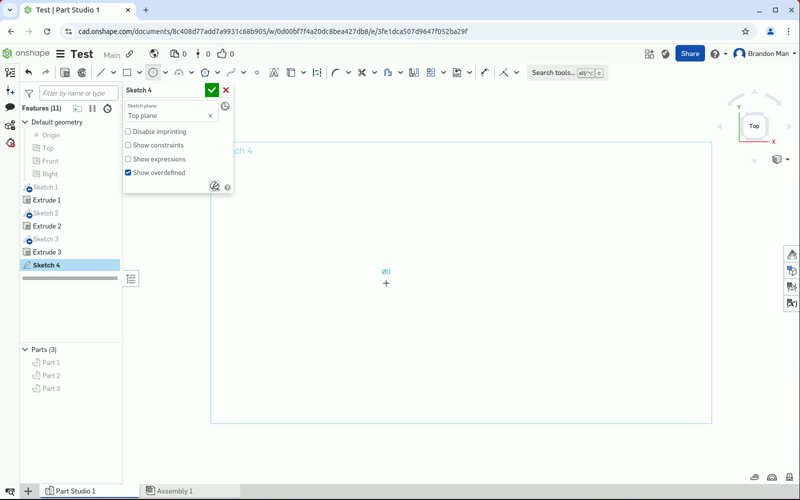
mouse_move(415, 282)
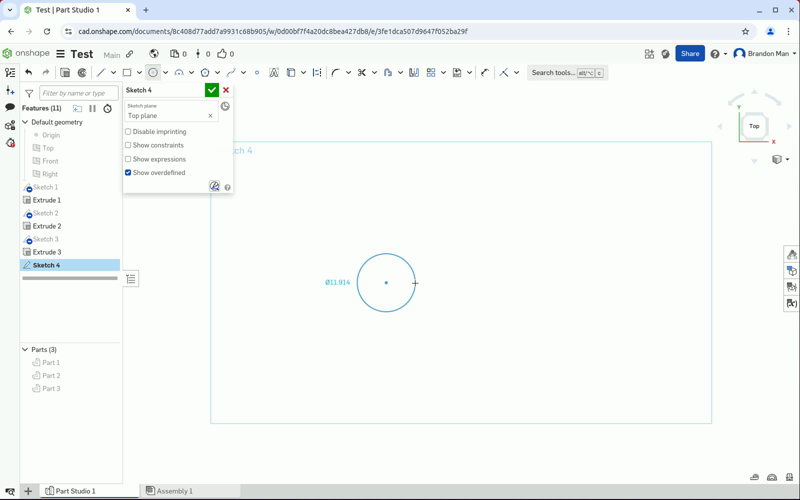
click(415, 282)
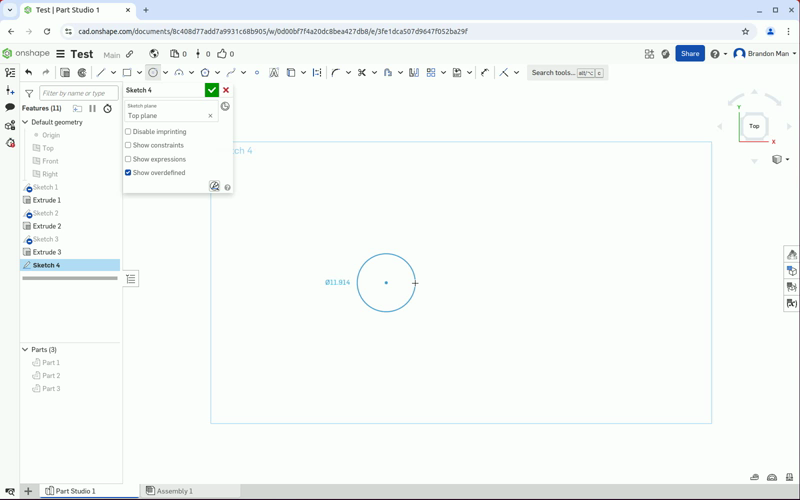
key(esc)
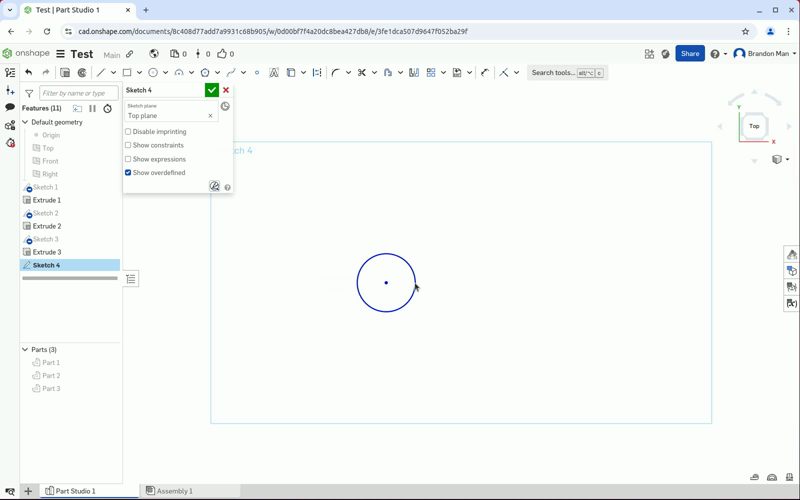
key(c)
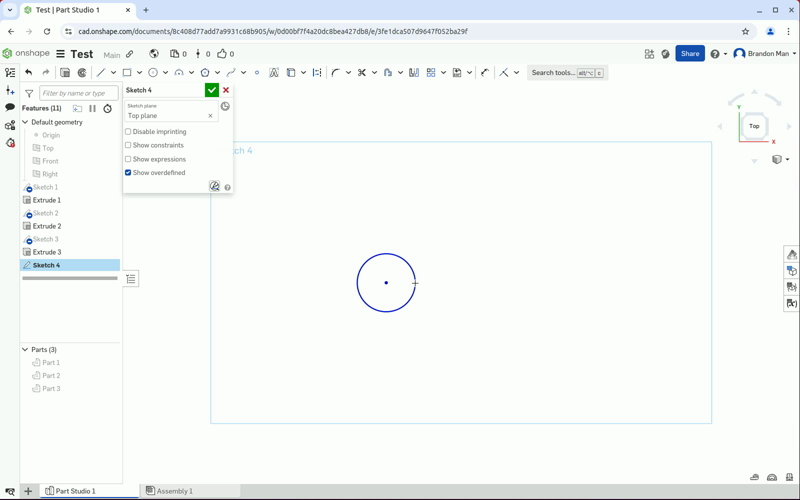
key_down(shift)
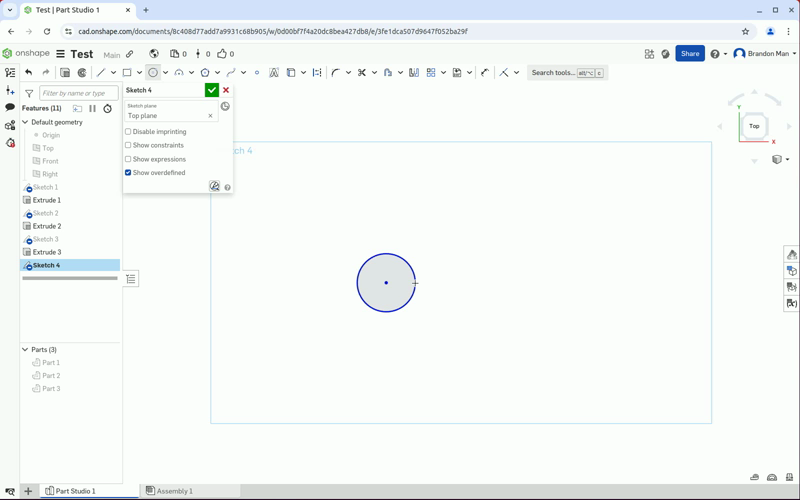
mouse_move(386, 282)
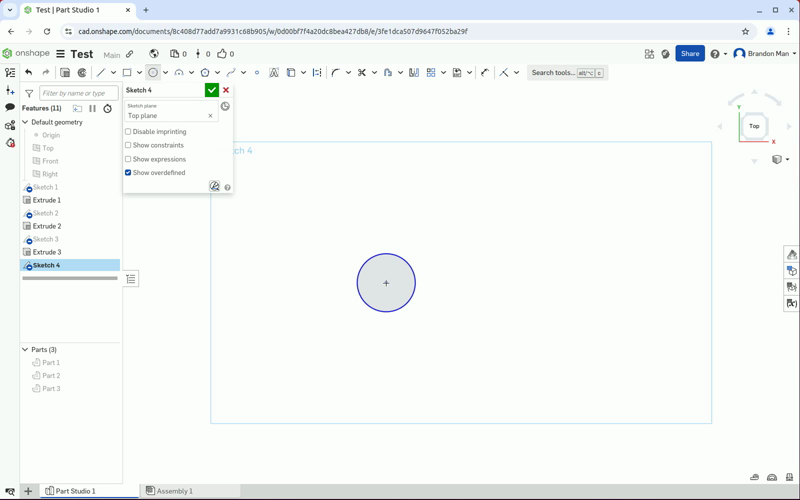
click(386, 282)
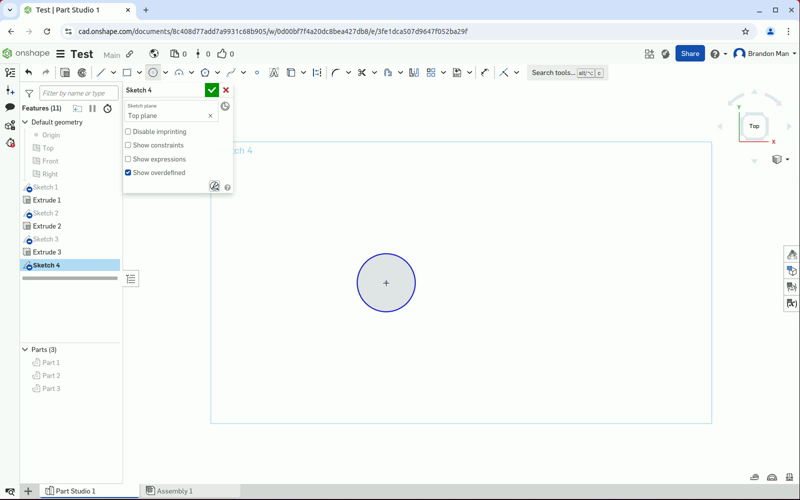
key_up(shift)
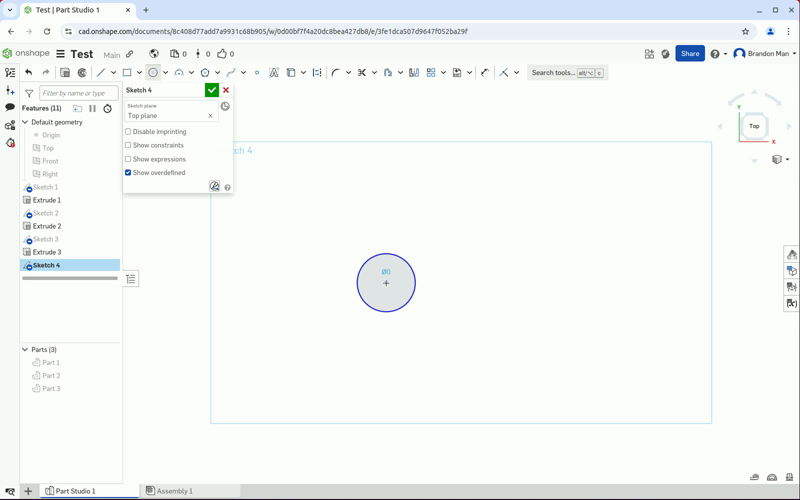
mouse_move(402, 282)
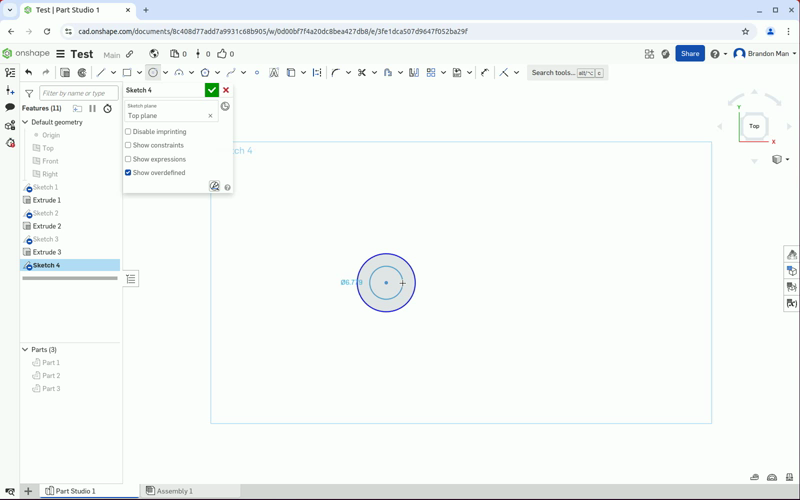
click(402, 282)
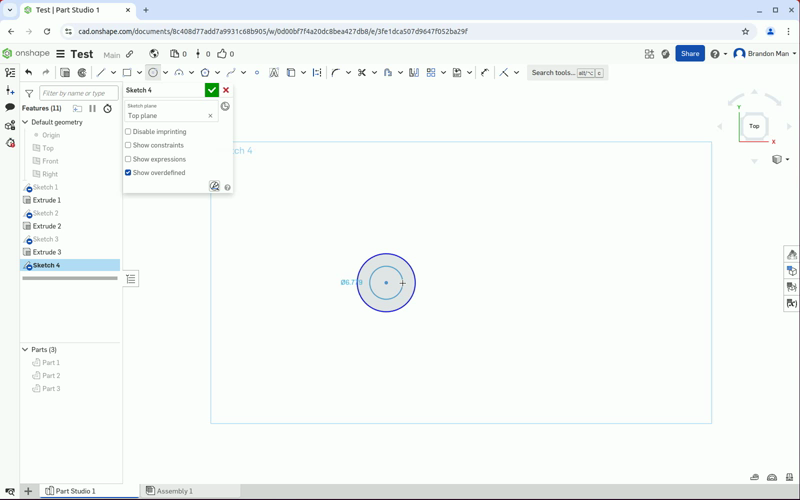
key(esc)
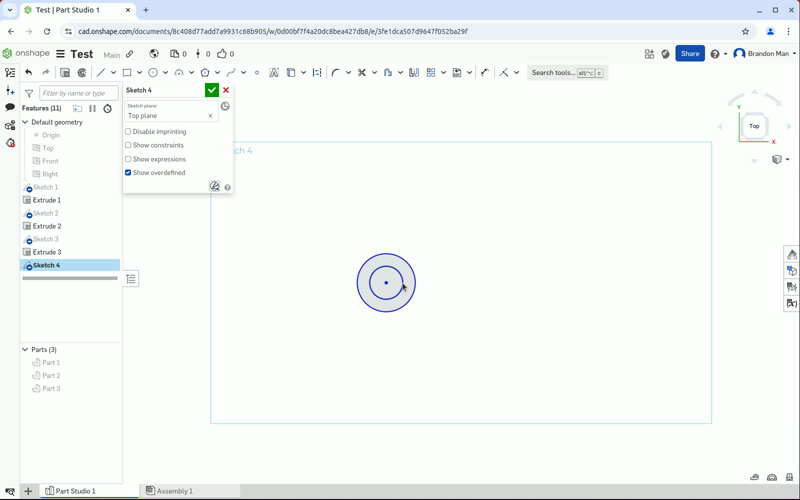
mouse_move(364, 272)
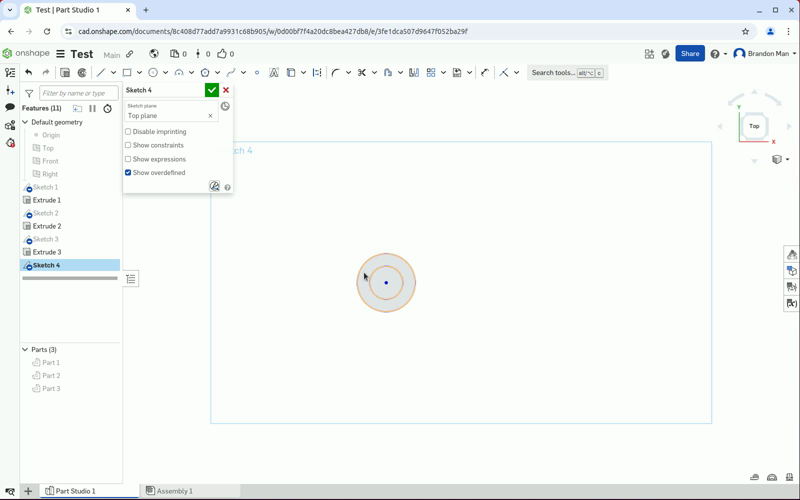
scroll(6)
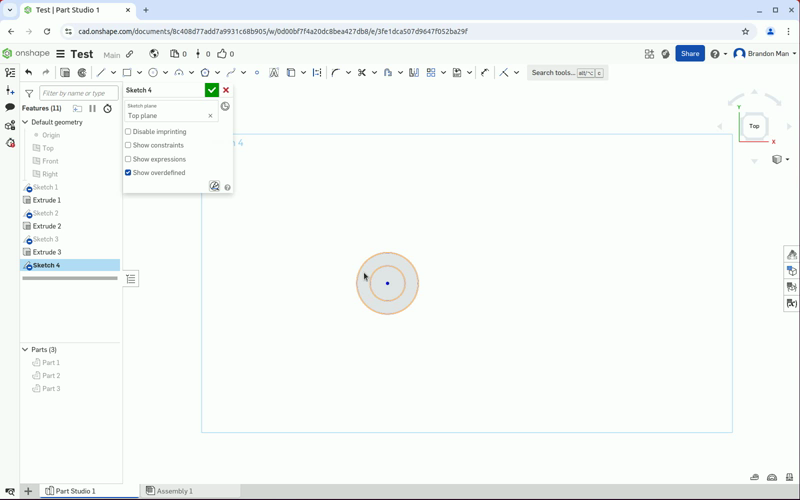
scroll(6)
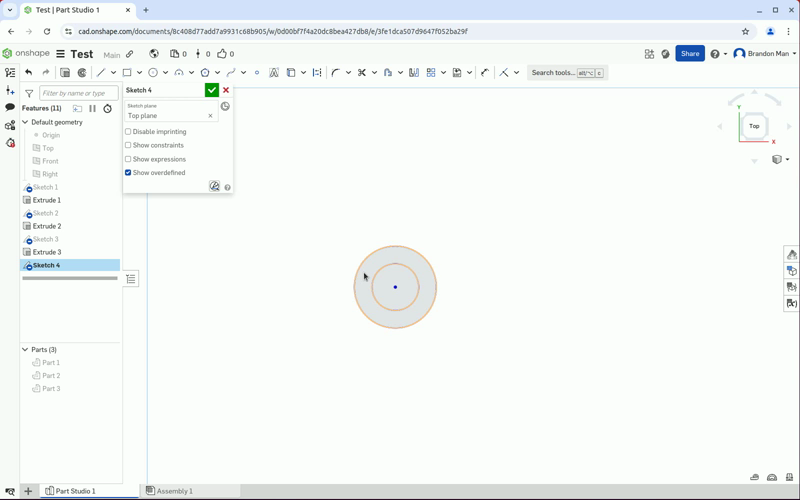
scroll(6)
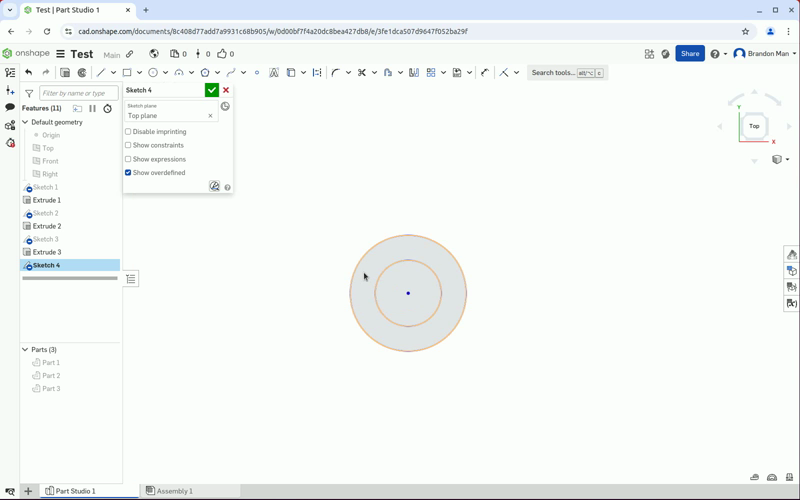
scroll(6)
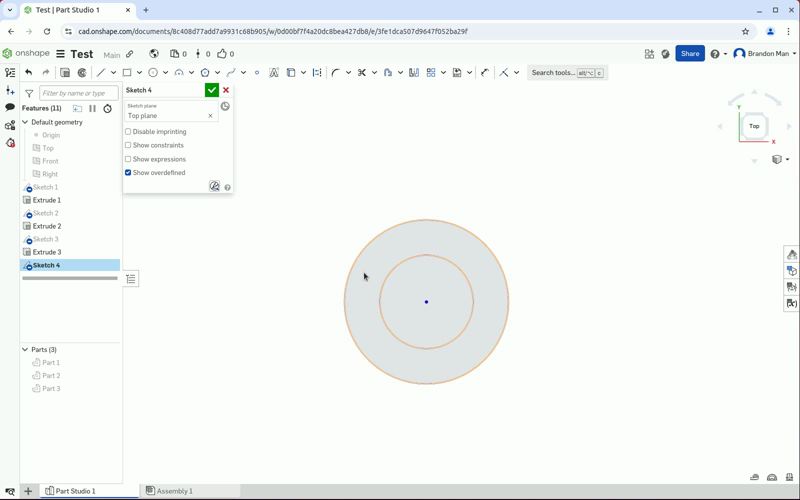
scroll(6)
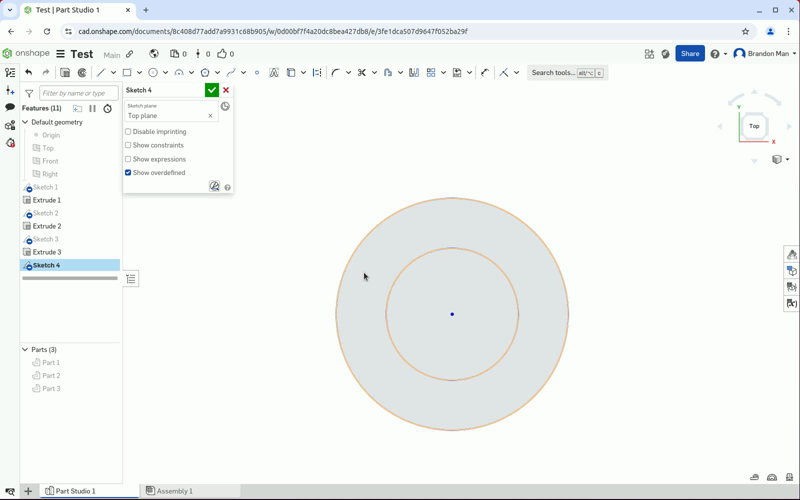
scroll(6)
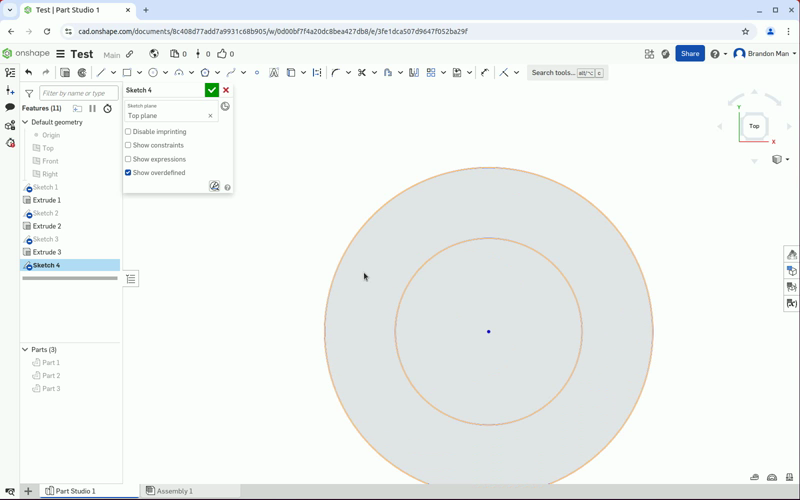
scroll(6)
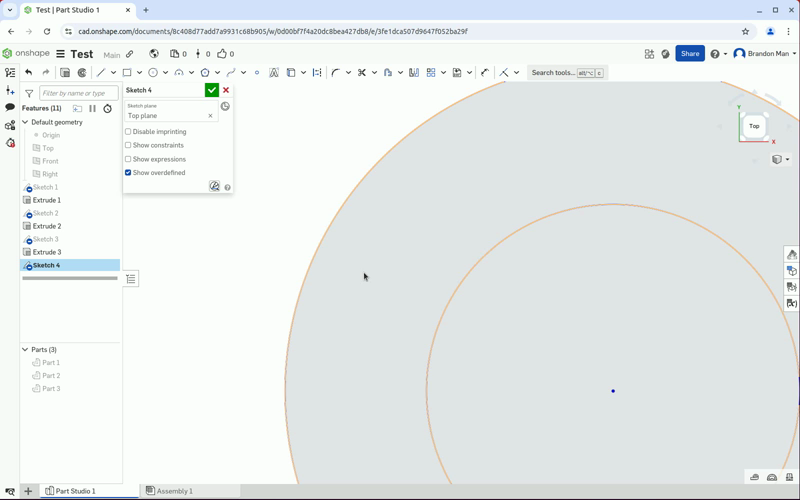
click(364, 272)
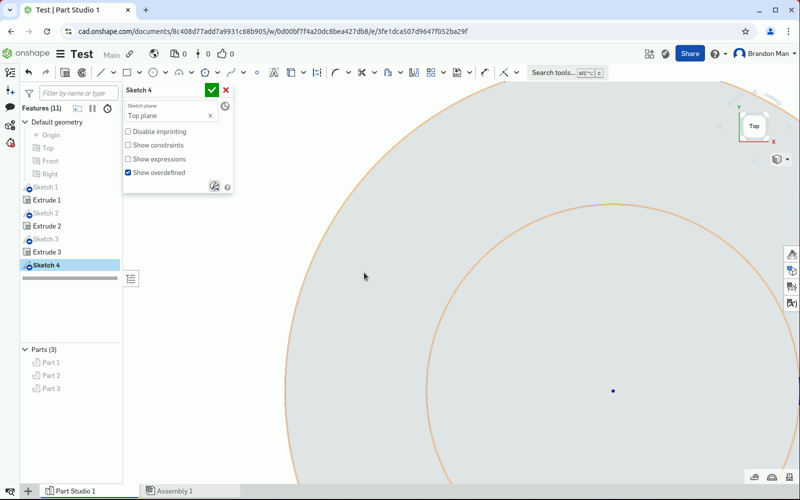
scroll(-6)
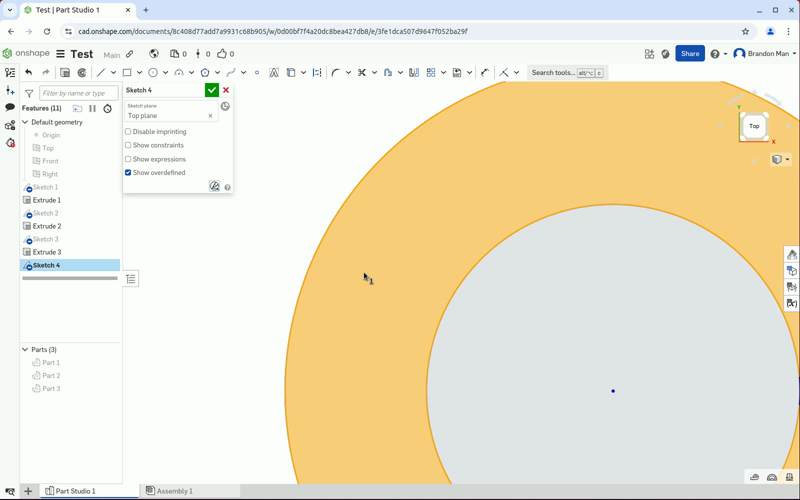
scroll(-6)
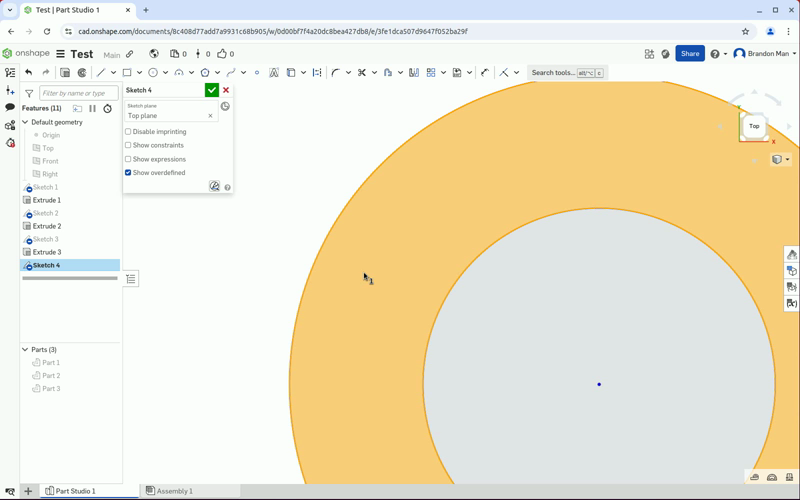
scroll(-6)
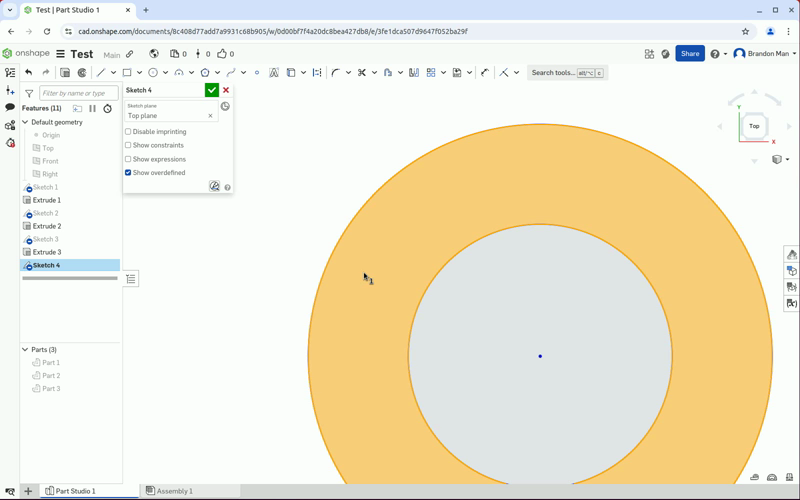
scroll(-6)
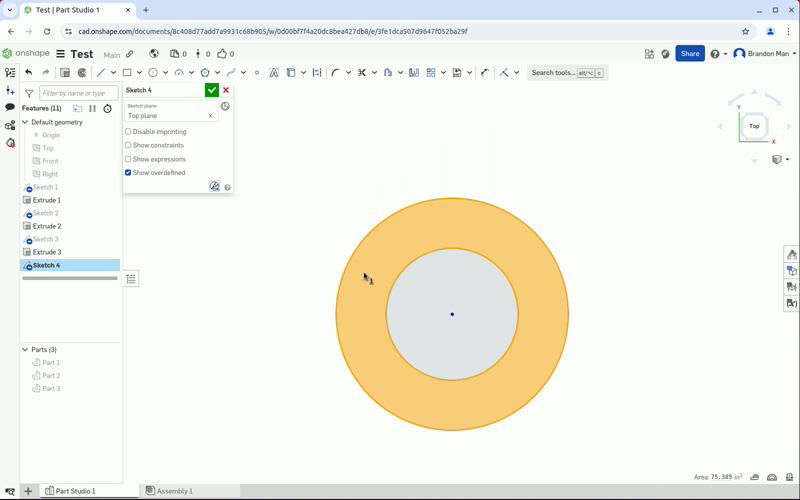
scroll(-6)
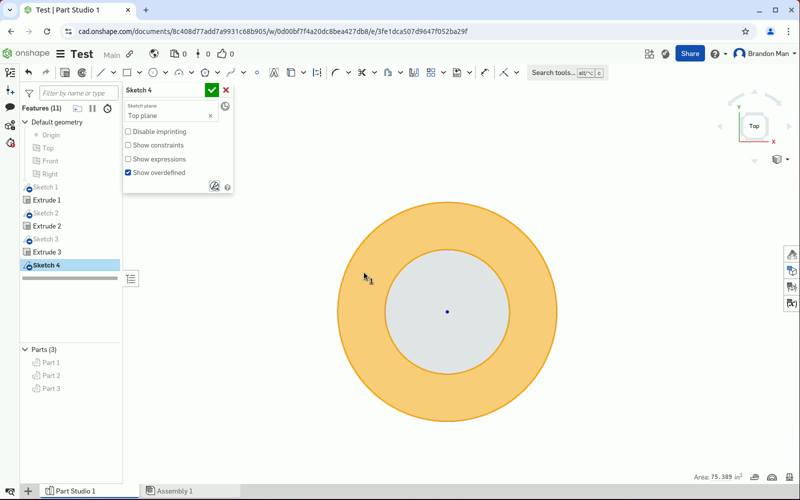
scroll(-6)
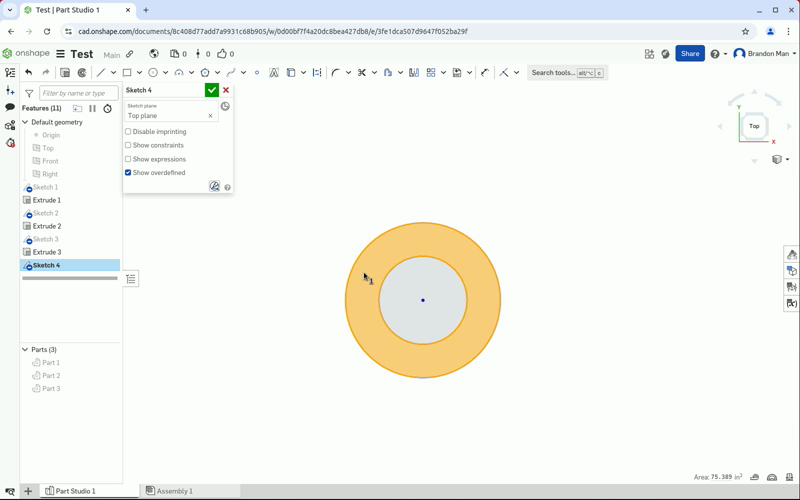
scroll(-6)
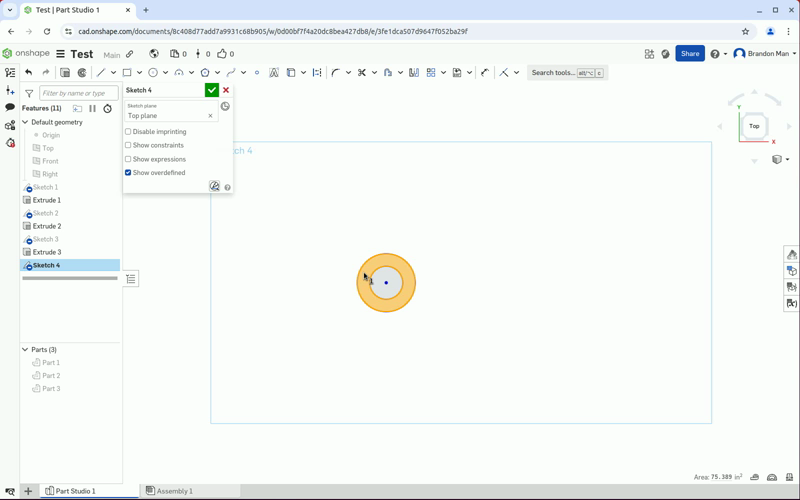
mouse_move(73, 352)
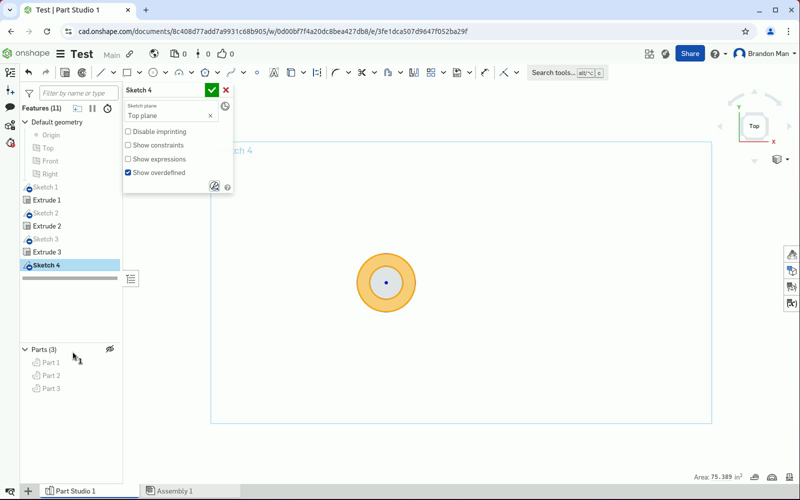
key(shift+y)
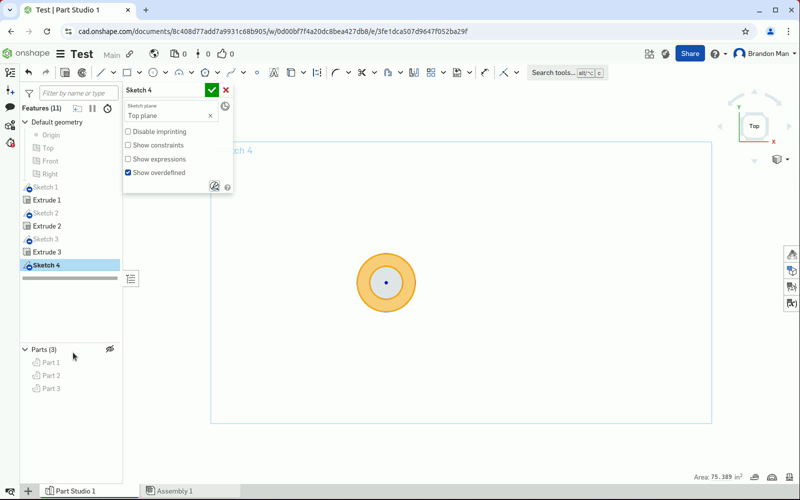
key(shift+e)
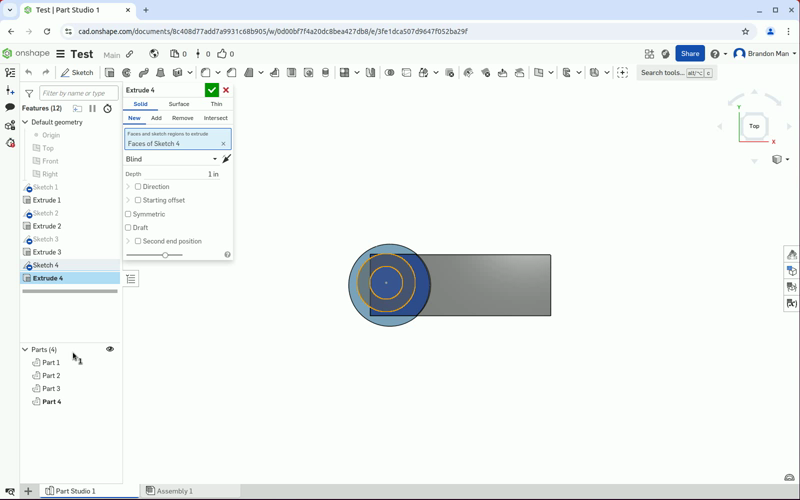
mouse_move(143, 106)
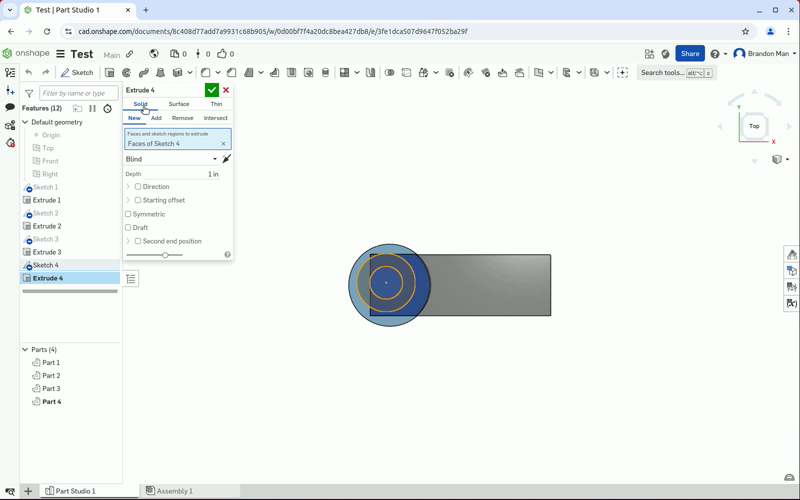
click(143, 106)
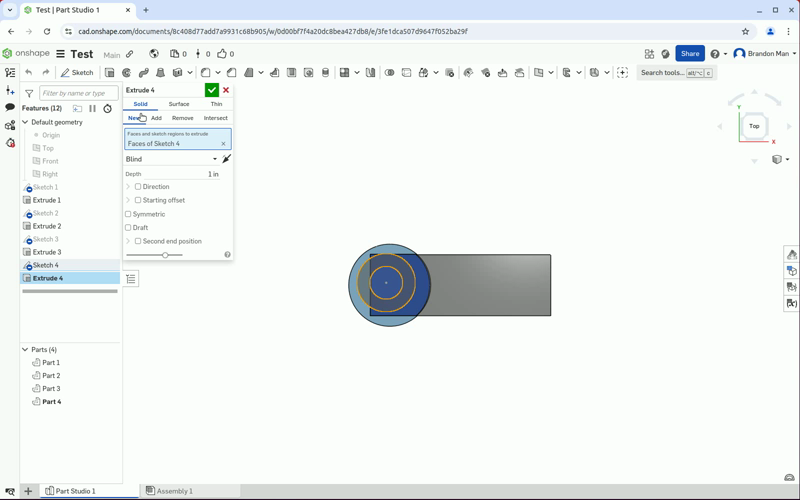
mouse_move(137, 120)
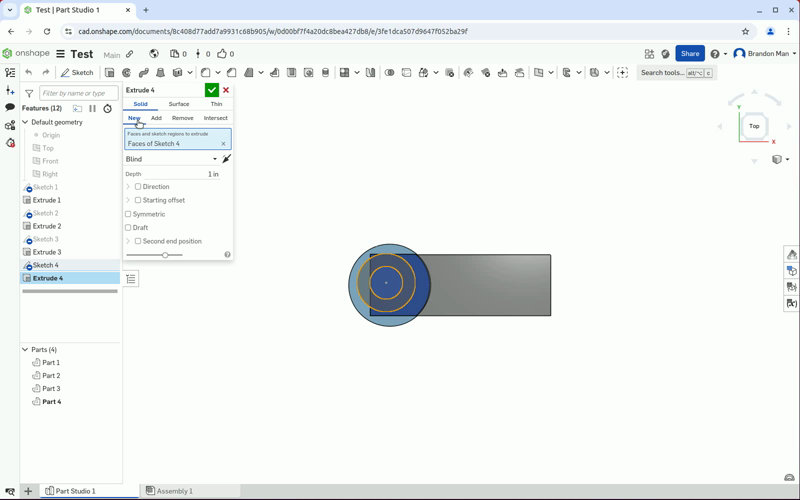
click(137, 120)
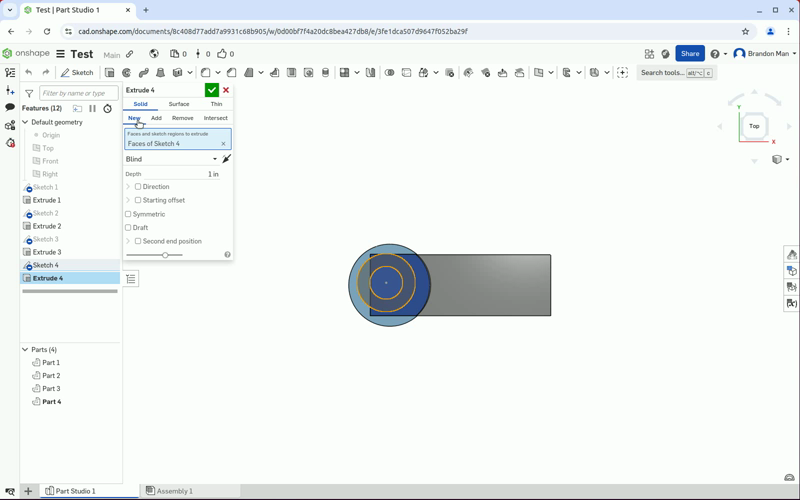
key(tab, 4)
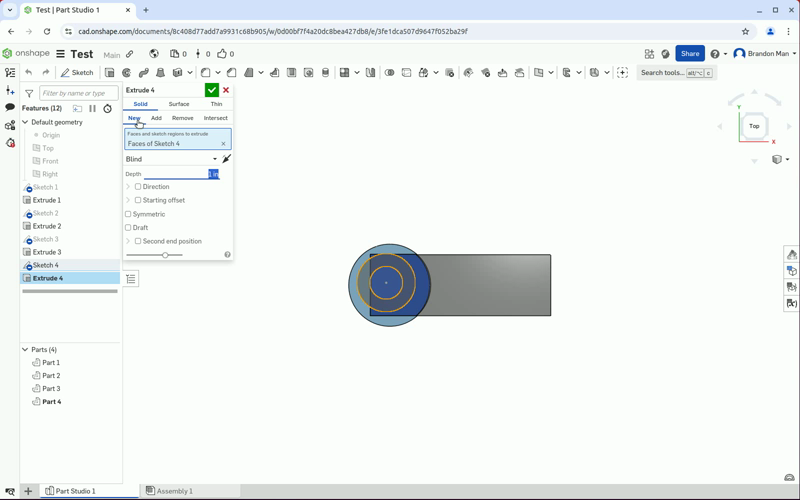
text(1.204)
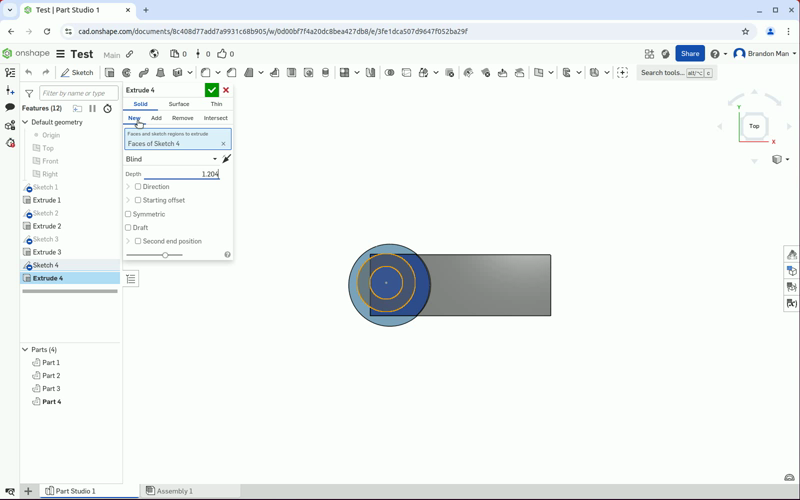
key(enter)
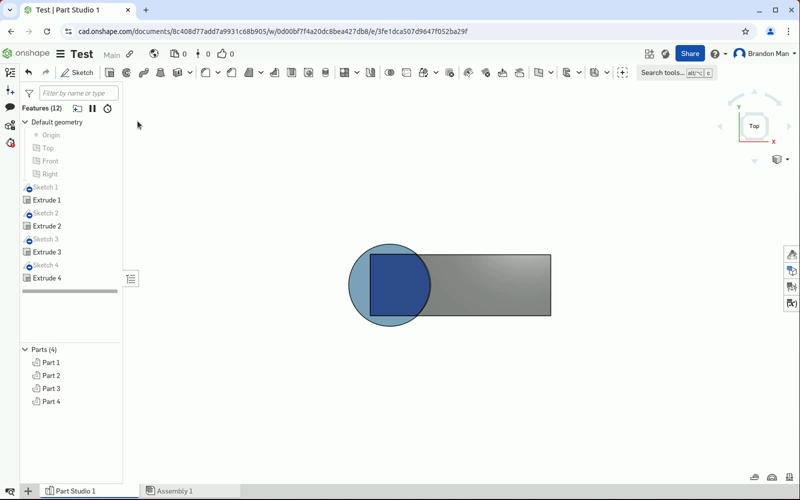
key(shift+h)
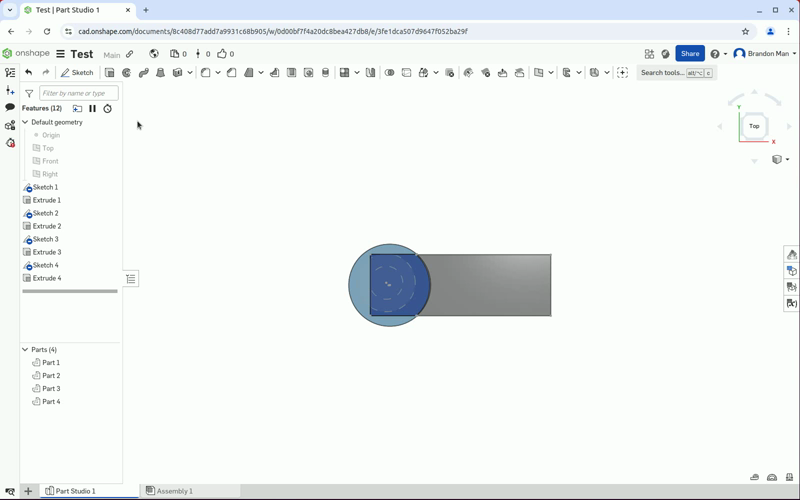
key(shift+h)
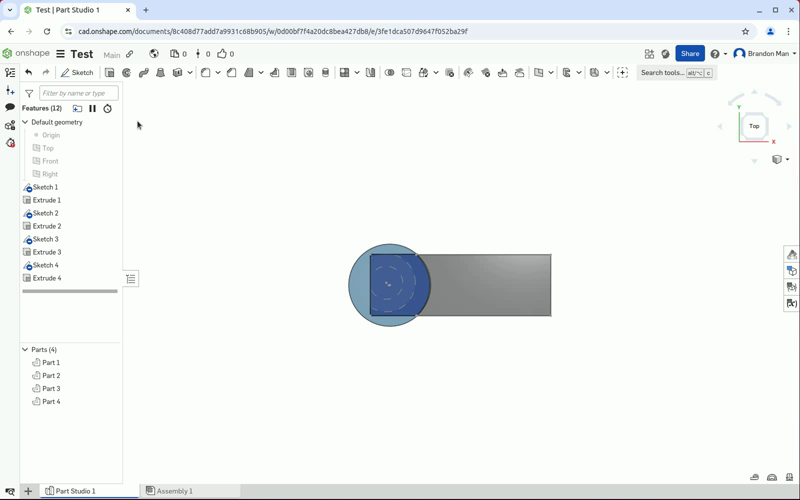
key(shift+7)
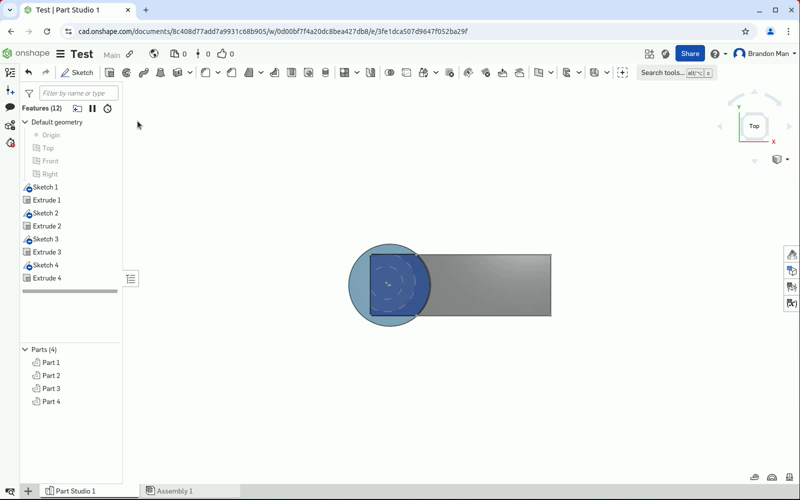
key(up, 3)
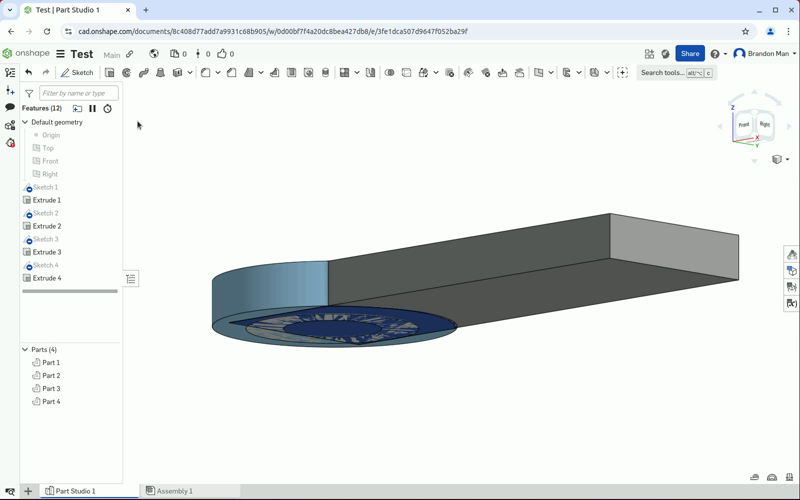
key(left, 3)
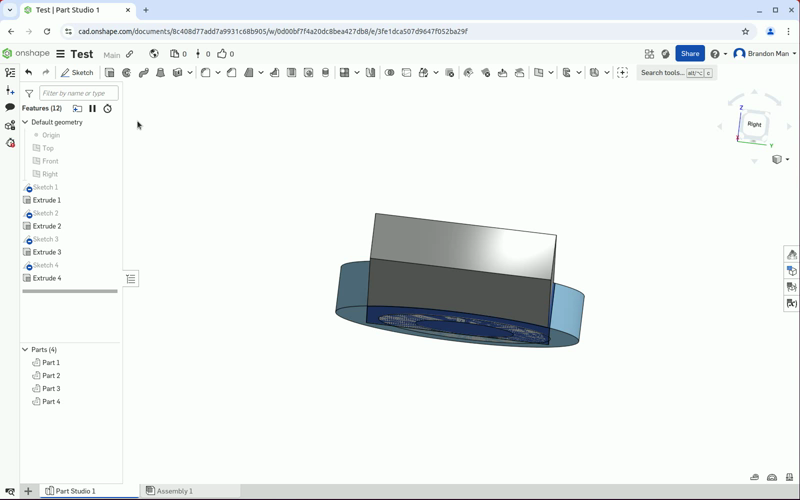
key(right, 3)
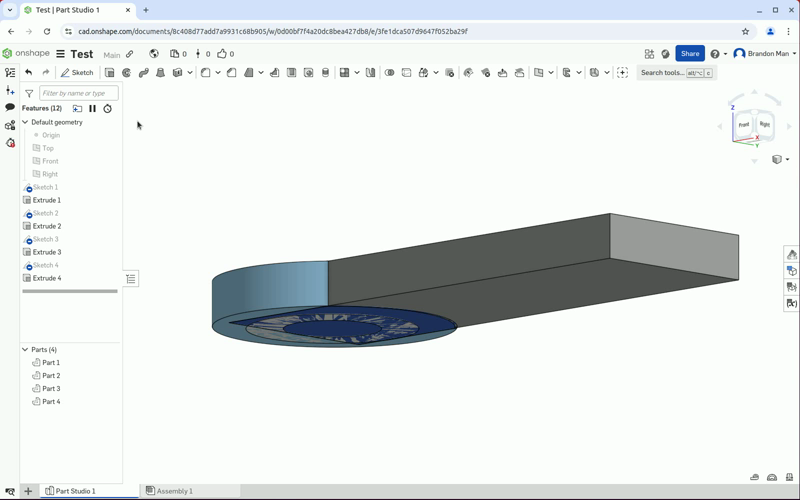
key(down, 3)
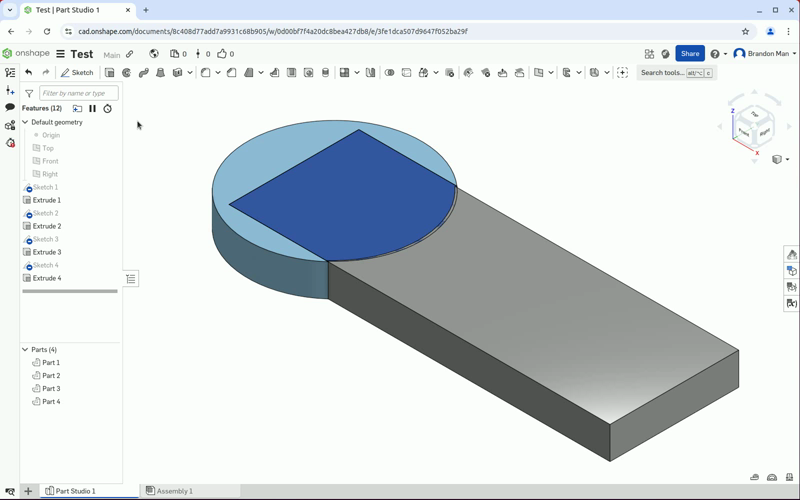
mouse_move(73, 189)
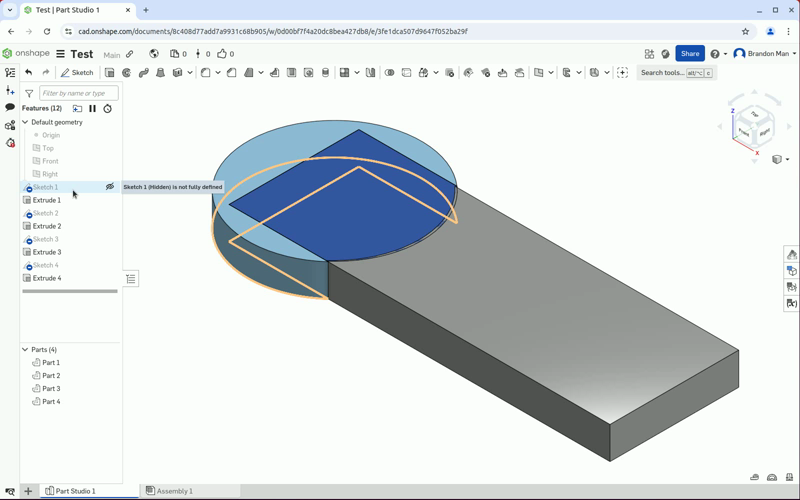
click(73, 189)